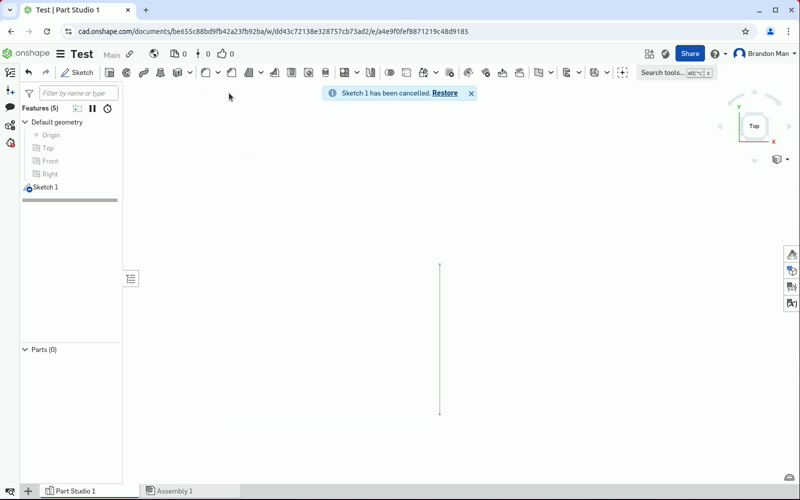
key(shift+h)
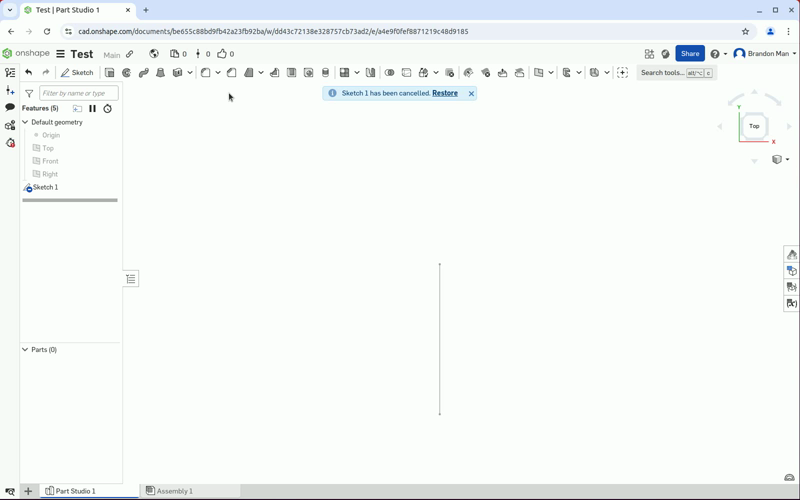
key(shift+s)
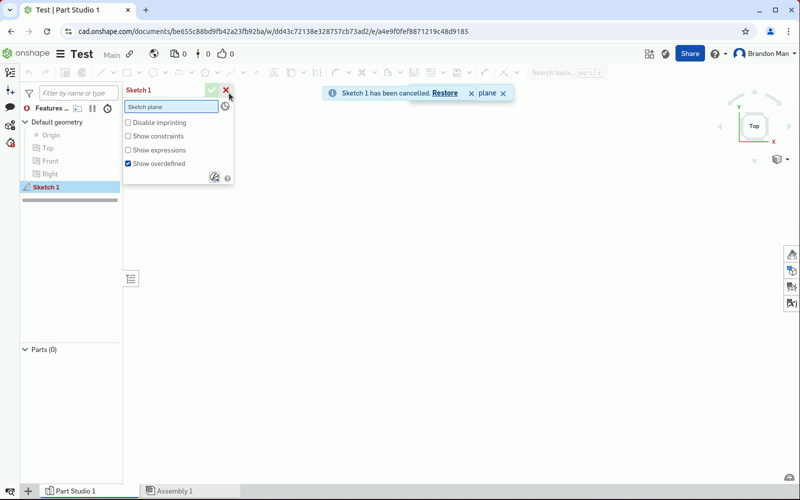
mouse_move(73, 150)
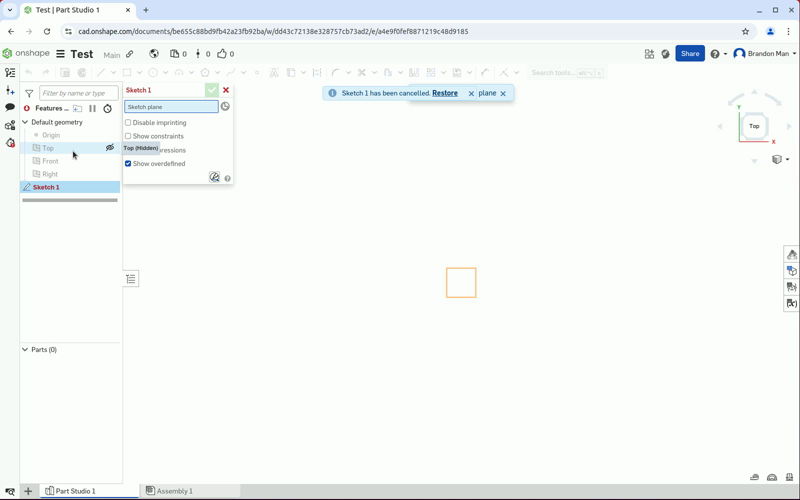
click(73, 150)
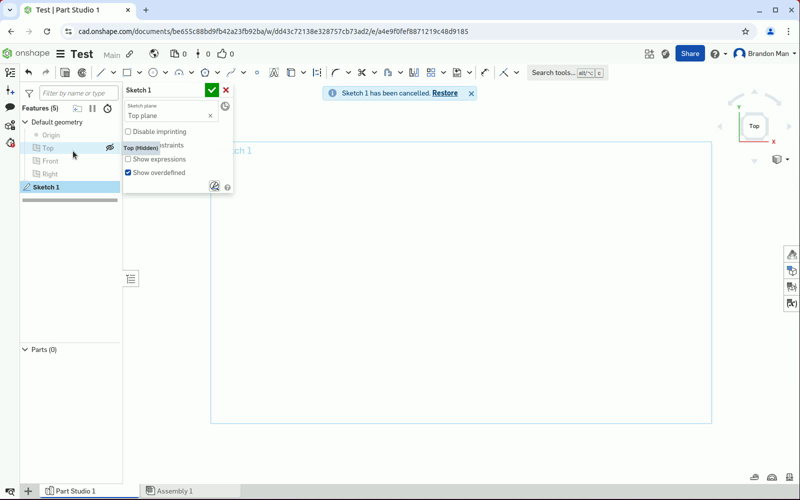
mouse_move(73, 352)
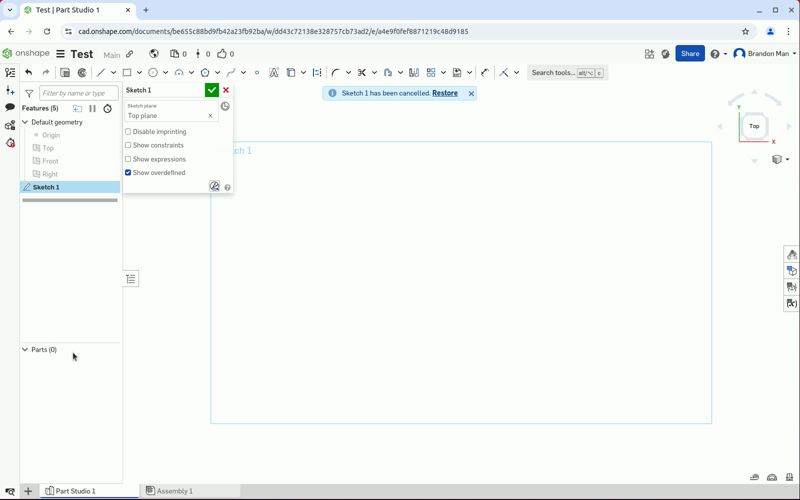
key(y)
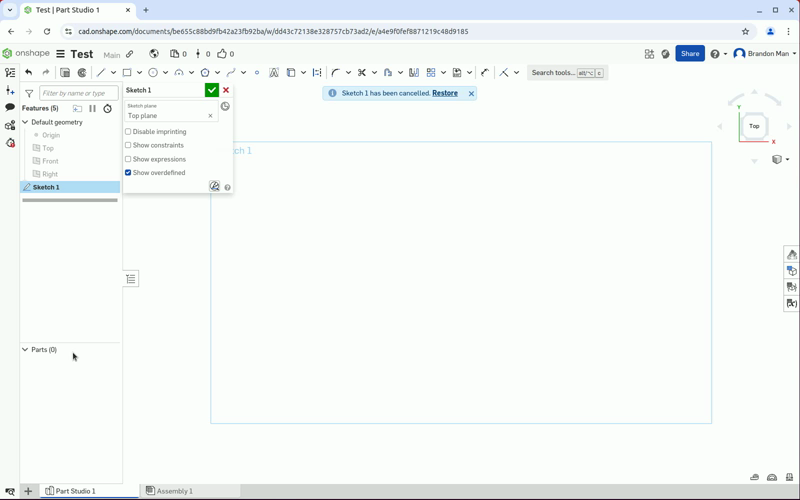
key(l)
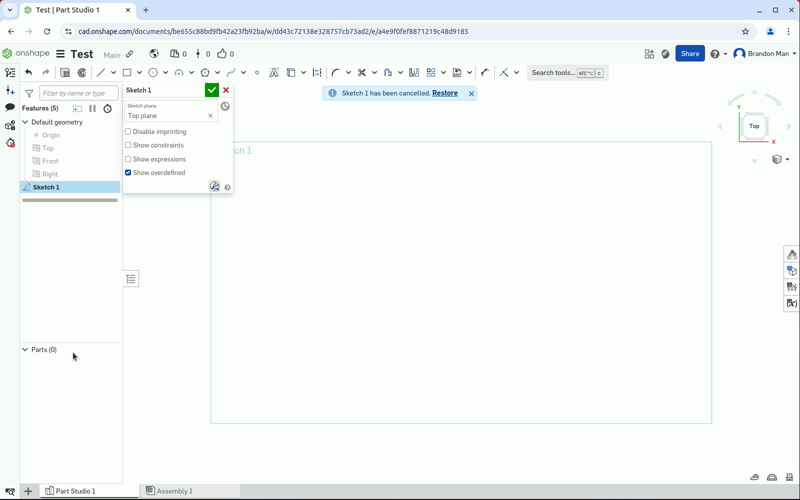
key_down(shift)
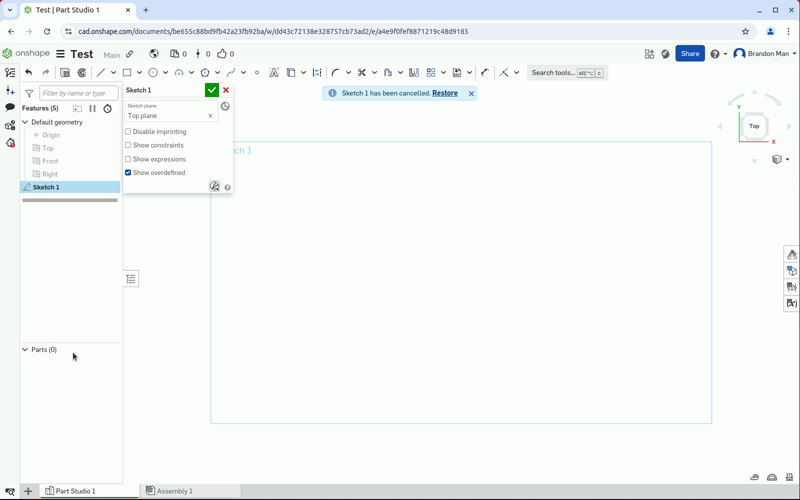
mouse_move(401, 395)
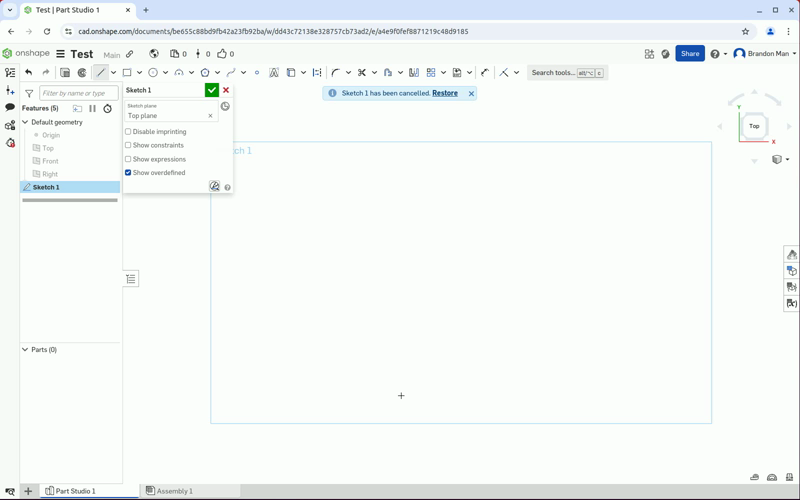
click(401, 395)
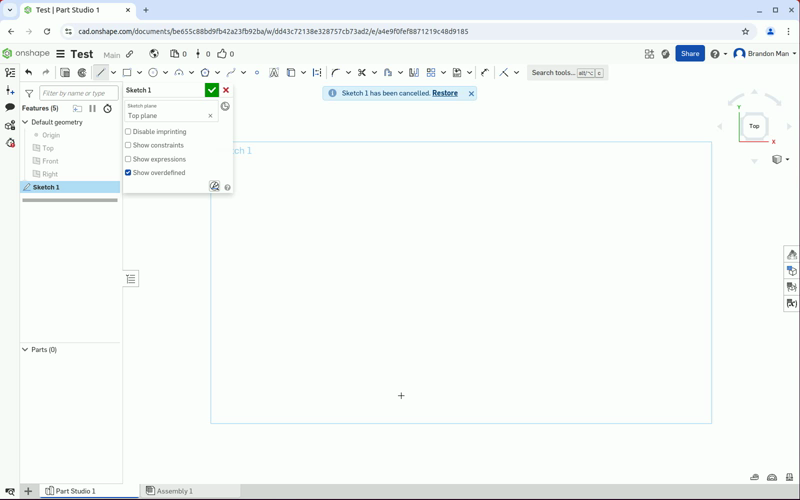
key_up(shift)
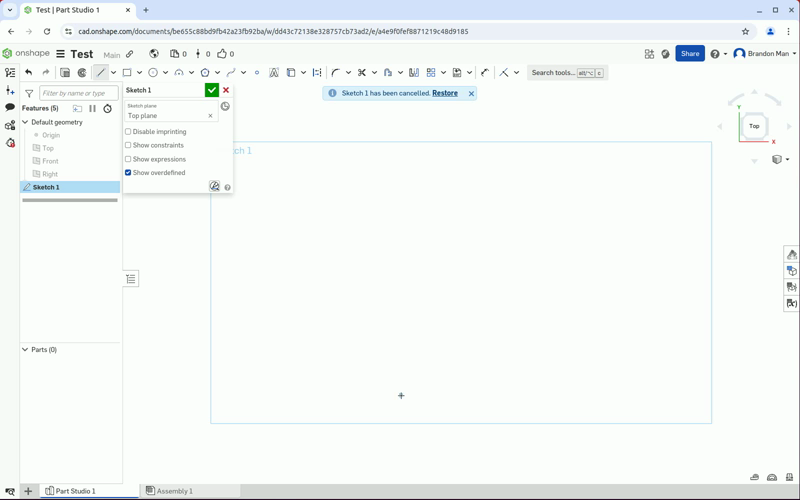
key_down(shift)
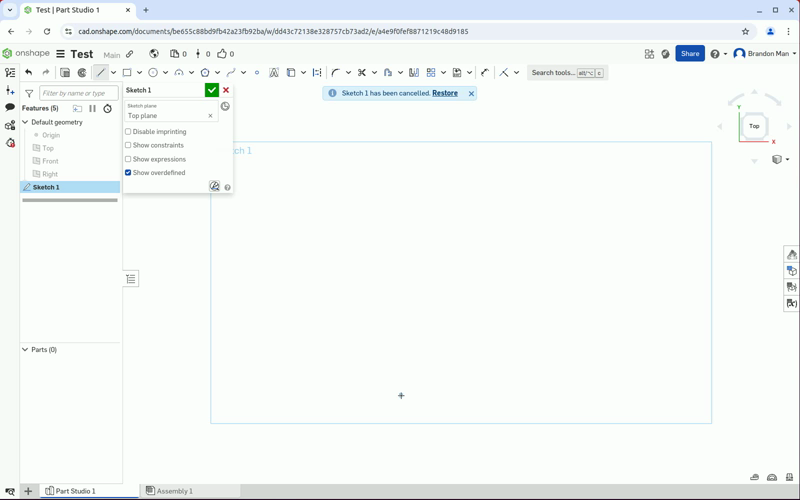
mouse_move(463, 395)
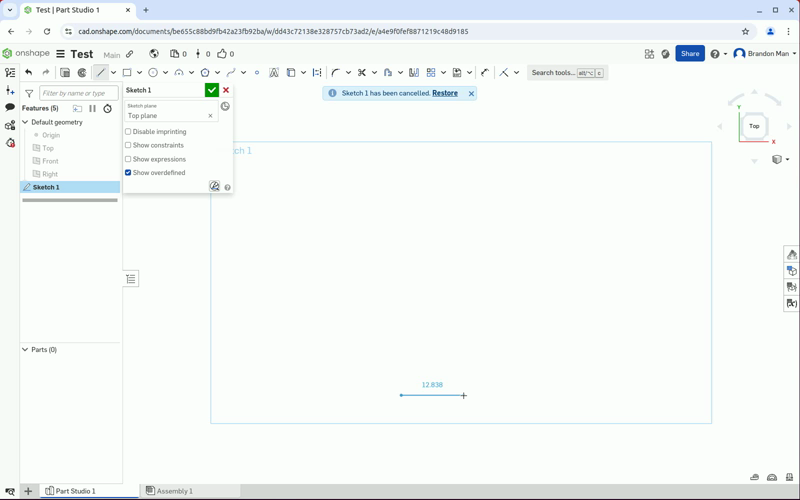
click(463, 395)
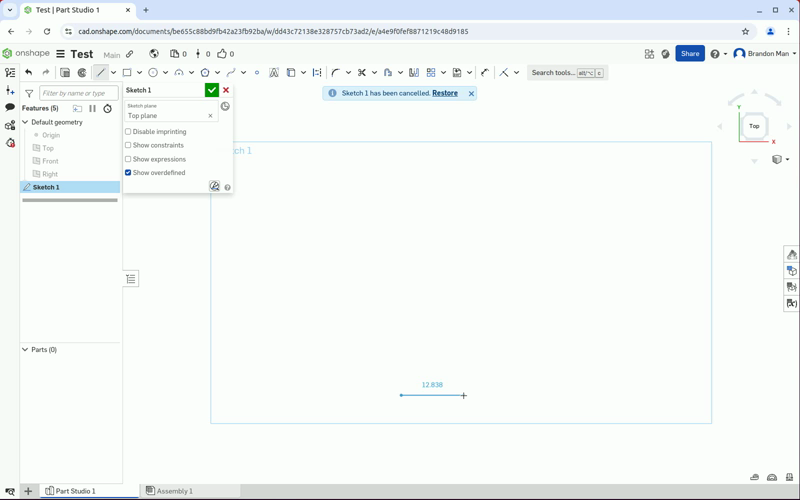
key_up(shift)
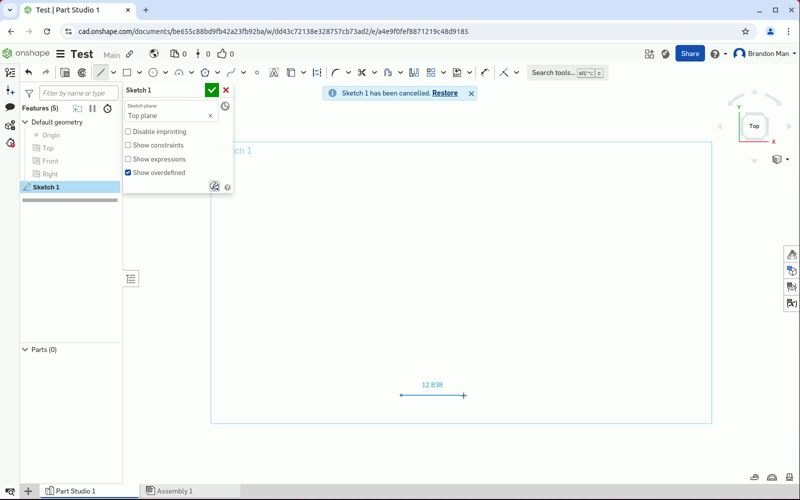
key_down(shift)
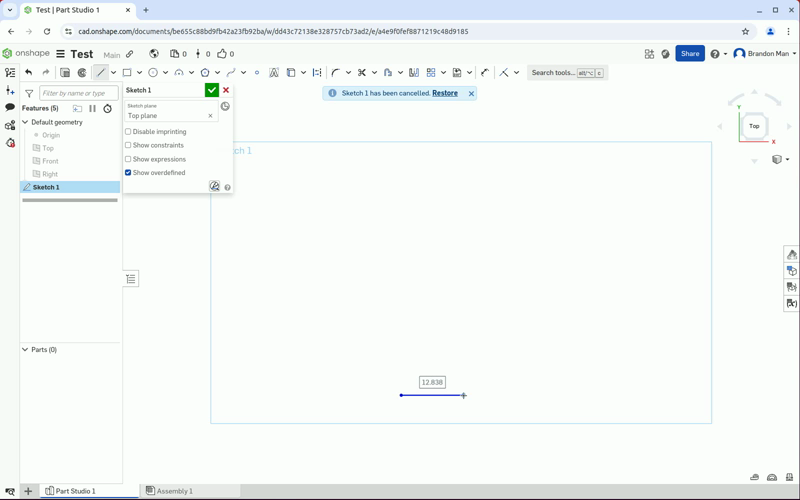
mouse_move(493, 395)
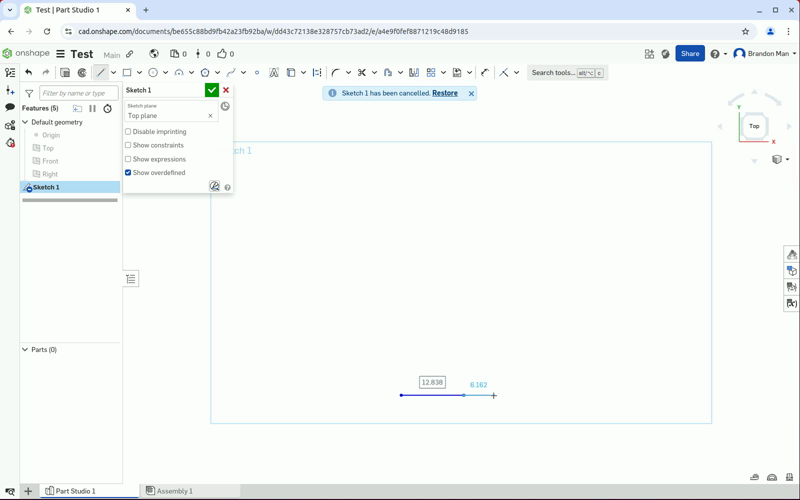
mouse_move(463, 378)
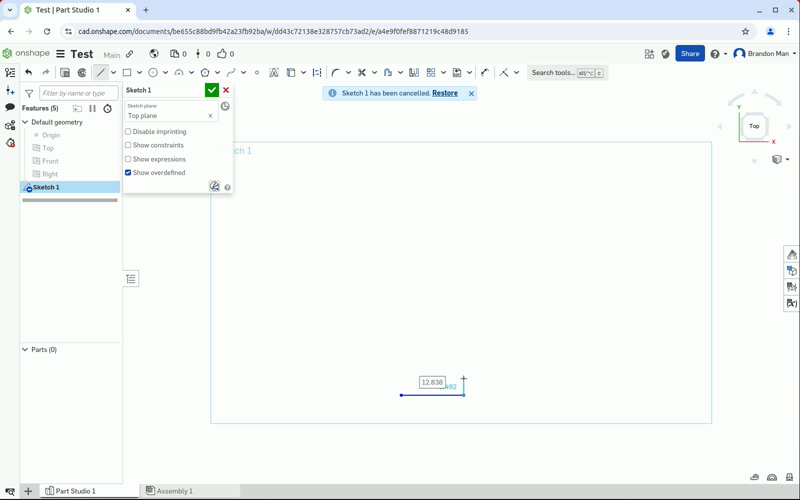
click(463, 378)
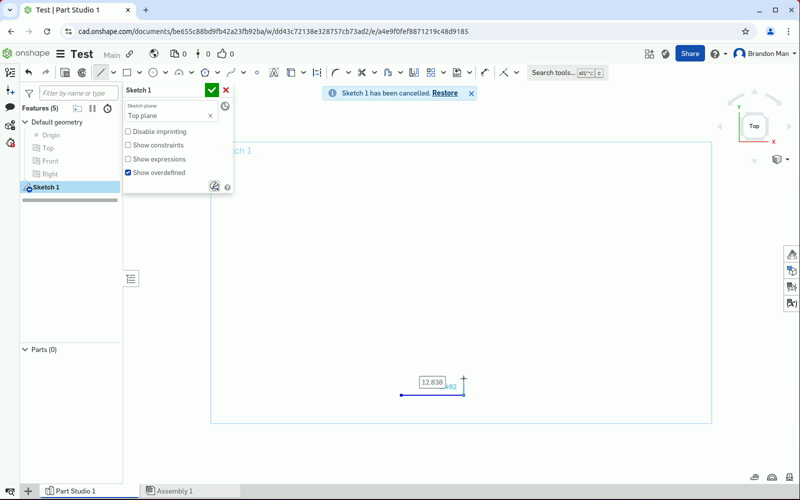
key_up(shift)
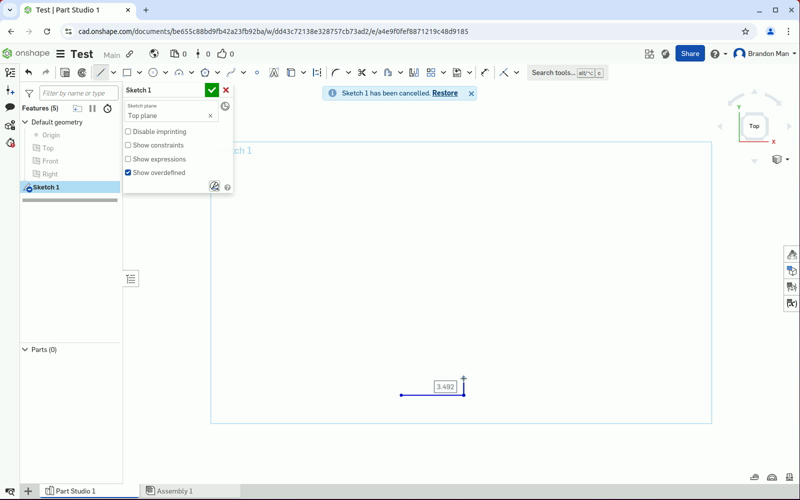
key_down(shift)
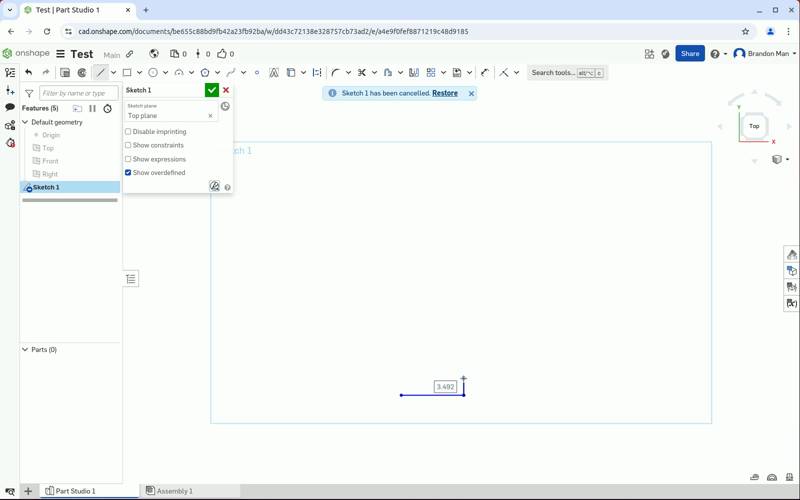
mouse_move(493, 378)
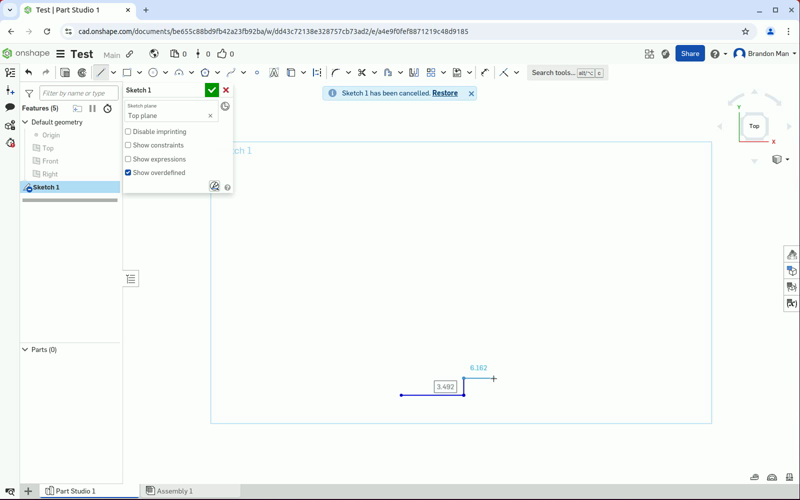
mouse_move(415, 378)
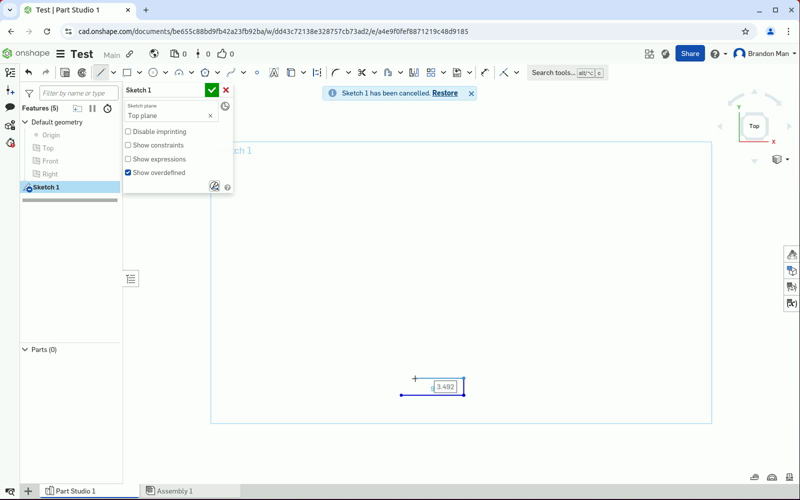
click(415, 378)
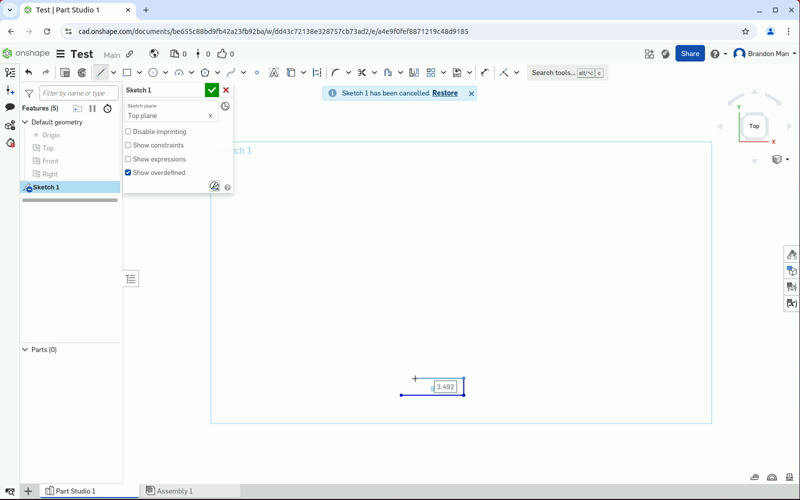
key_up(shift)
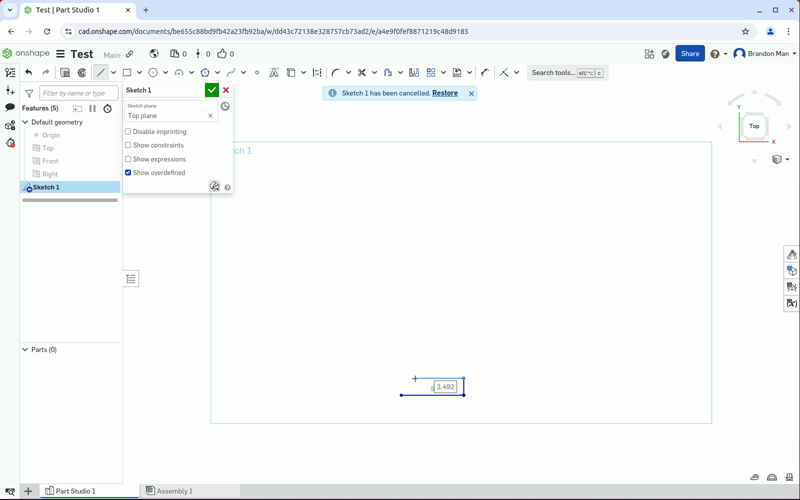
key_down(shift)
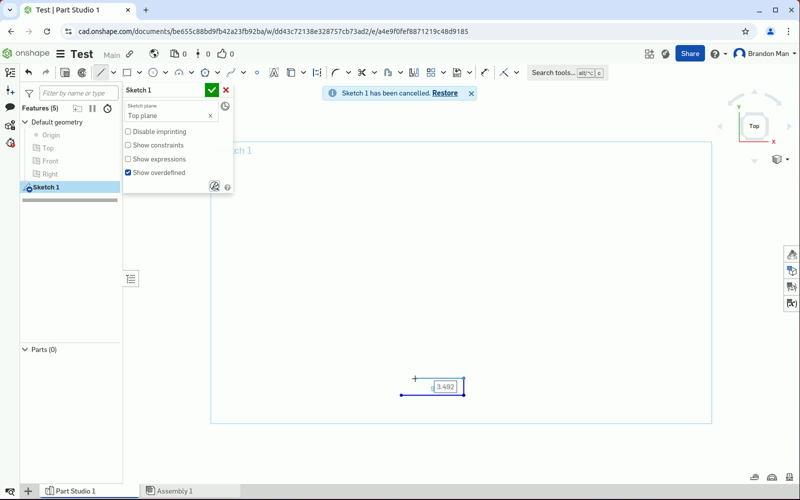
mouse_move(445, 378)
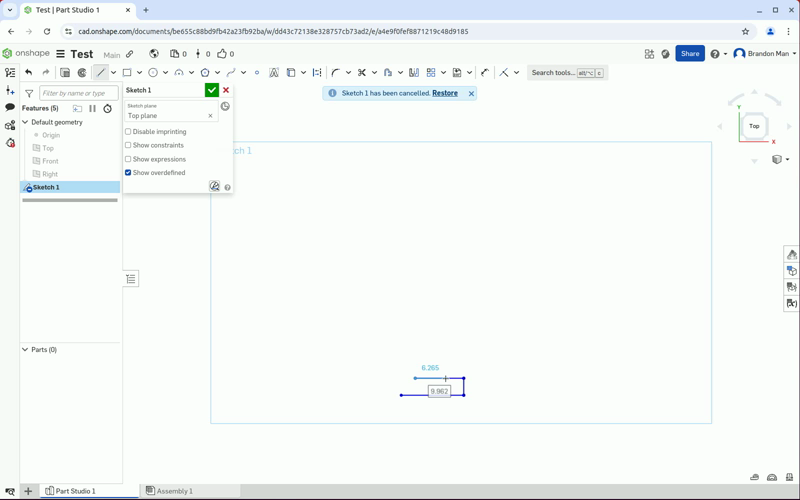
mouse_move(415, 336)
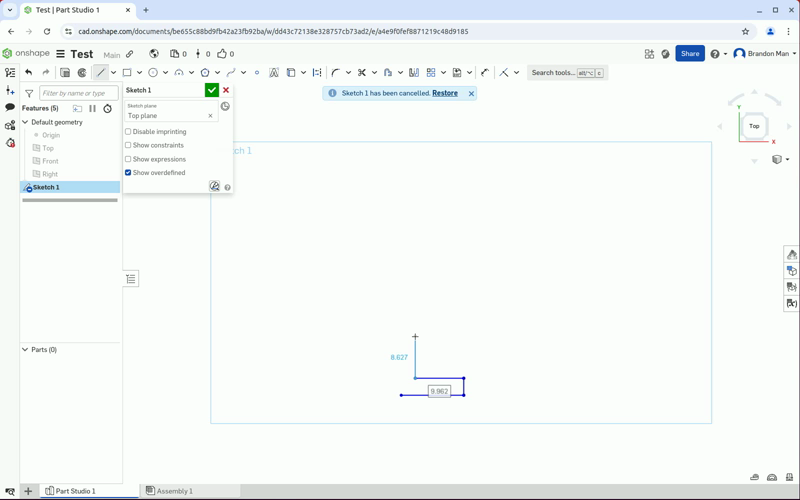
click(415, 336)
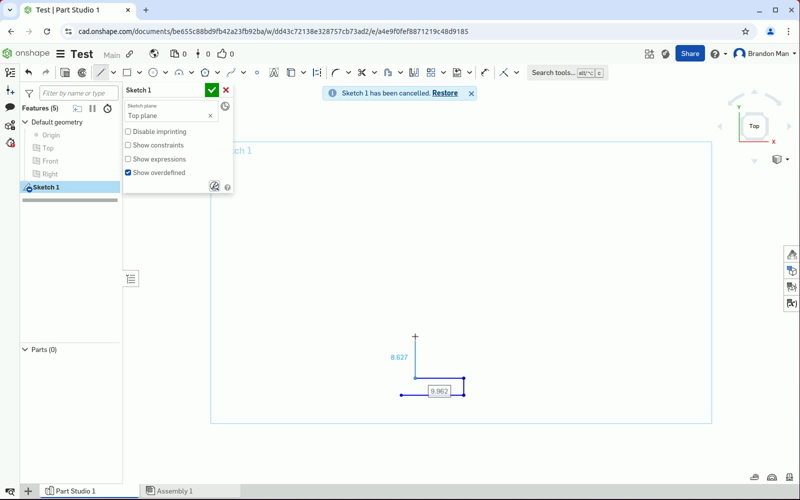
key_up(shift)
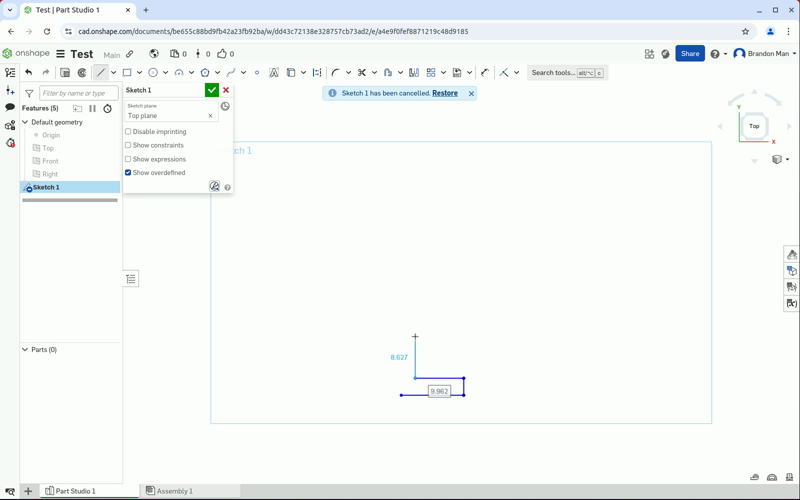
key_down(shift)
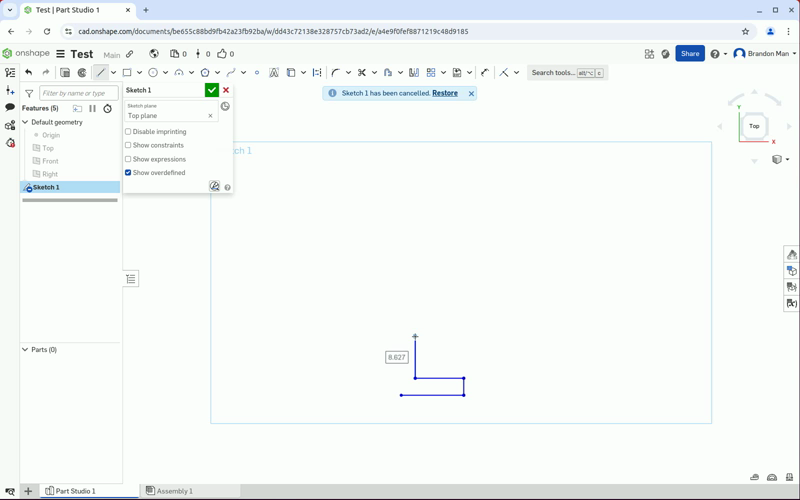
mouse_move(445, 336)
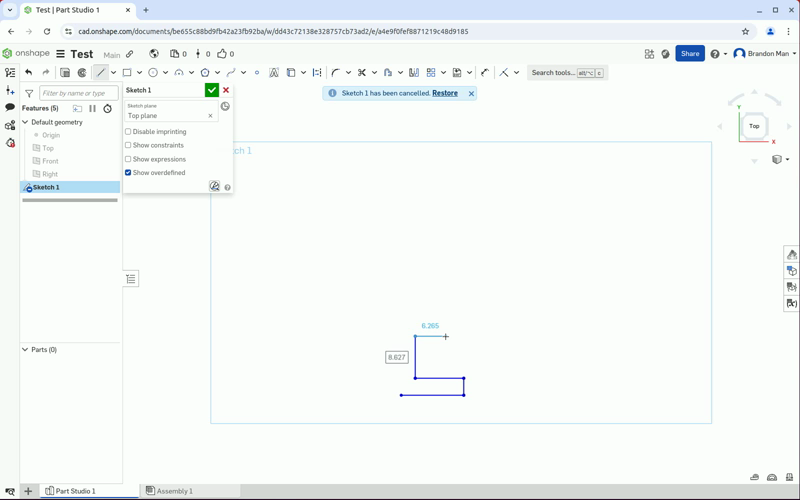
mouse_move(401, 336)
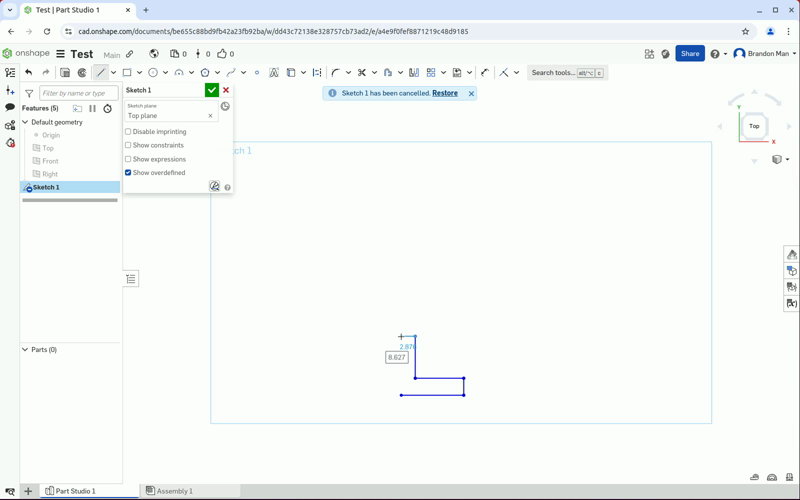
click(401, 336)
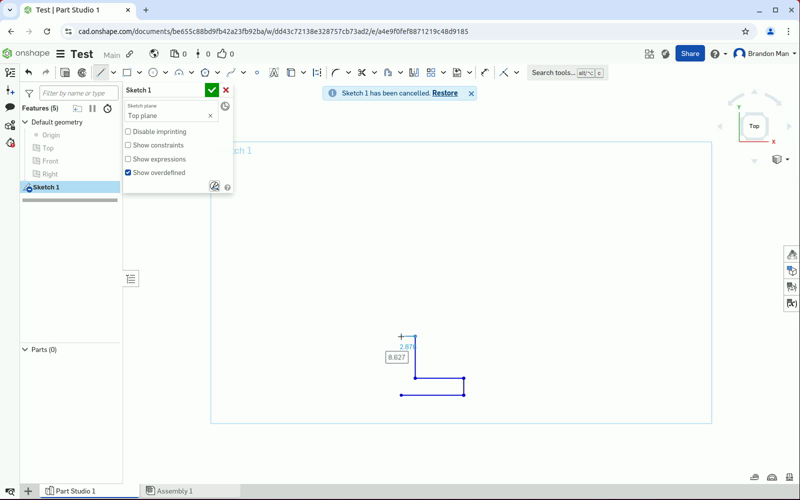
key_up(shift)
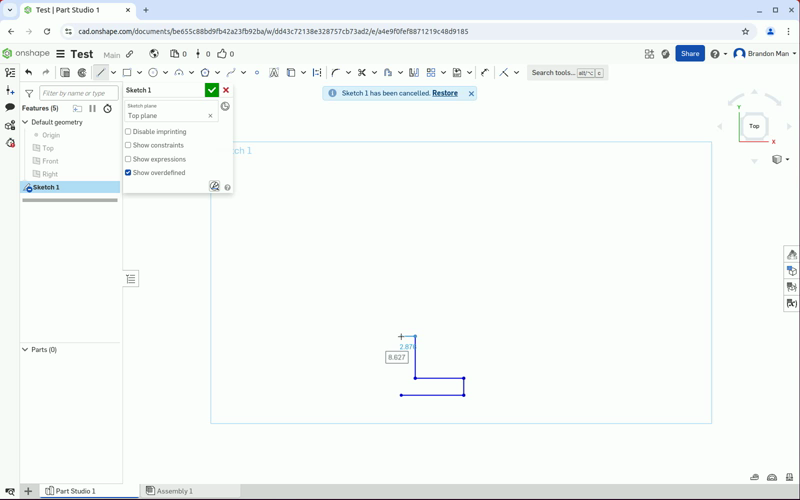
mouse_move(431, 336)
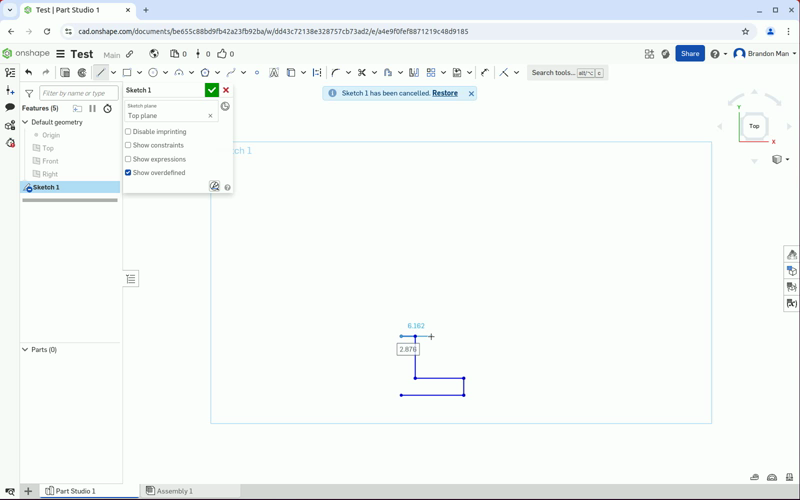
key_down(shift)
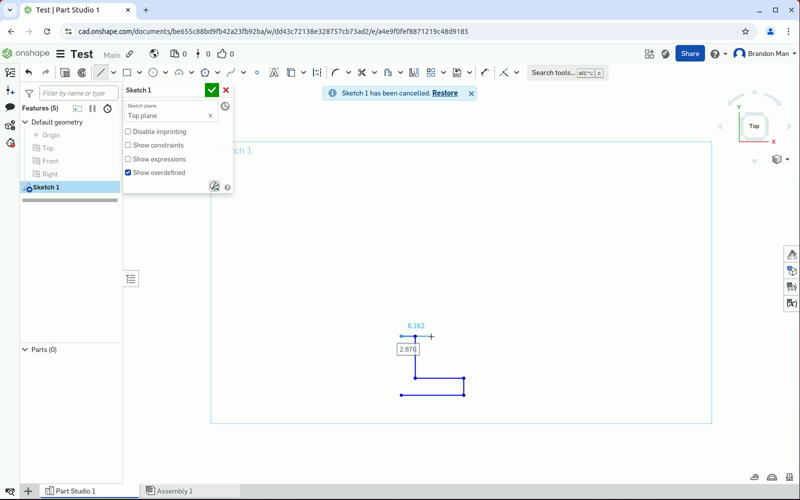
mouse_move(401, 395)
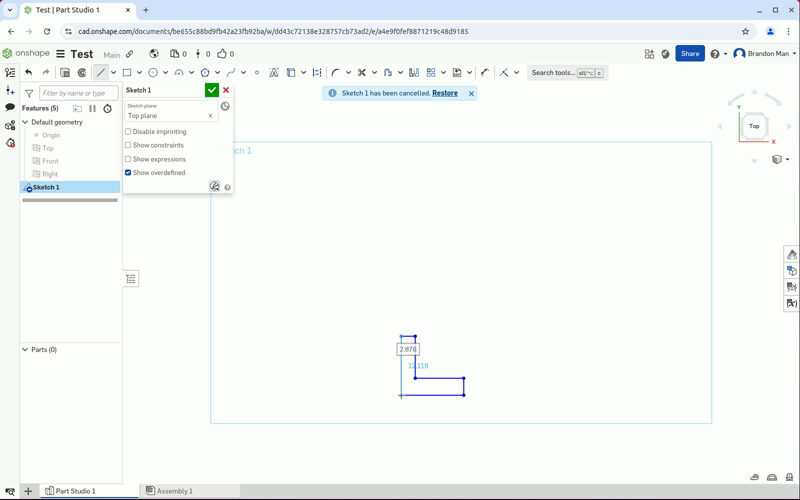
key_up(shift)
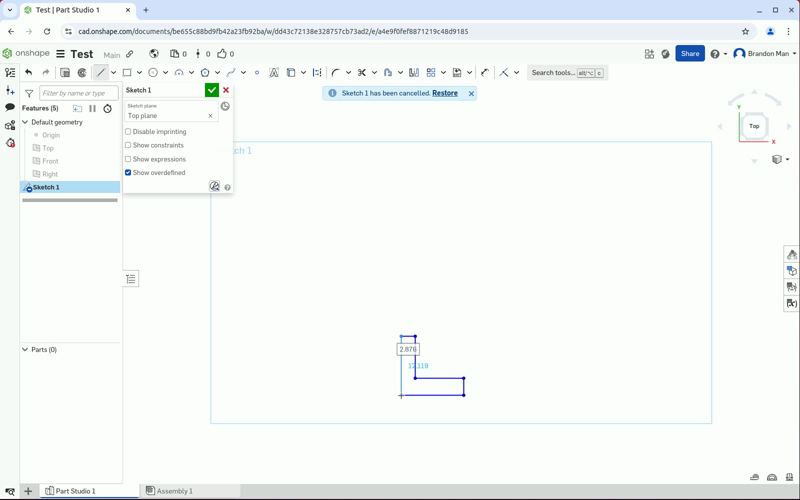
click(401, 395)
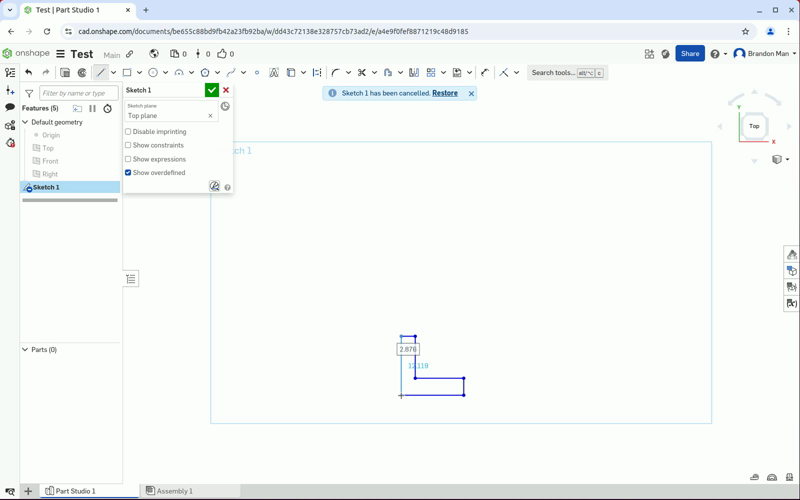
key(esc)
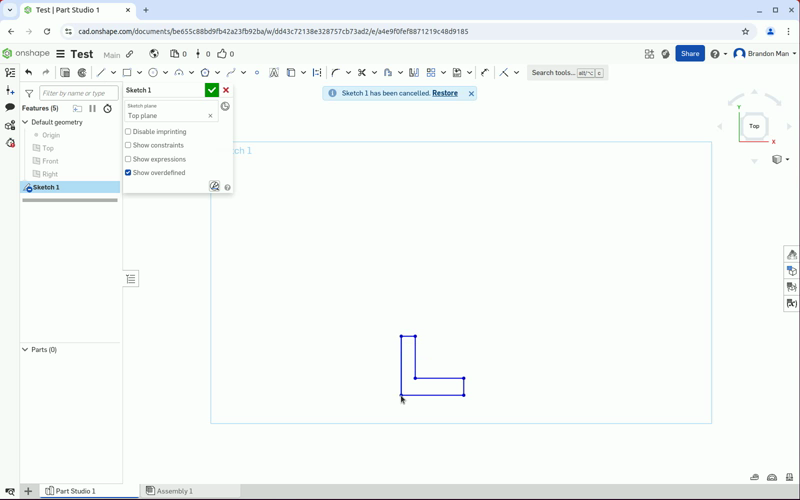
mouse_move(409, 354)
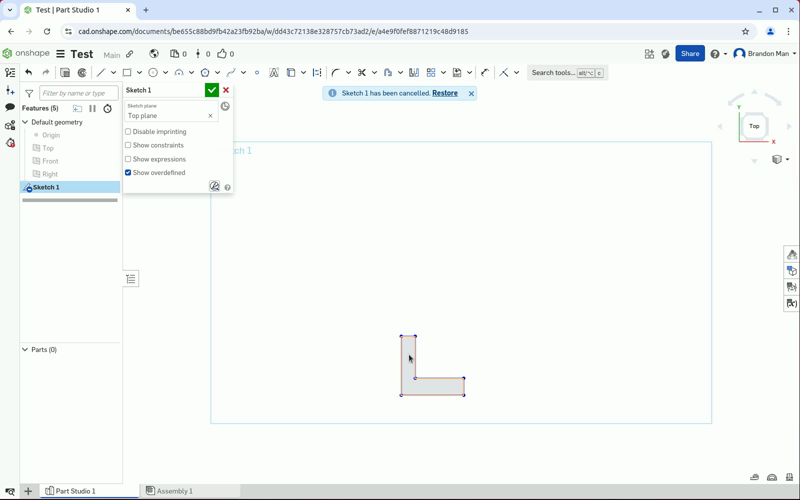
scroll(6)
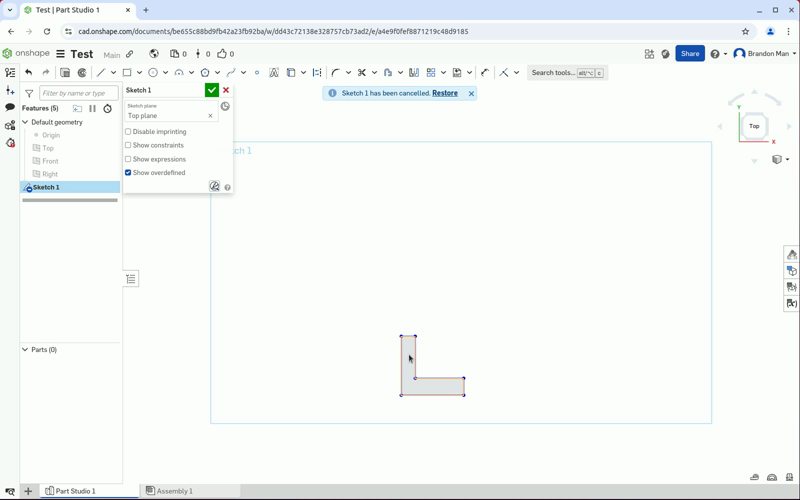
scroll(6)
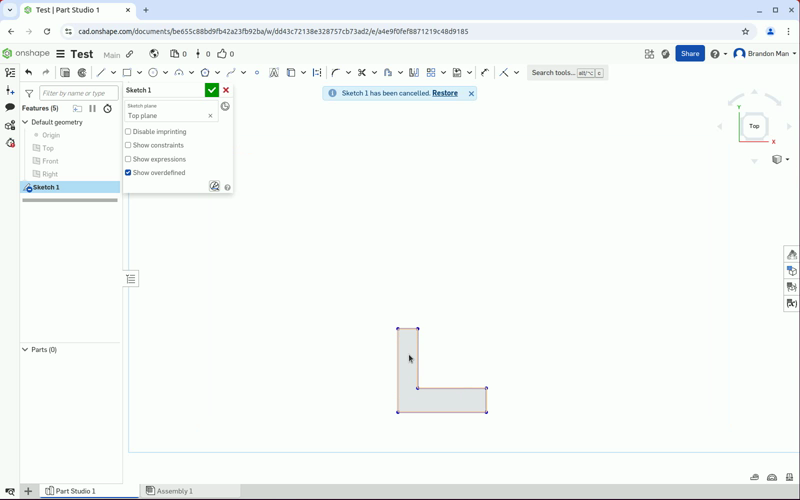
scroll(6)
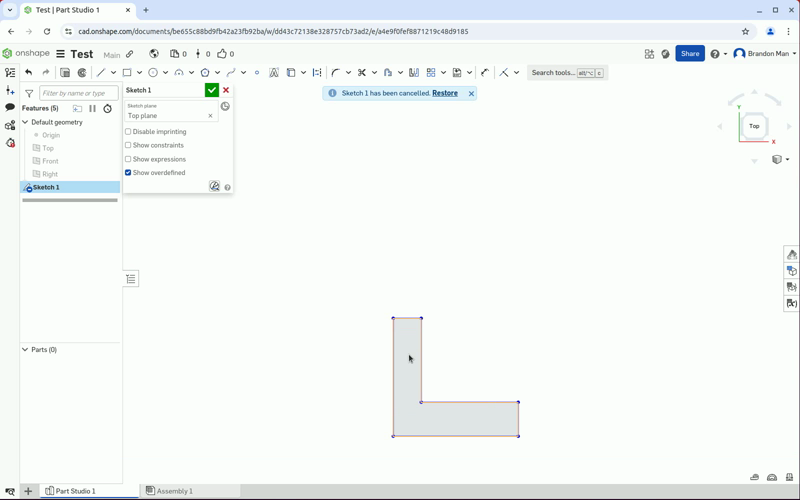
scroll(6)
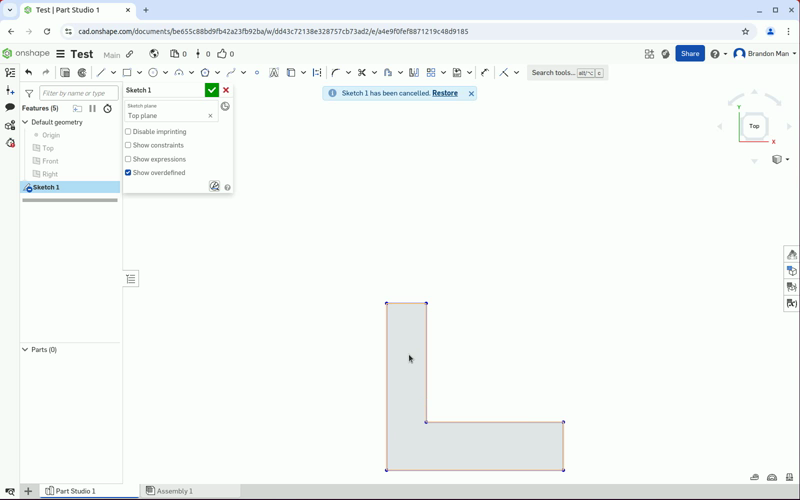
scroll(6)
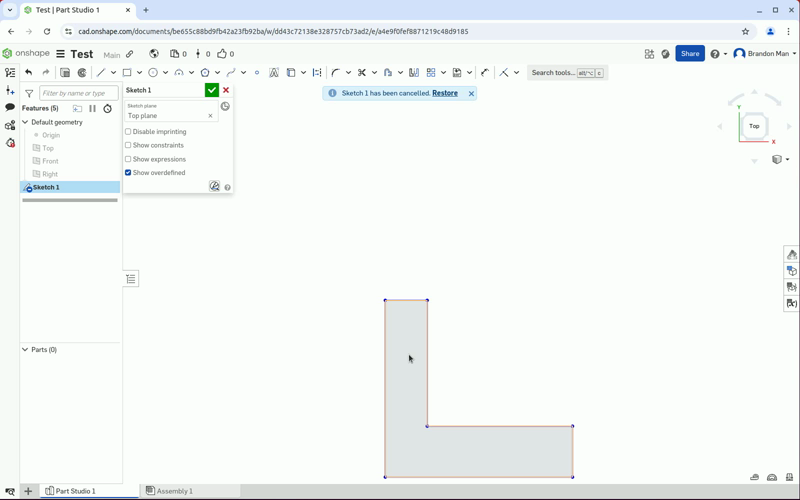
scroll(6)
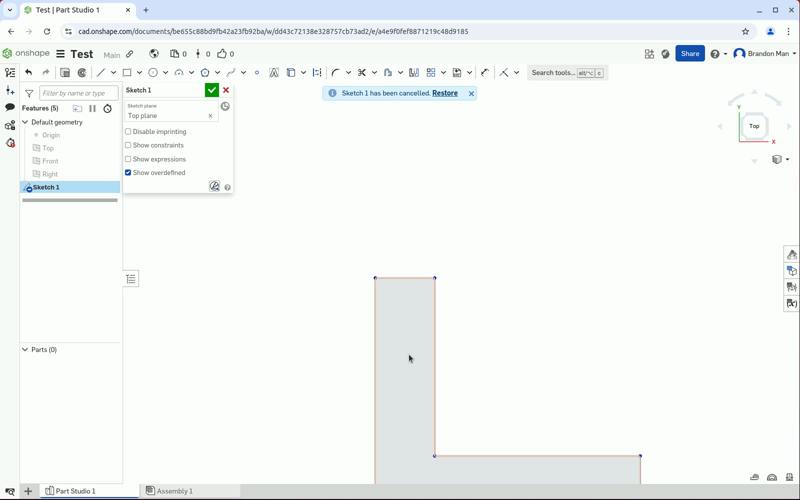
scroll(6)
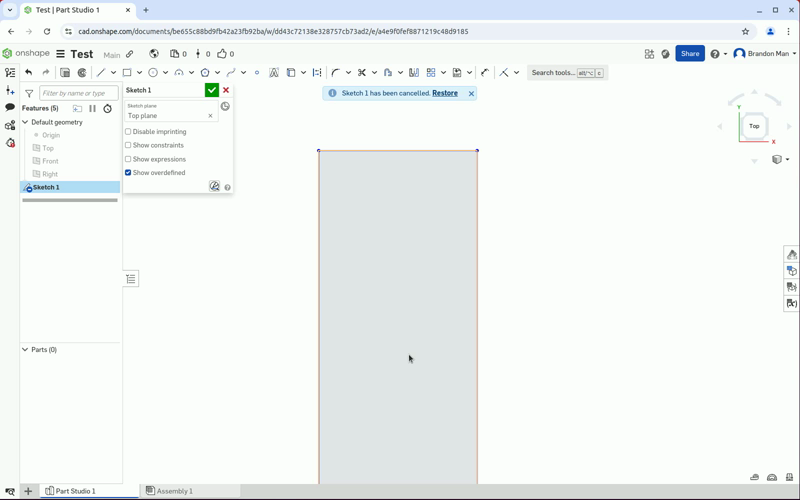
click(409, 354)
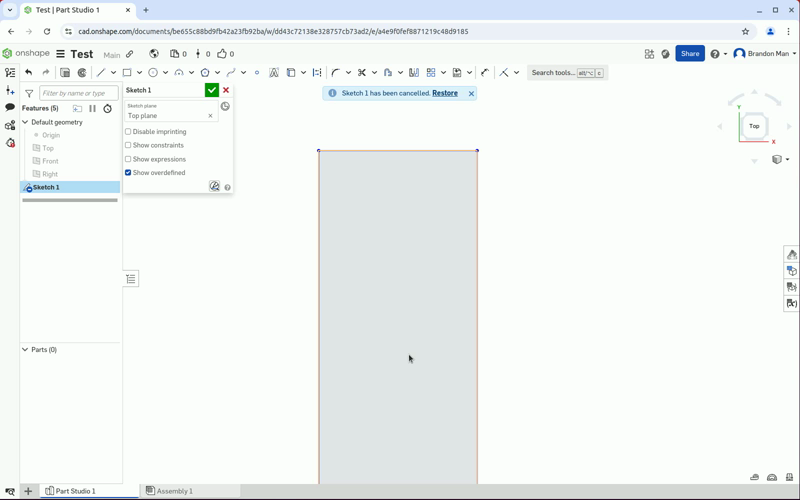
scroll(-6)
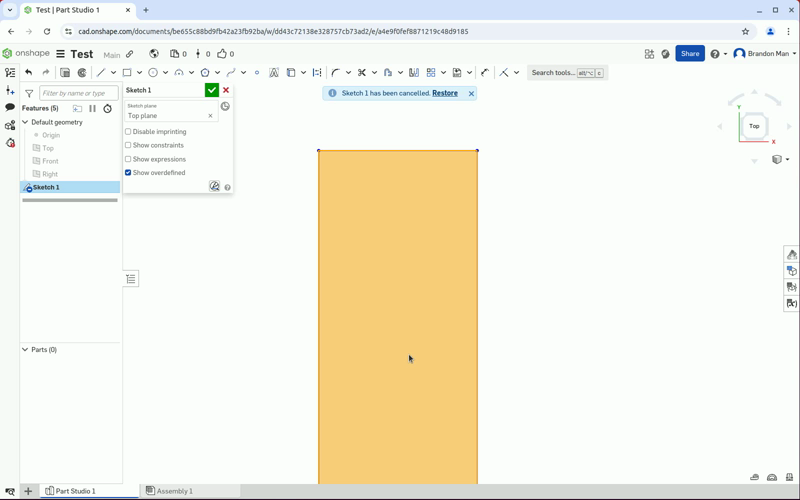
scroll(-6)
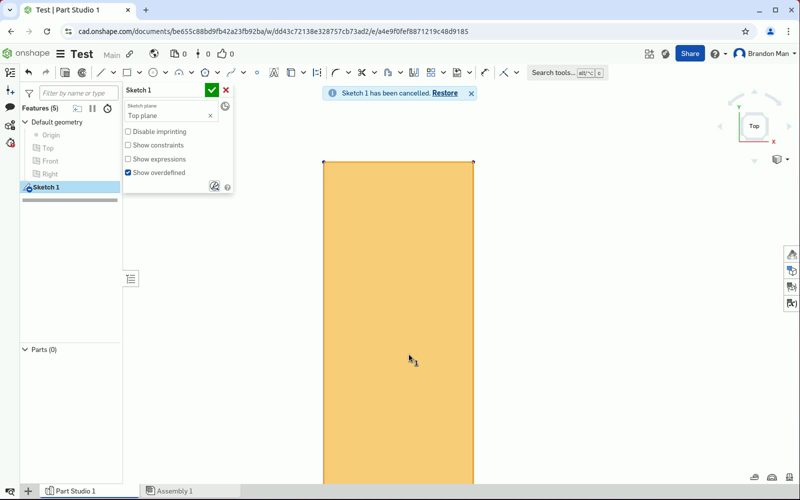
scroll(-6)
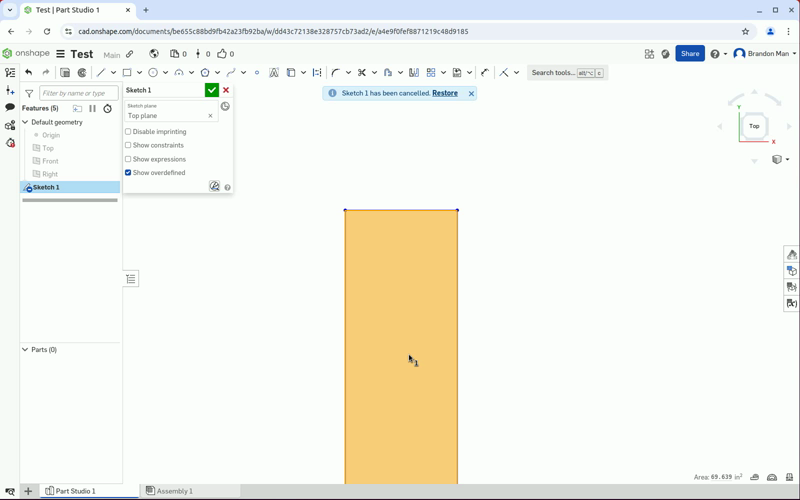
scroll(-6)
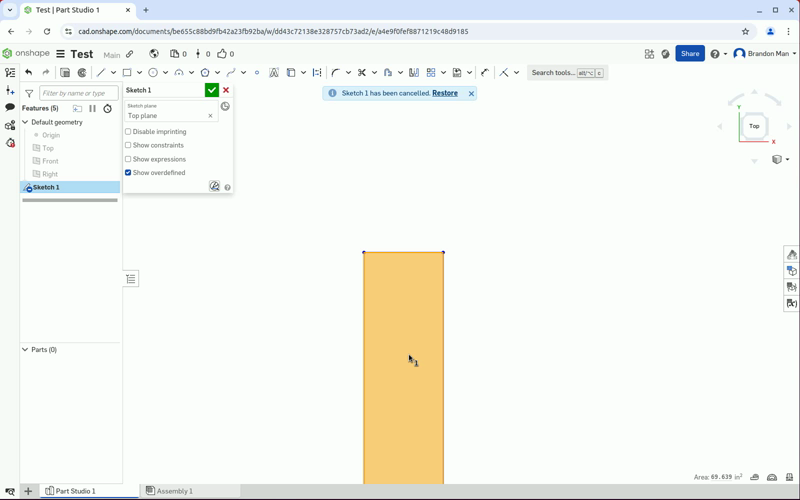
scroll(-6)
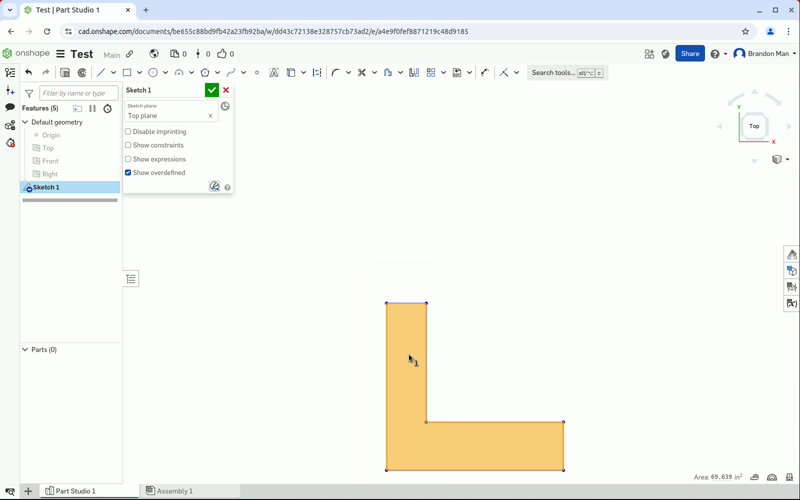
scroll(-6)
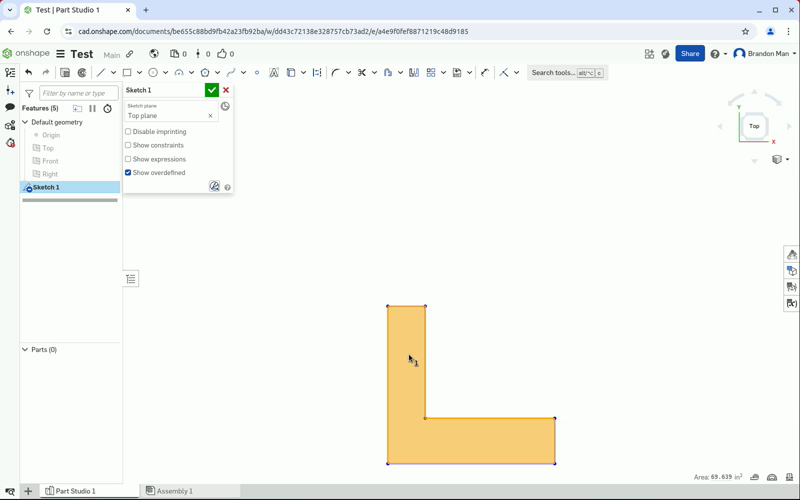
scroll(-6)
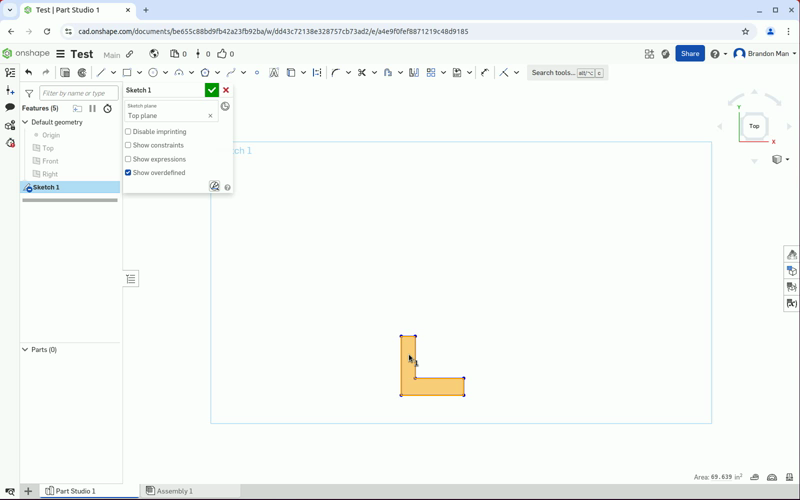
mouse_move(73, 352)
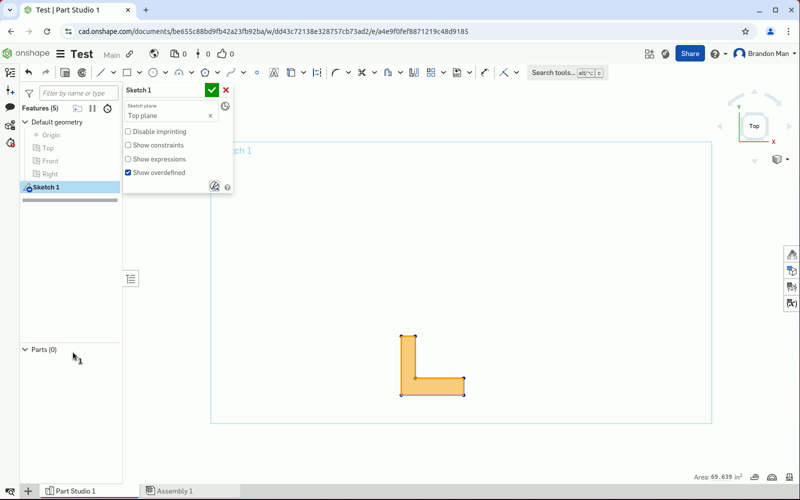
key(shift+y)
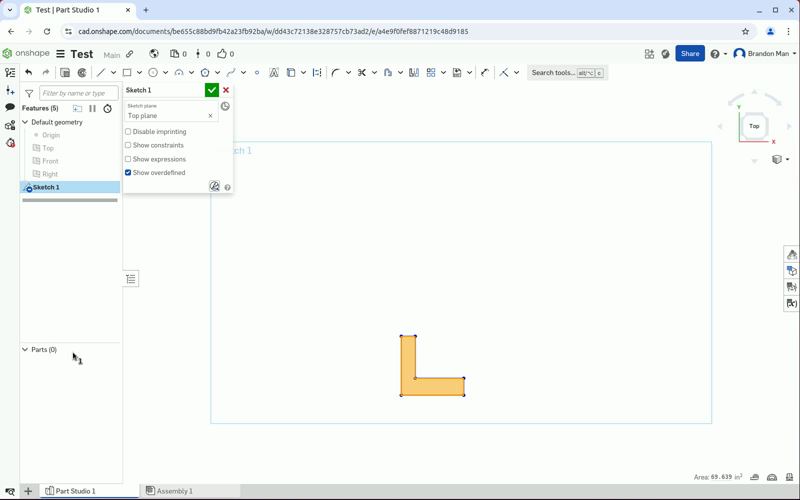
key(shift+e)
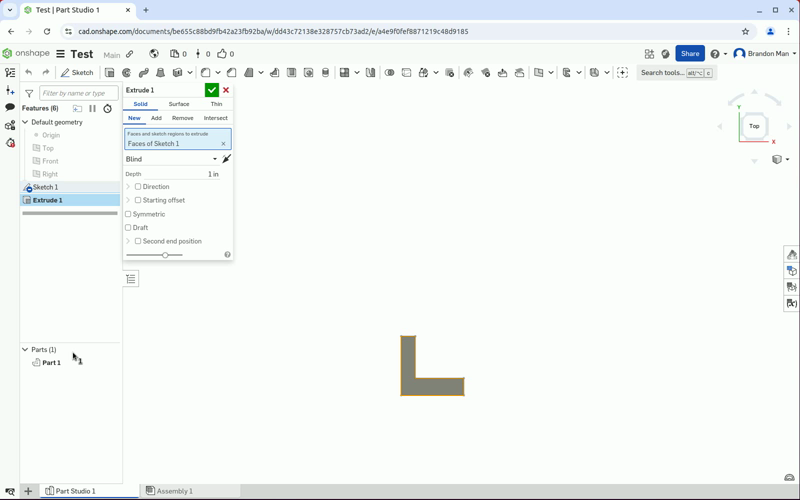
mouse_move(143, 106)
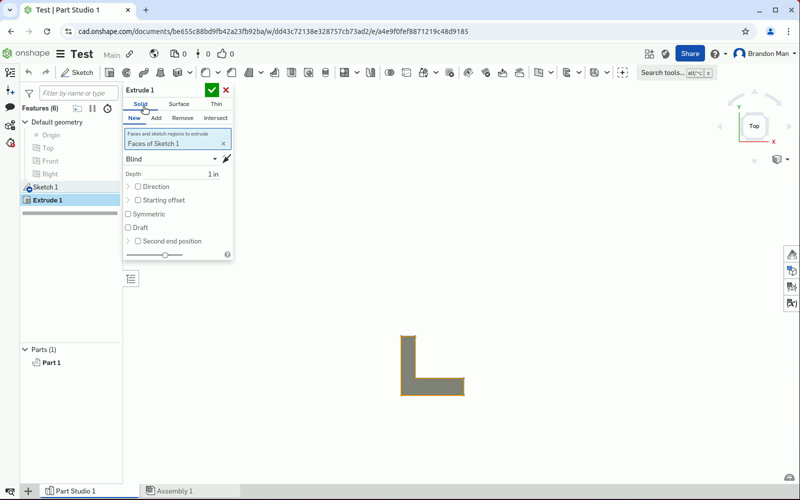
click(143, 106)
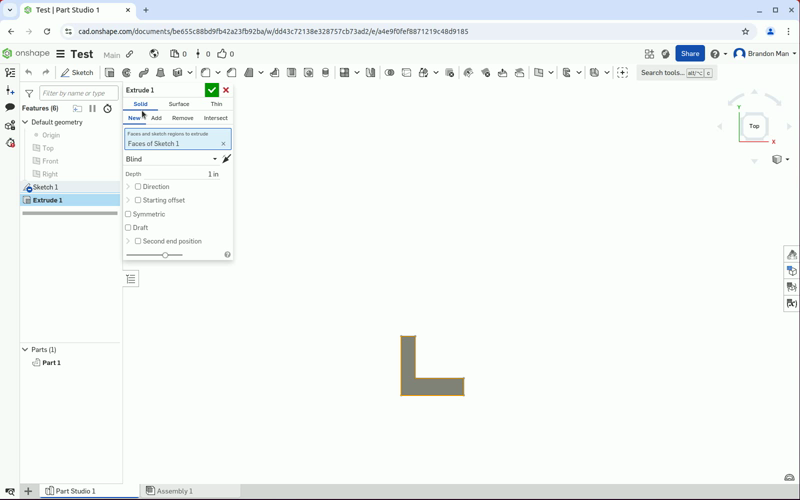
mouse_move(137, 120)
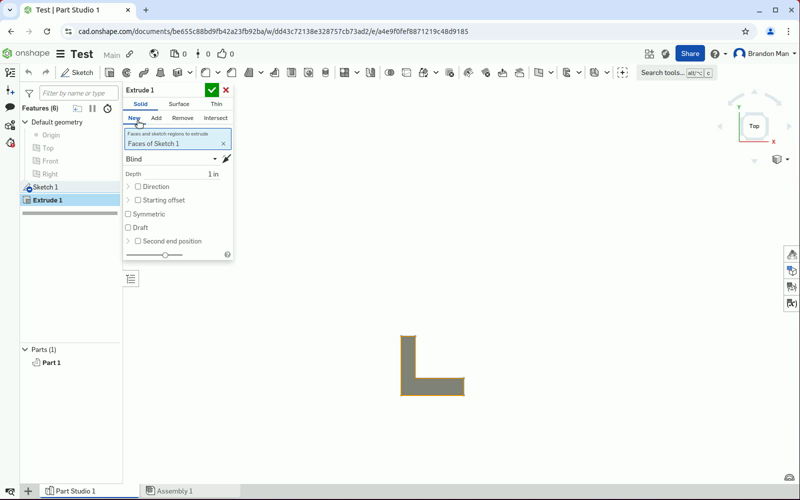
click(137, 120)
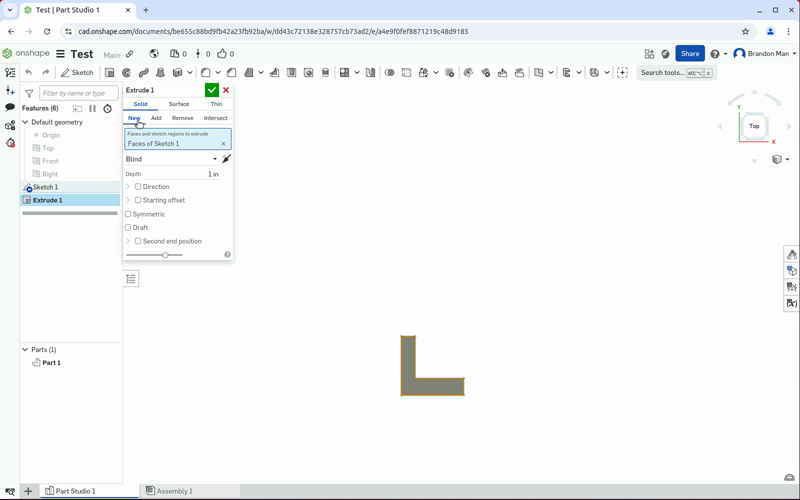
key(tab, 4)
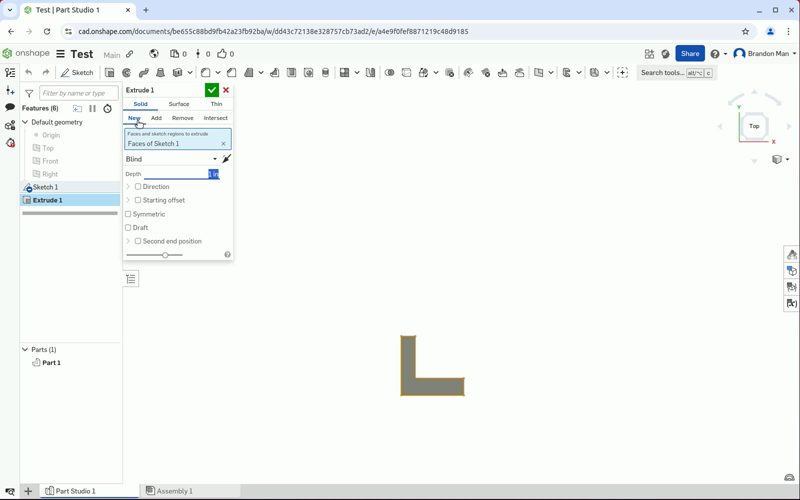
text(0.963)
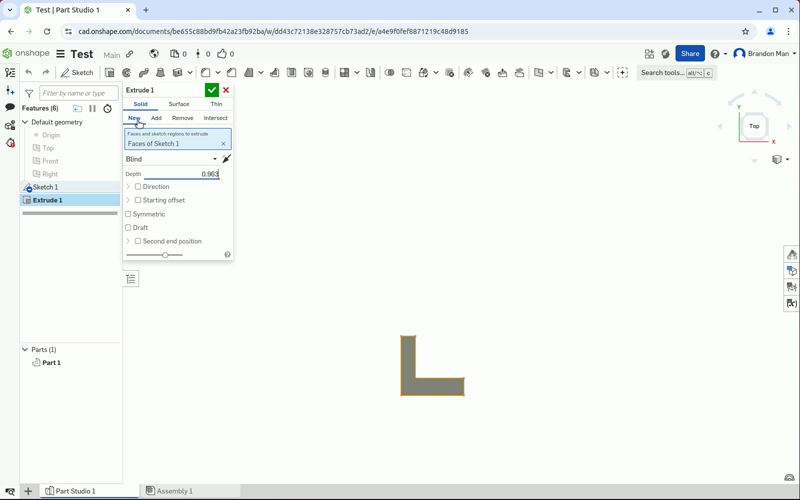
key(enter)
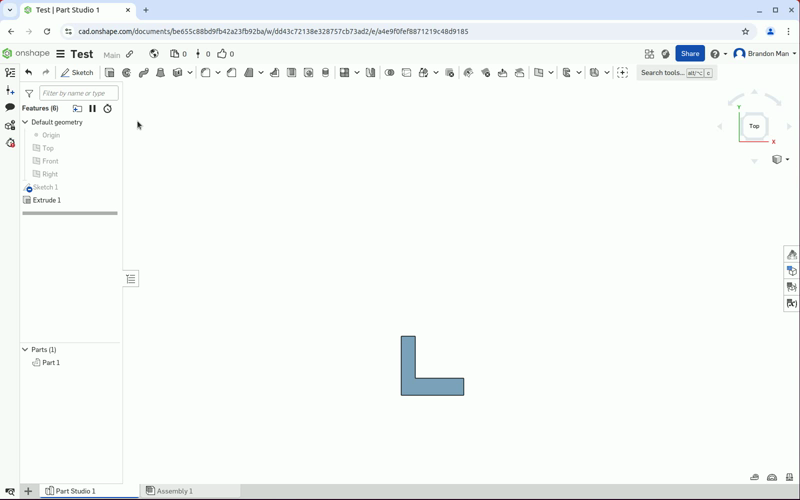
key(shift+h)
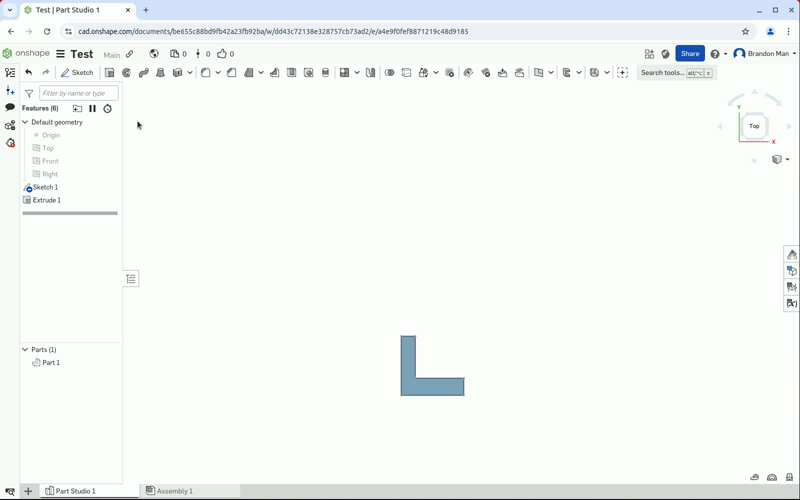
key(shift+h)
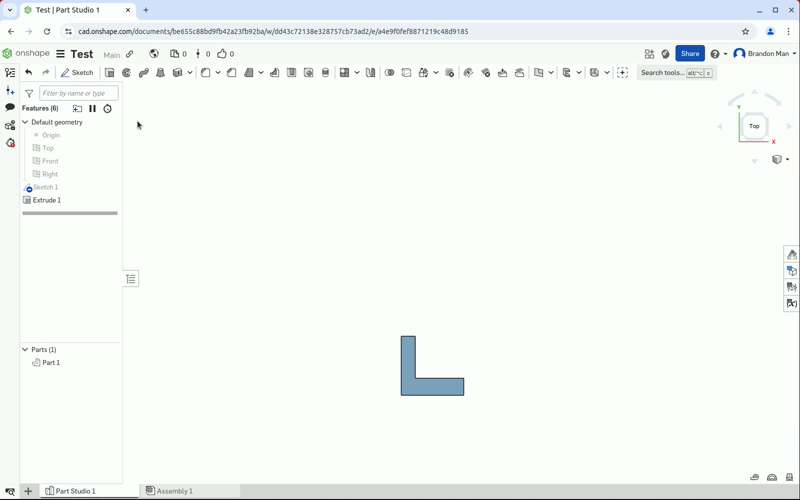
mouse_move(73, 189)
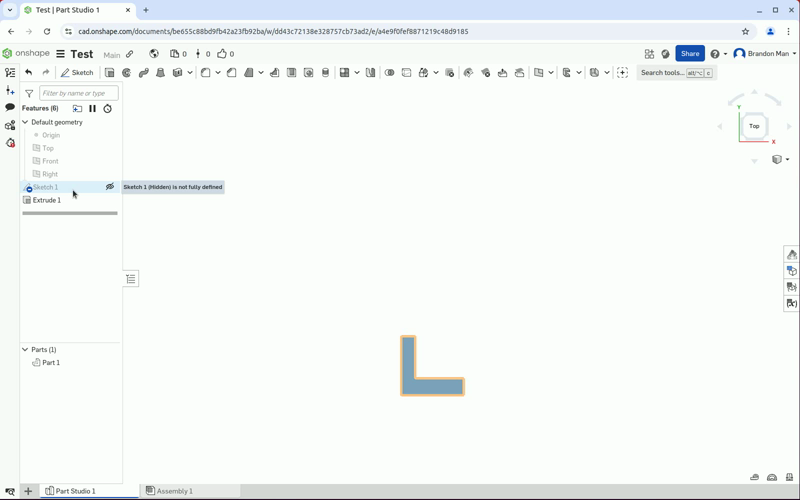
click(73, 189)
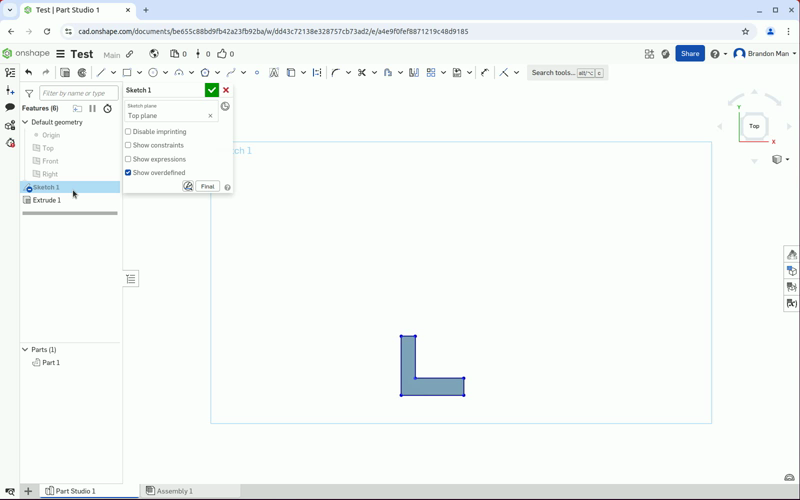
mouse_move(229, 92)
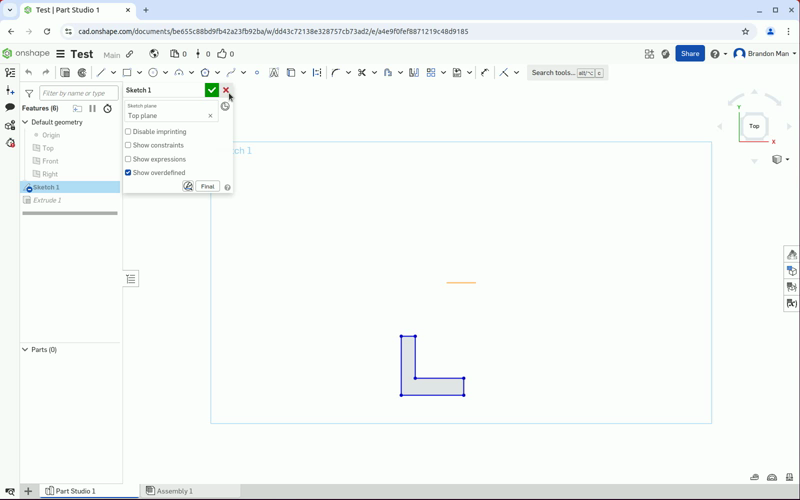
click(229, 92)
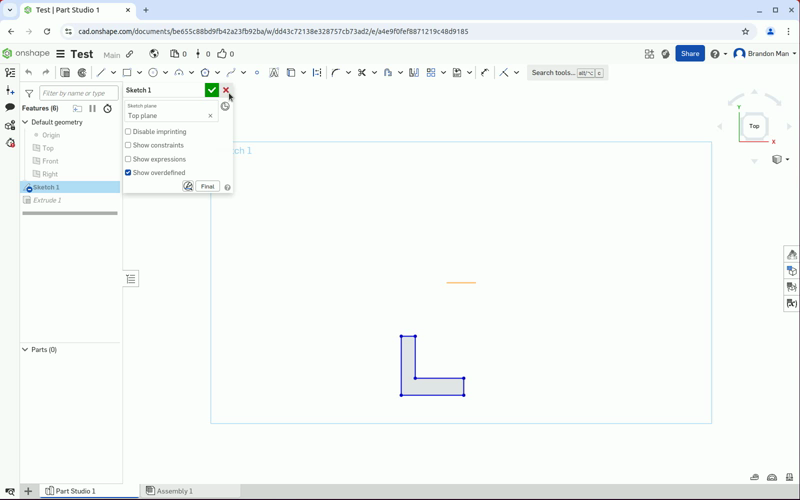
key(shift+s)
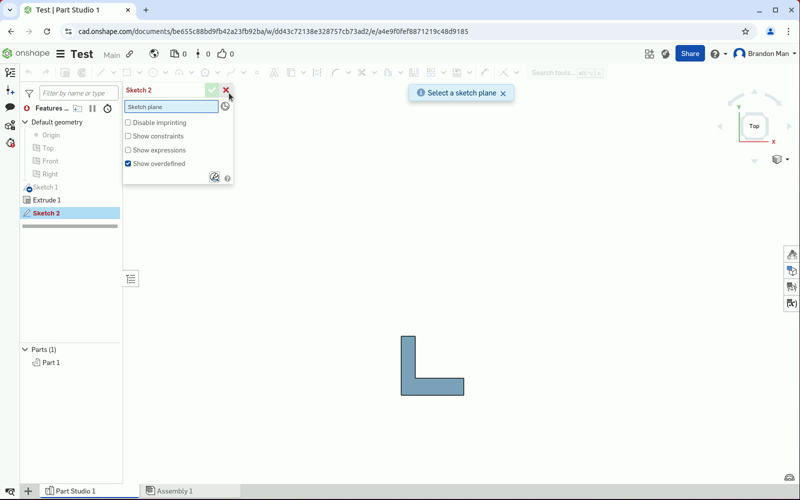
mouse_move(73, 150)
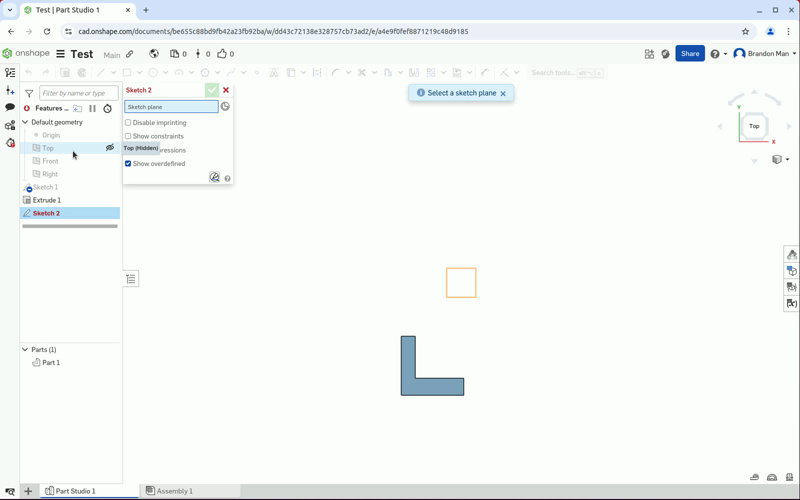
click(73, 150)
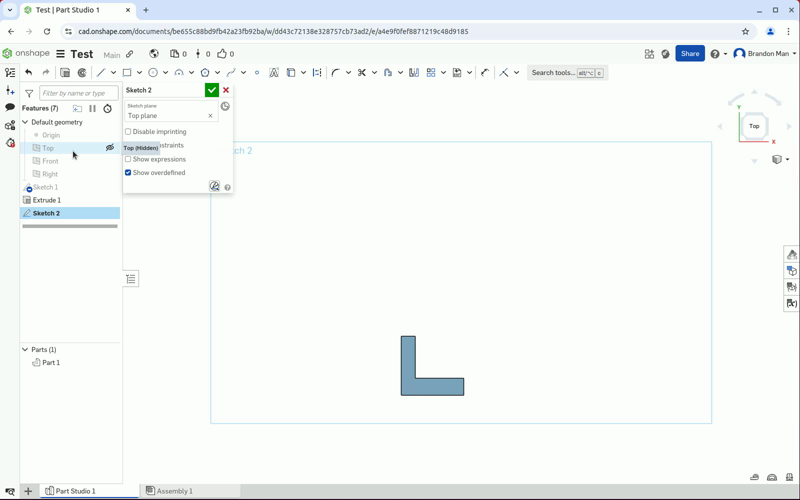
mouse_move(73, 352)
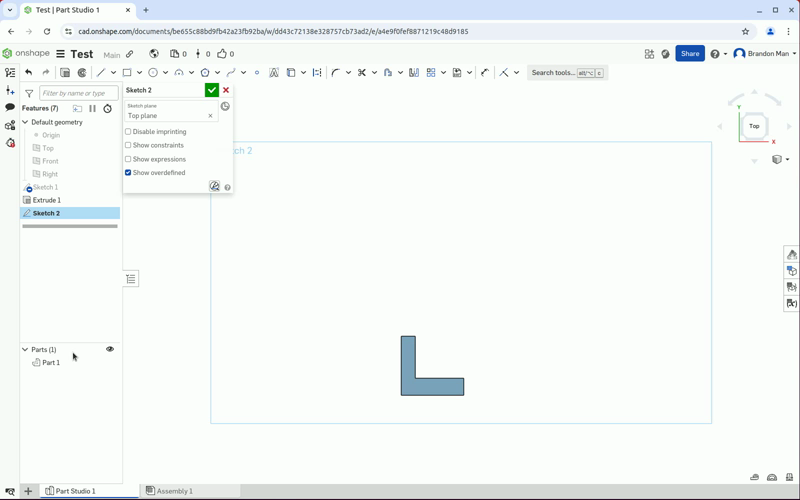
key(y)
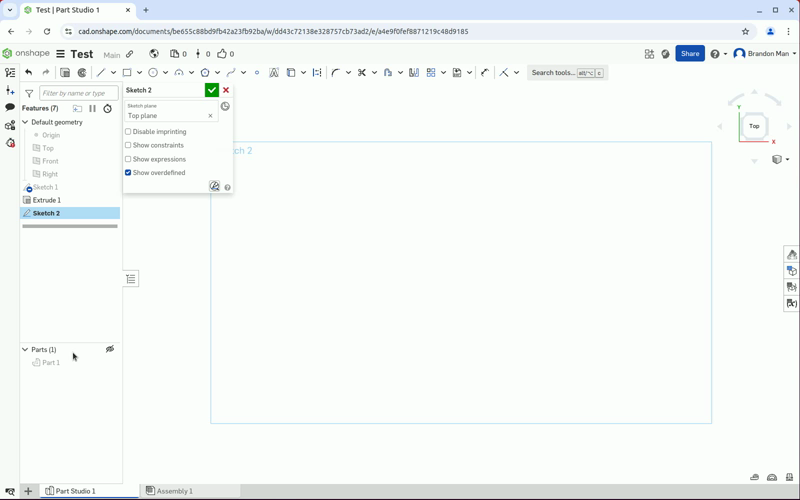
key(l)
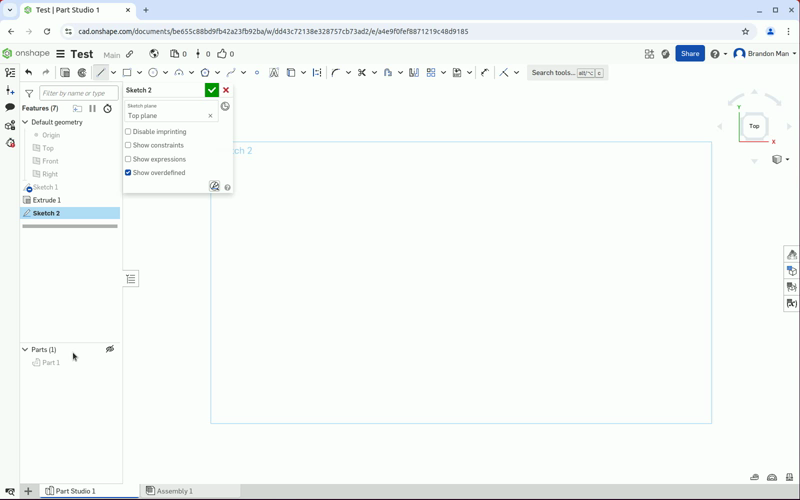
key_down(shift)
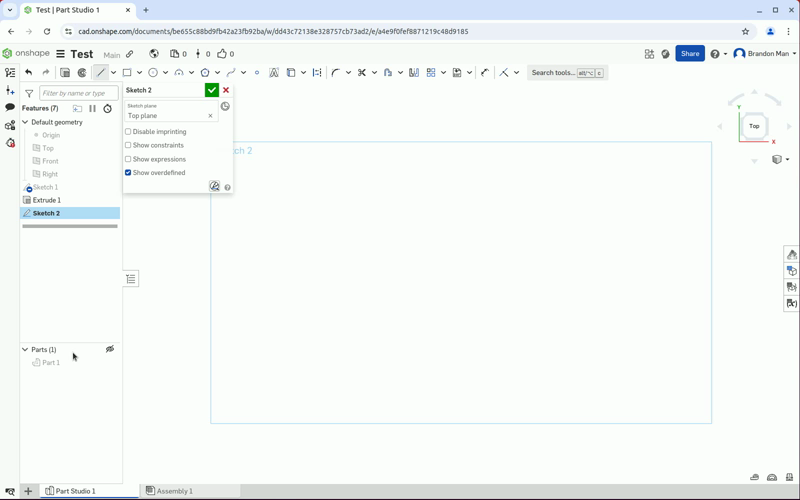
mouse_move(463, 395)
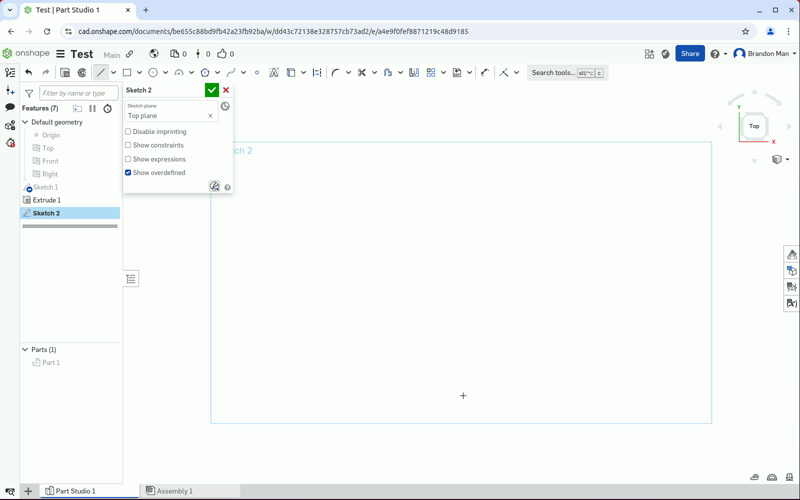
click(463, 395)
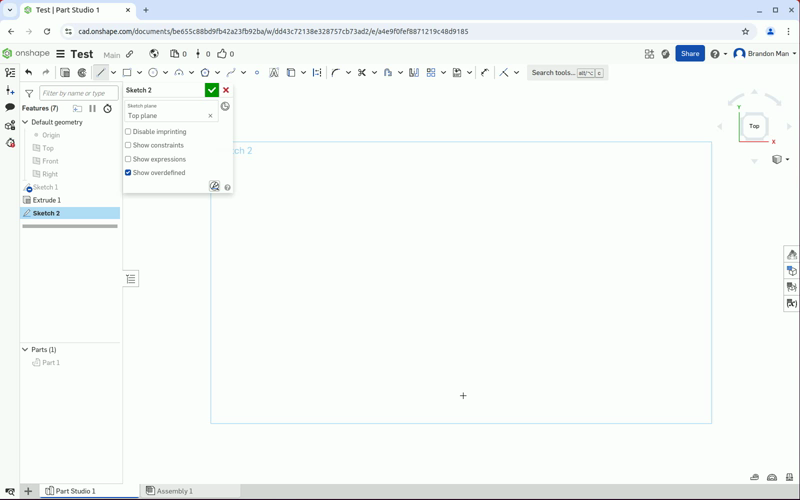
key_up(shift)
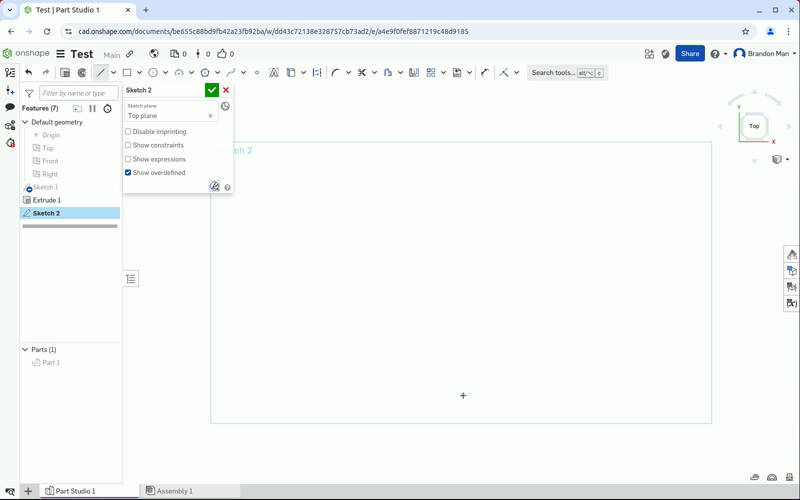
key_down(shift)
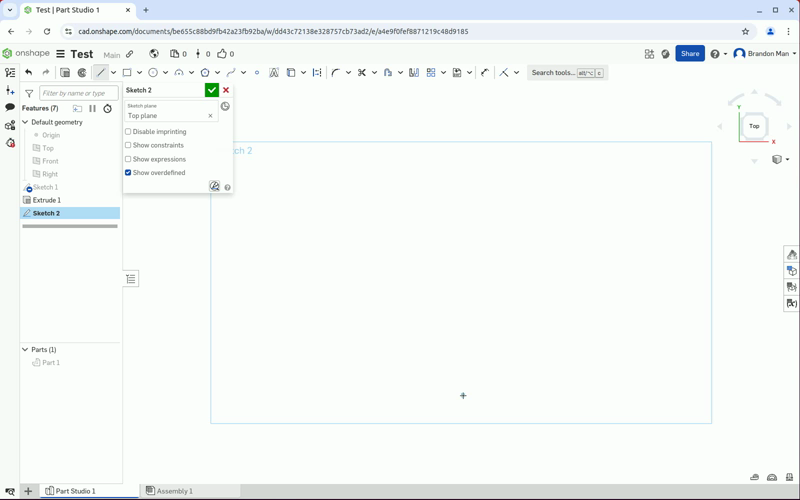
mouse_move(524, 395)
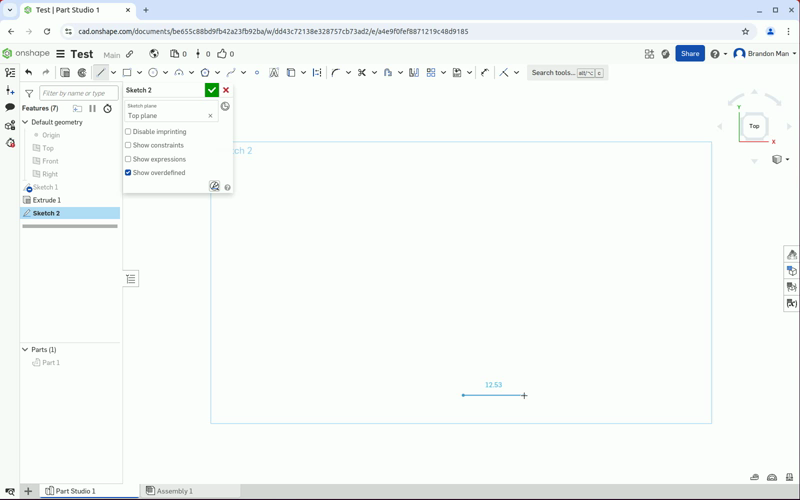
click(524, 395)
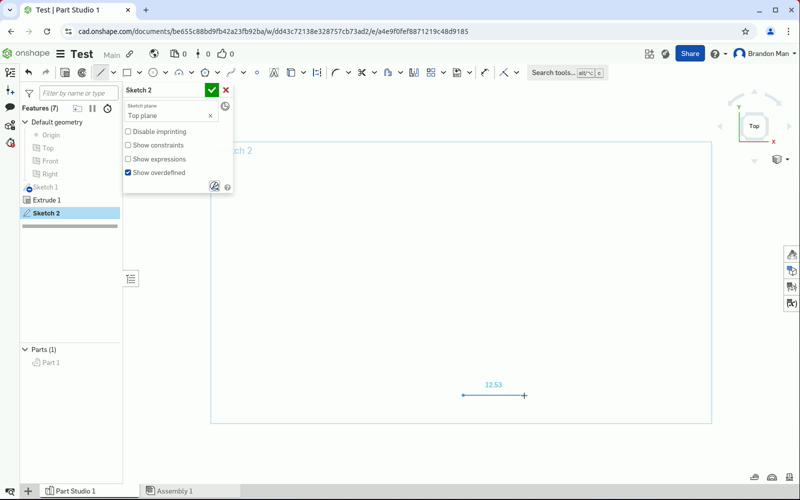
key_up(shift)
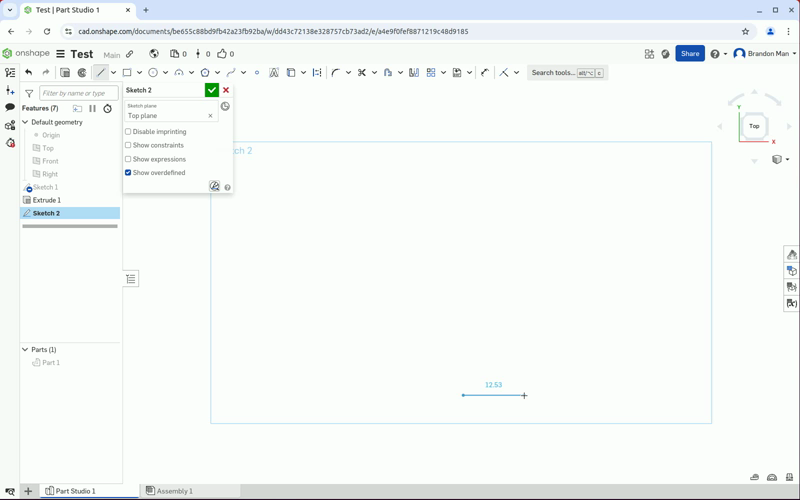
key_down(shift)
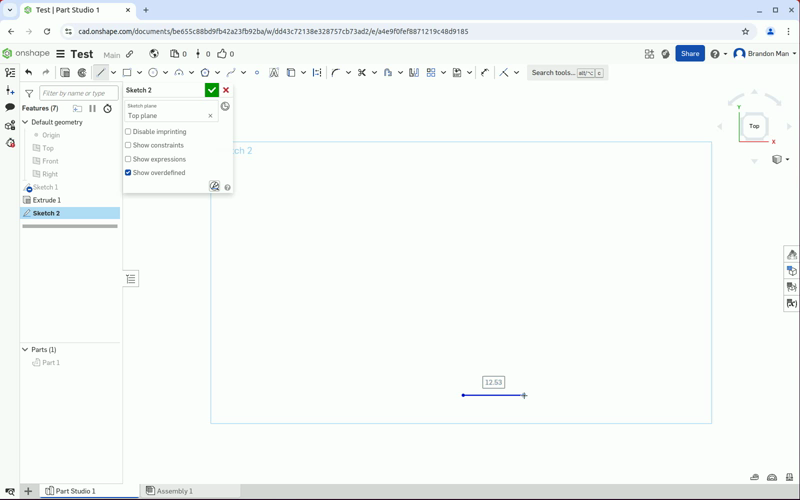
mouse_move(524, 307)
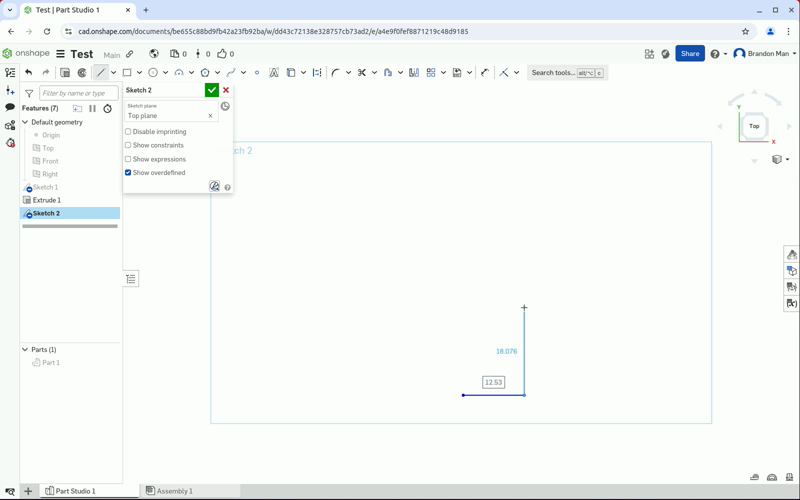
click(524, 307)
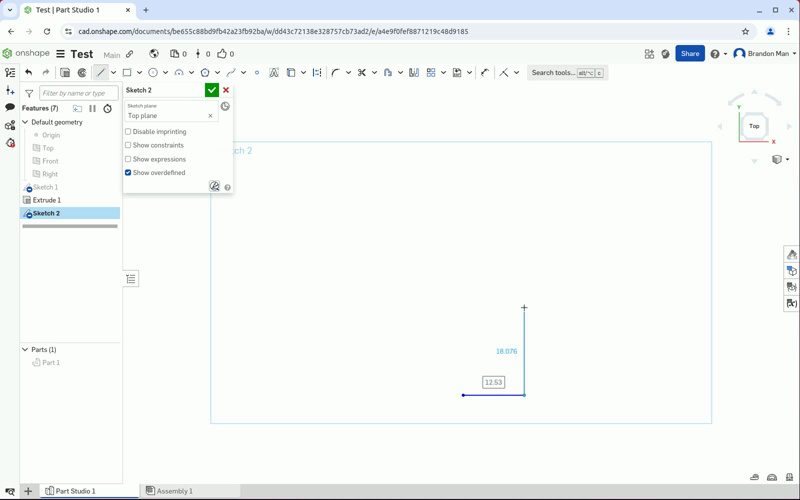
key_up(shift)
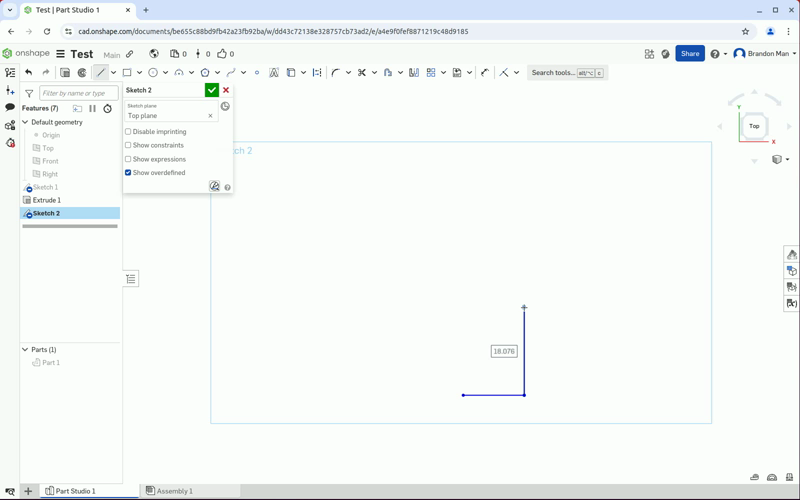
key_down(shift)
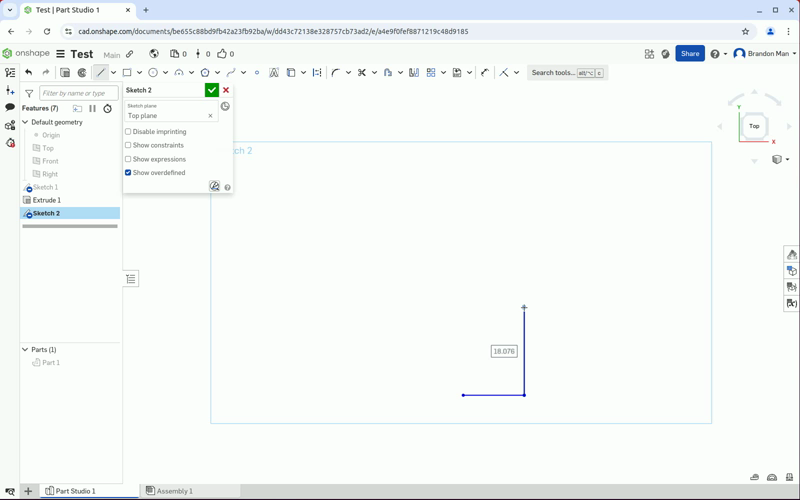
mouse_move(554, 307)
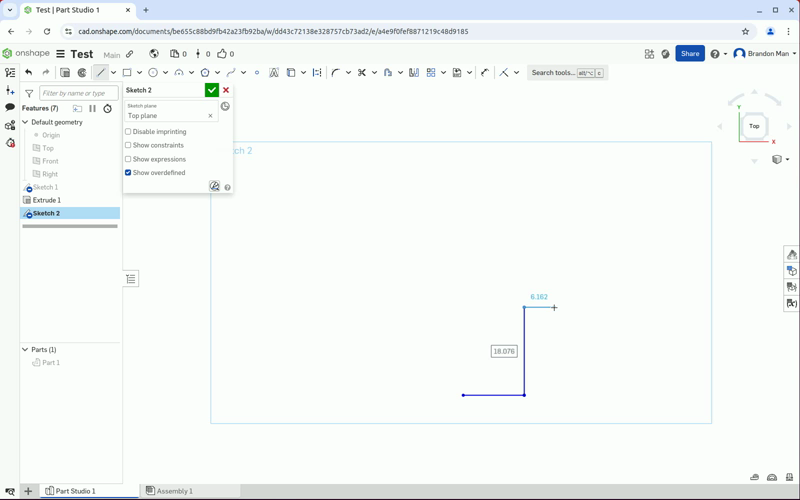
mouse_move(510, 307)
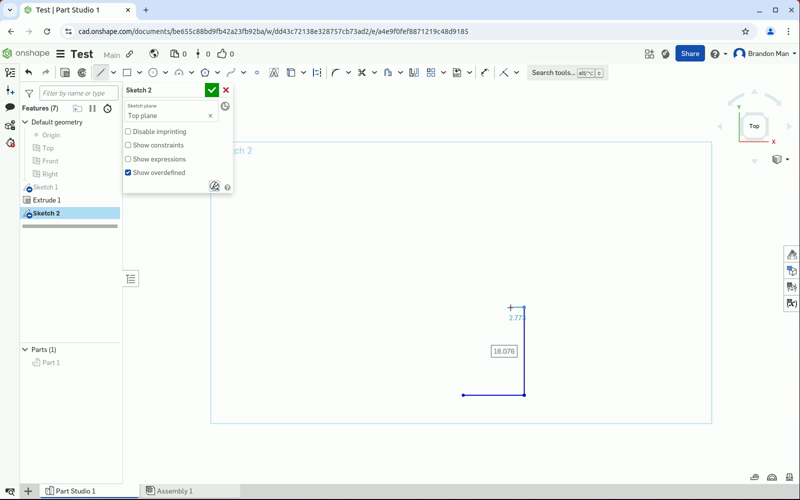
click(510, 307)
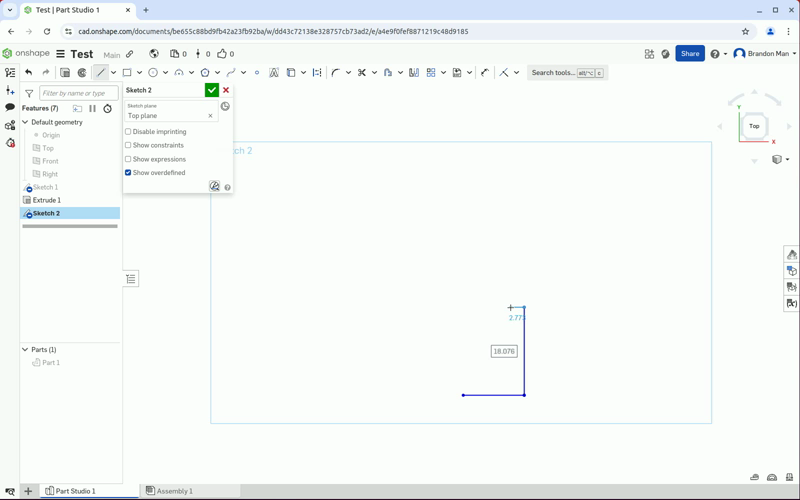
key_up(shift)
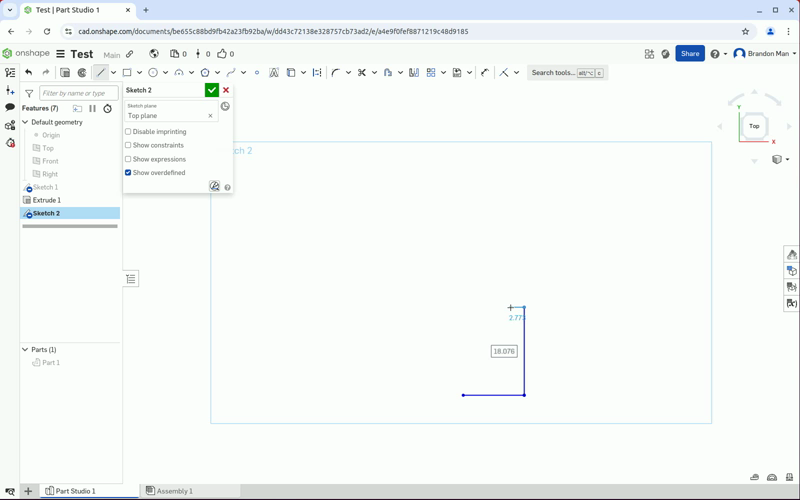
key_down(shift)
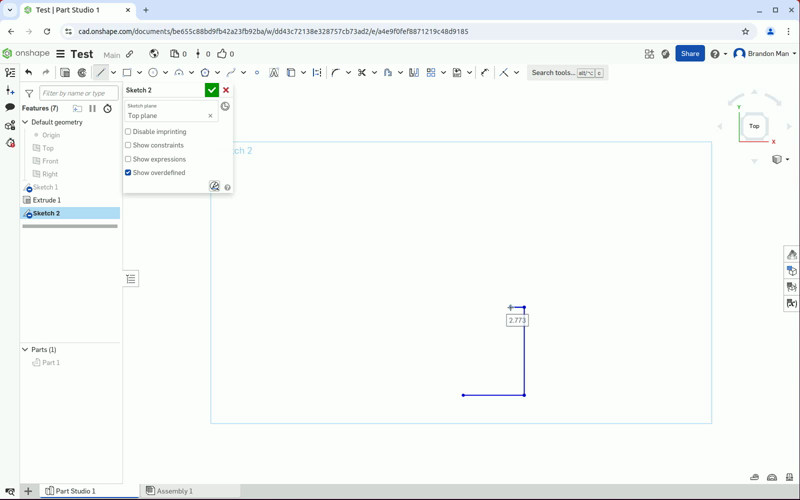
mouse_move(510, 378)
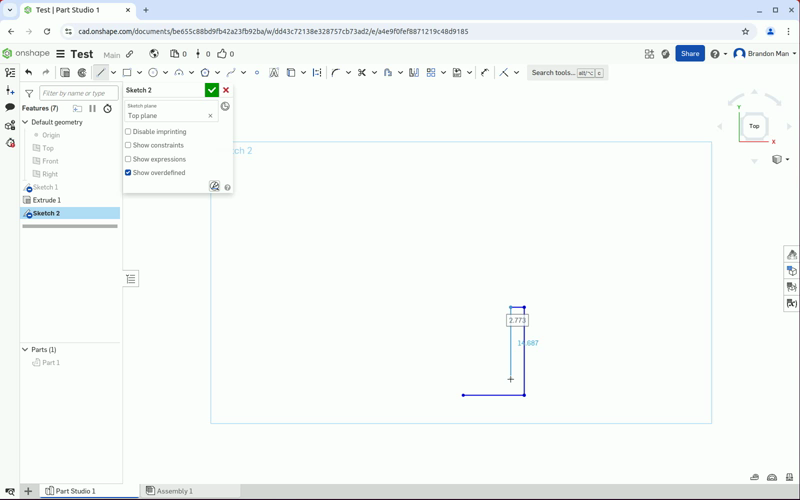
click(510, 378)
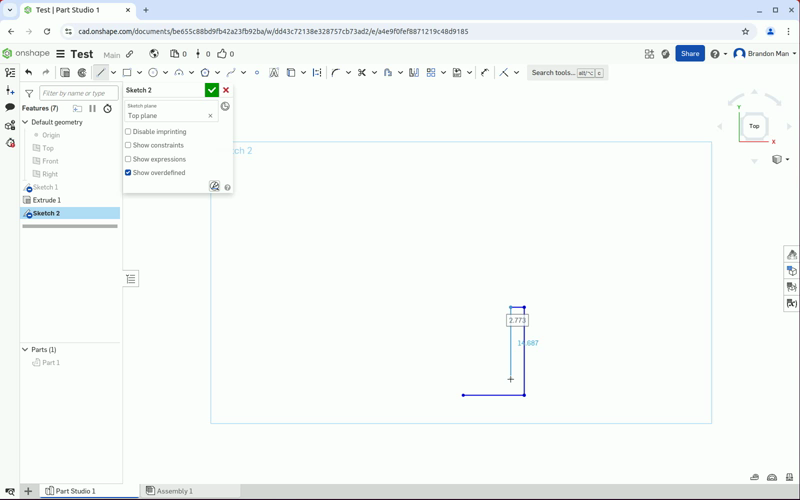
key_up(shift)
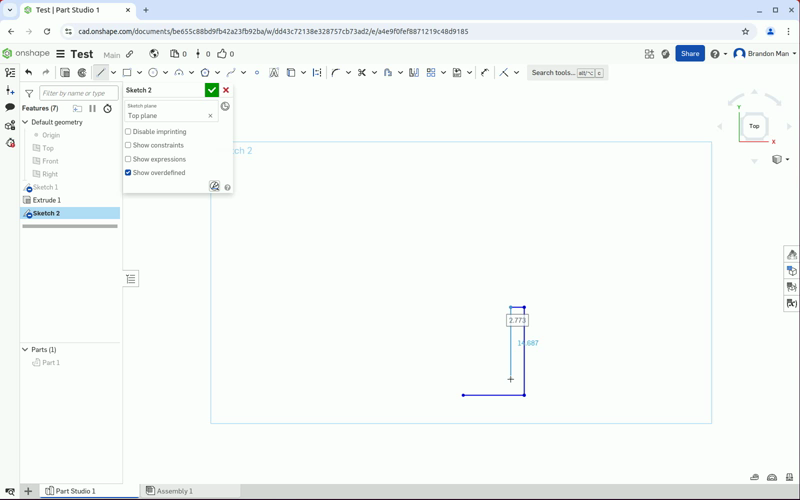
key_down(shift)
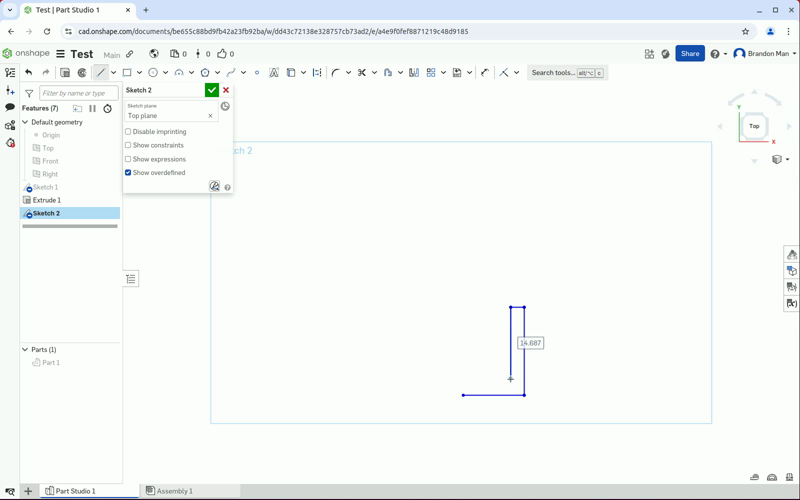
mouse_move(540, 378)
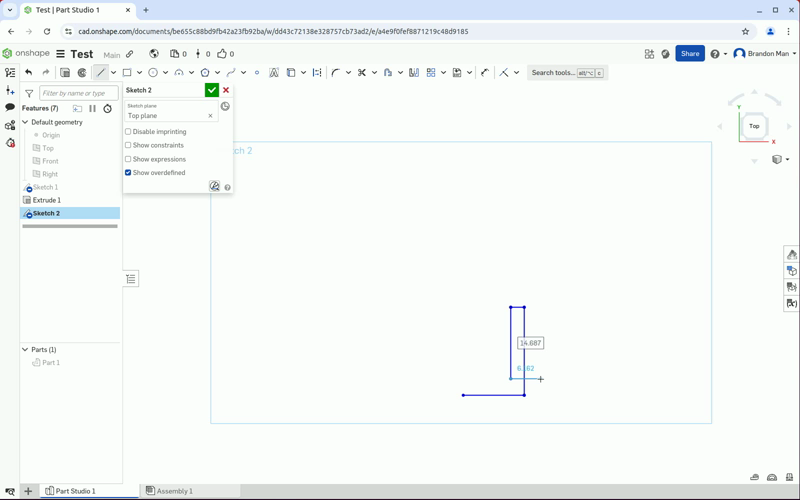
mouse_move(463, 378)
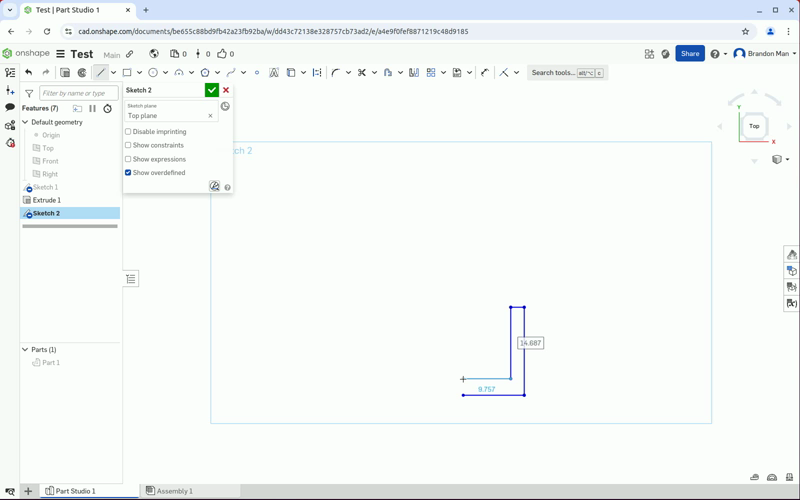
click(463, 378)
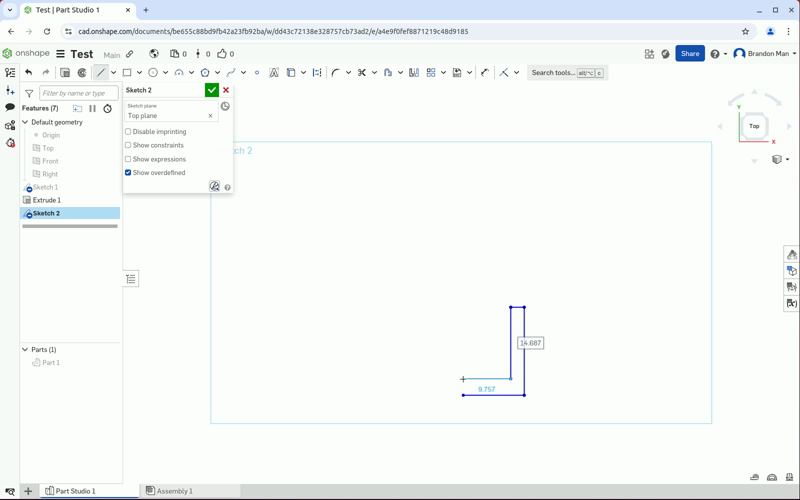
key_up(shift)
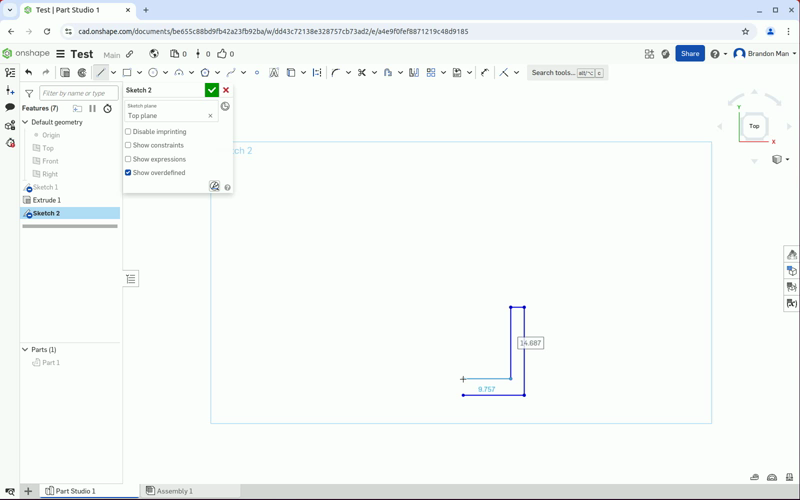
mouse_move(493, 378)
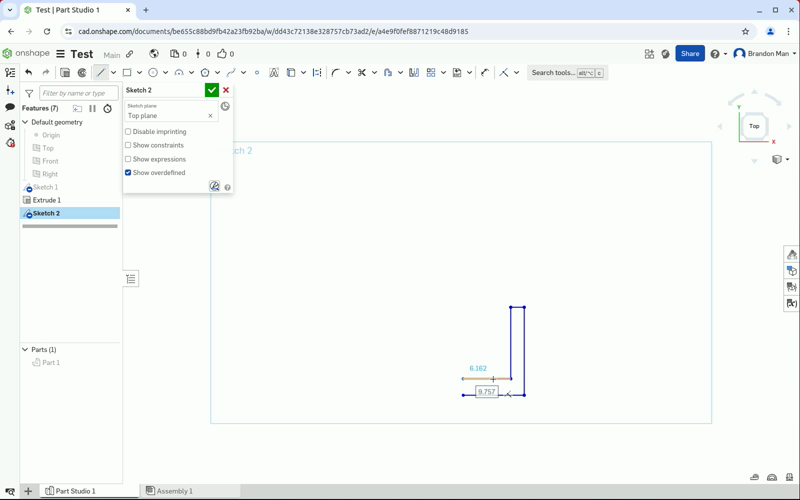
key_down(shift)
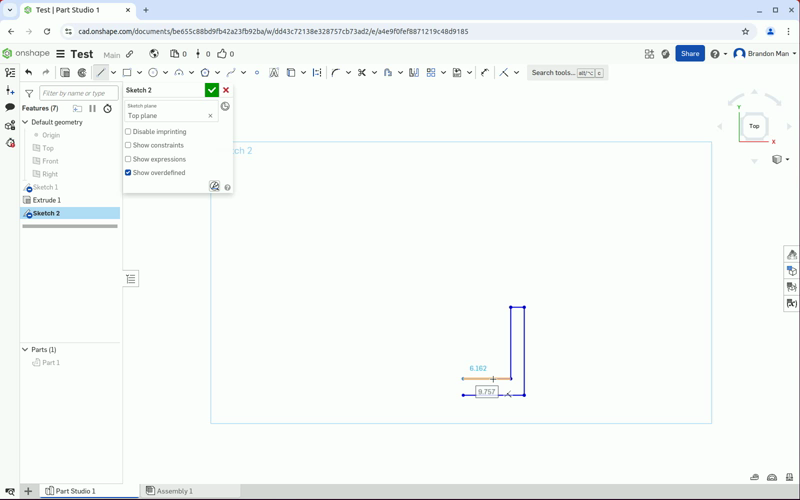
mouse_move(463, 395)
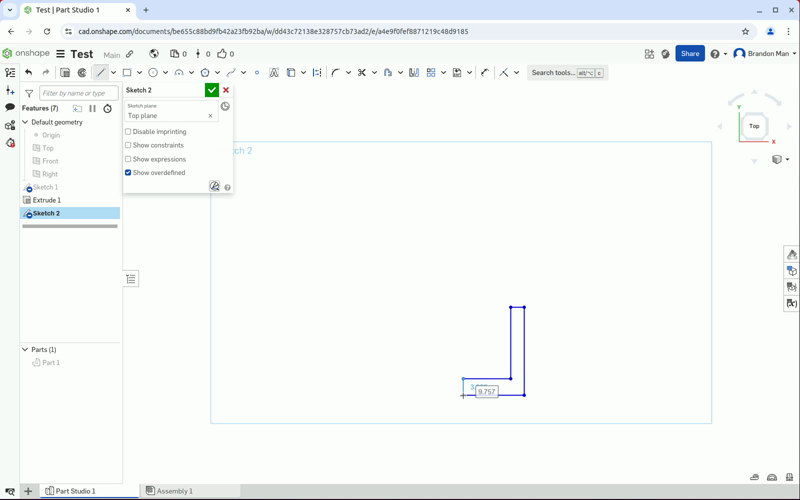
key_up(shift)
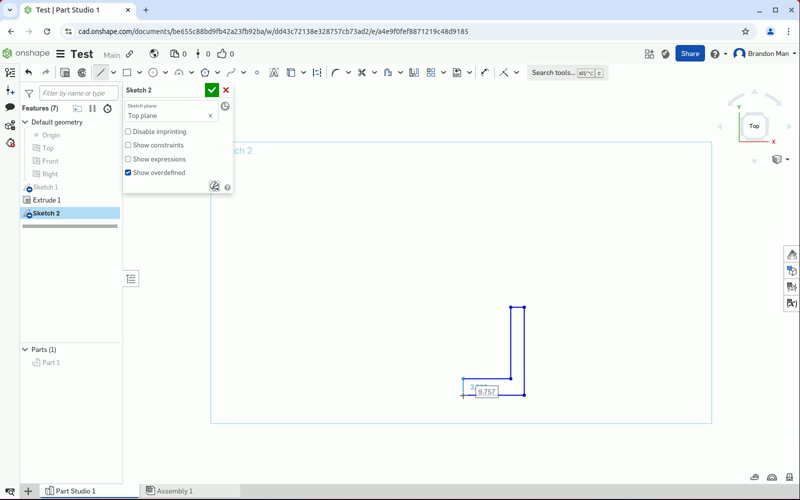
click(463, 395)
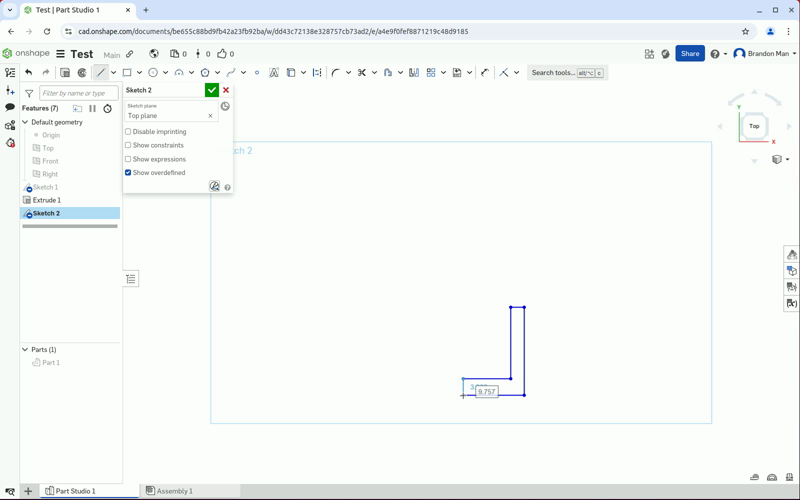
key(esc)
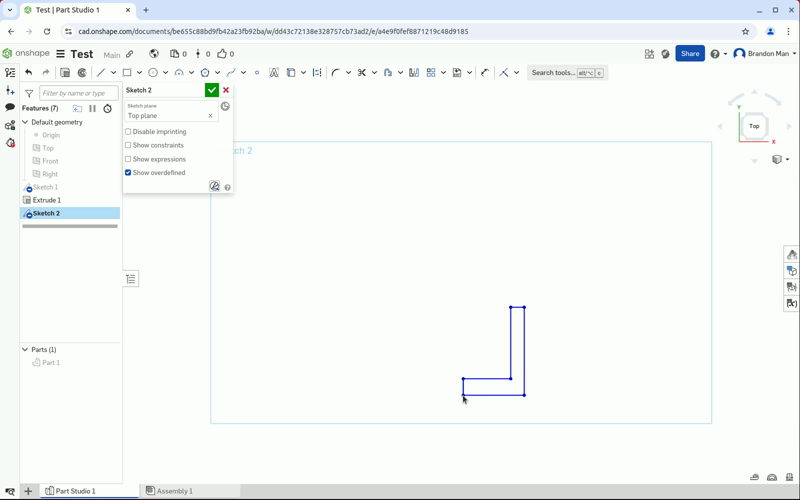
mouse_move(484, 386)
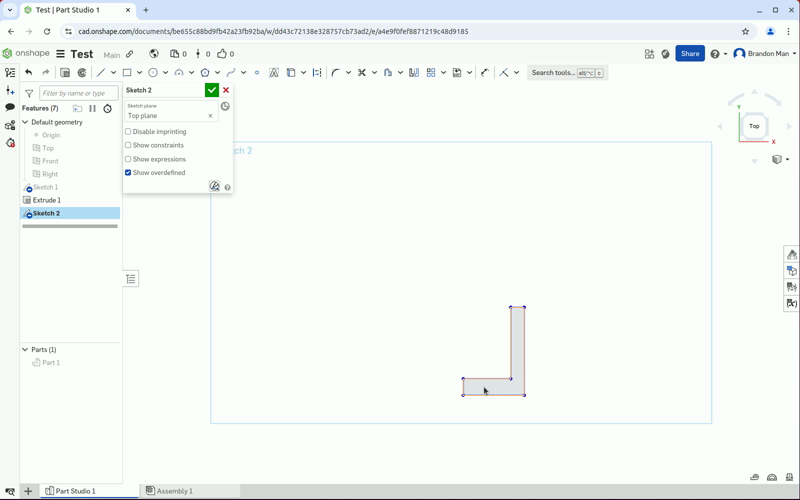
click(484, 386)
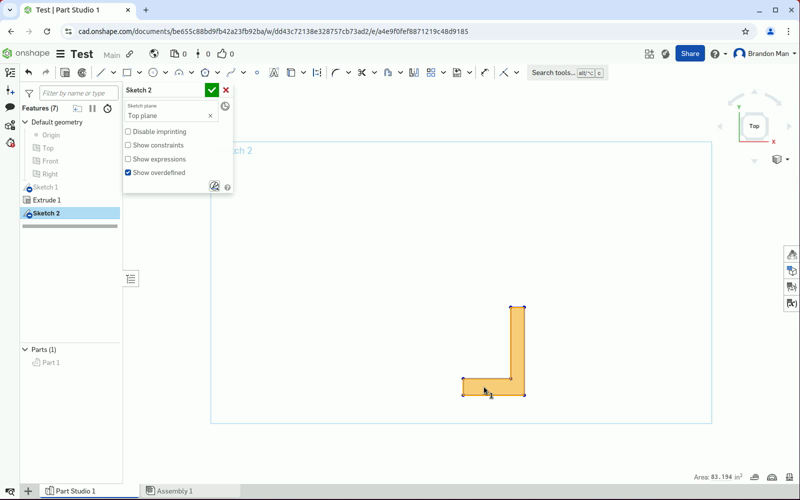
mouse_move(73, 352)
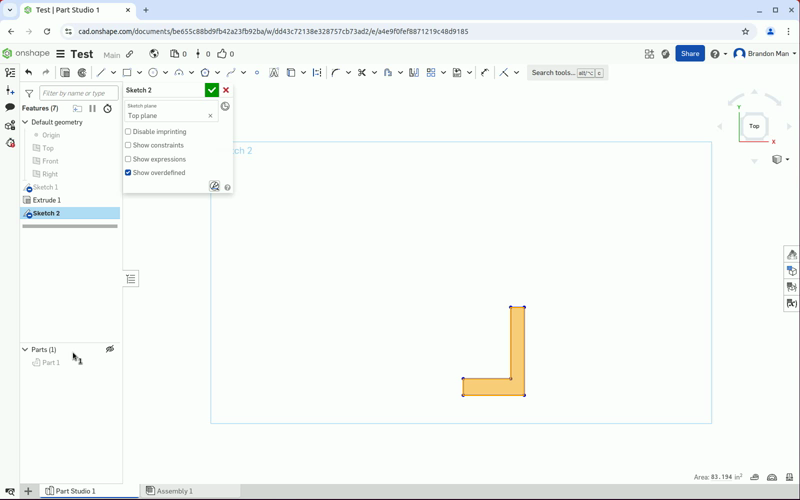
key(shift+y)
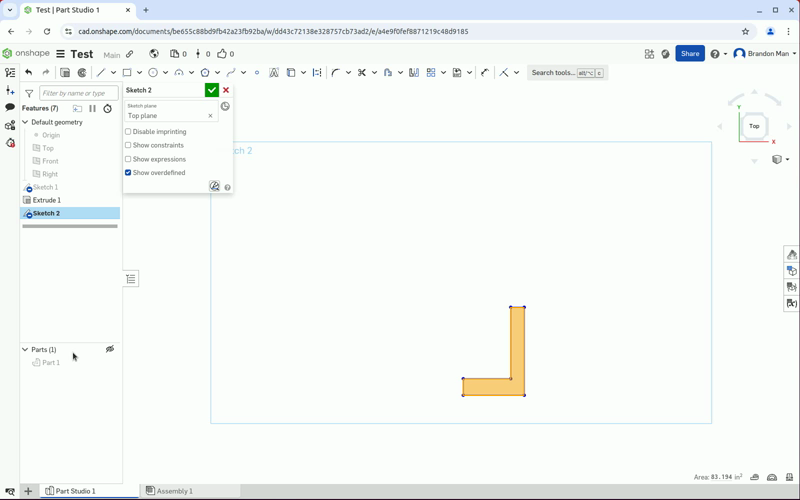
key(shift+e)
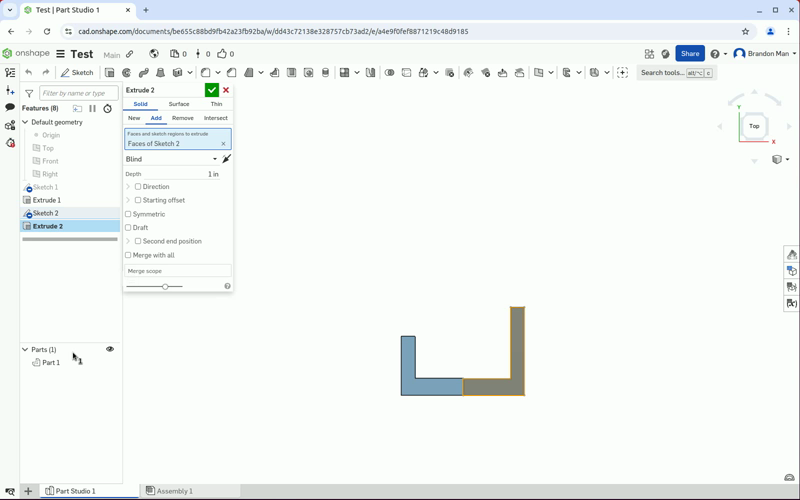
mouse_move(143, 106)
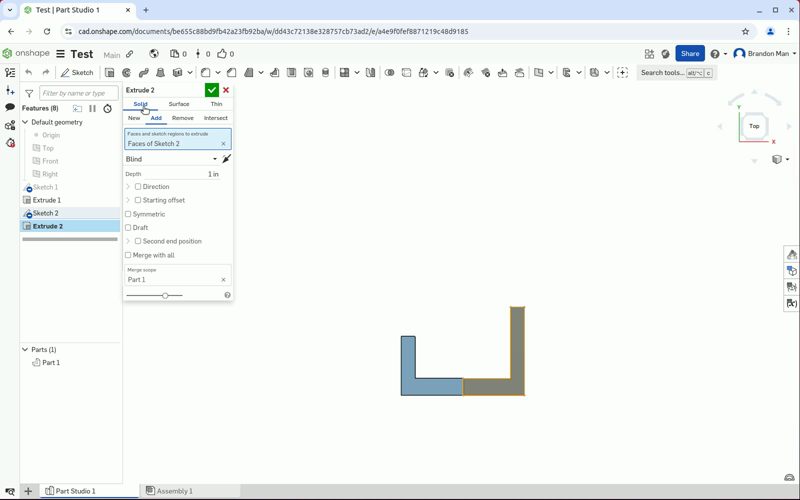
click(143, 106)
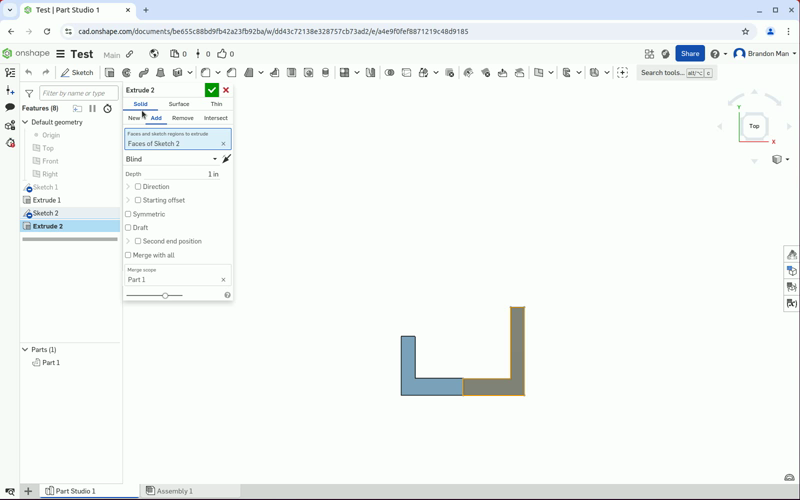
mouse_move(137, 120)
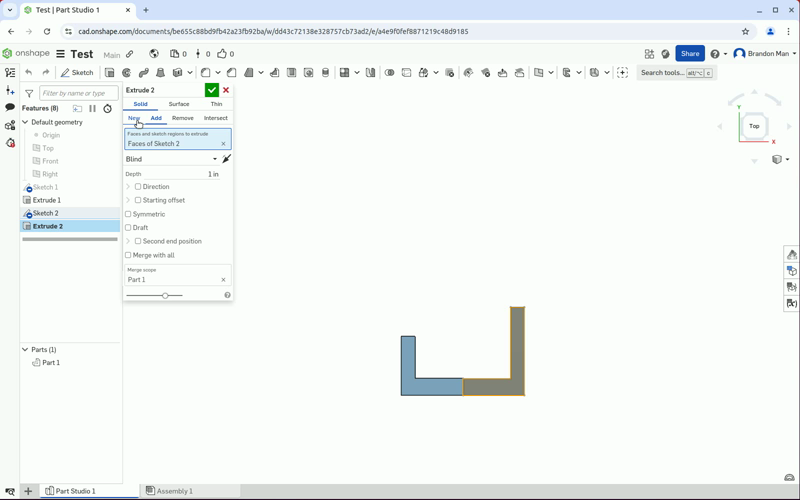
click(137, 120)
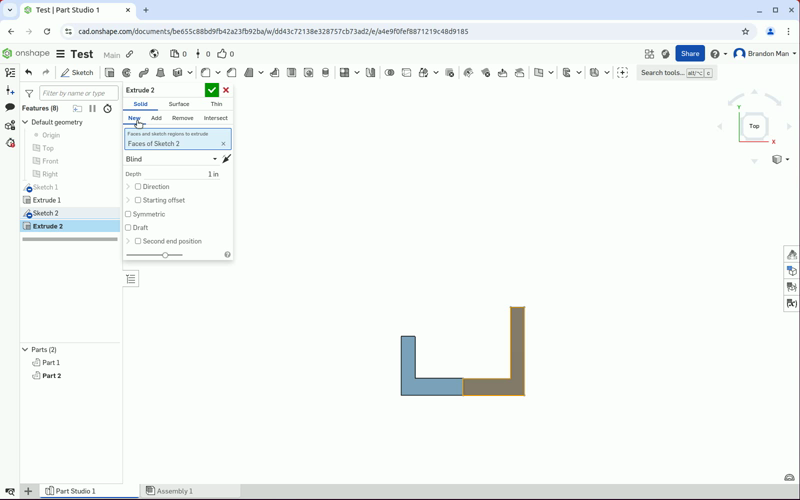
key(tab, 4)
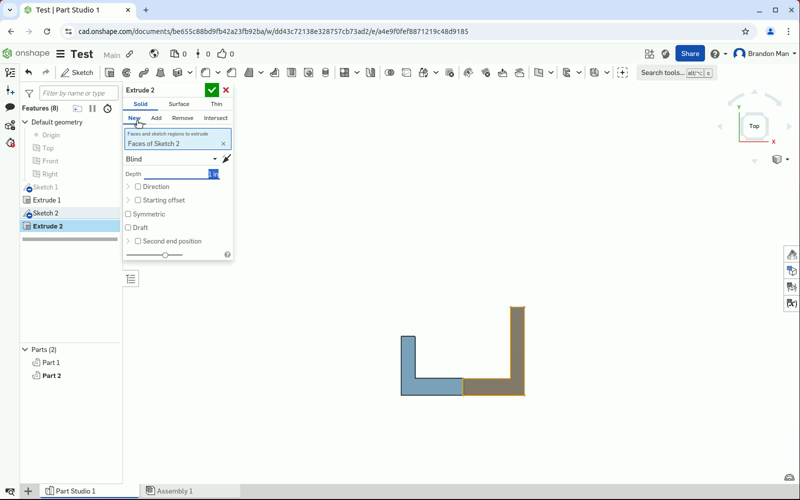
text(0.963)
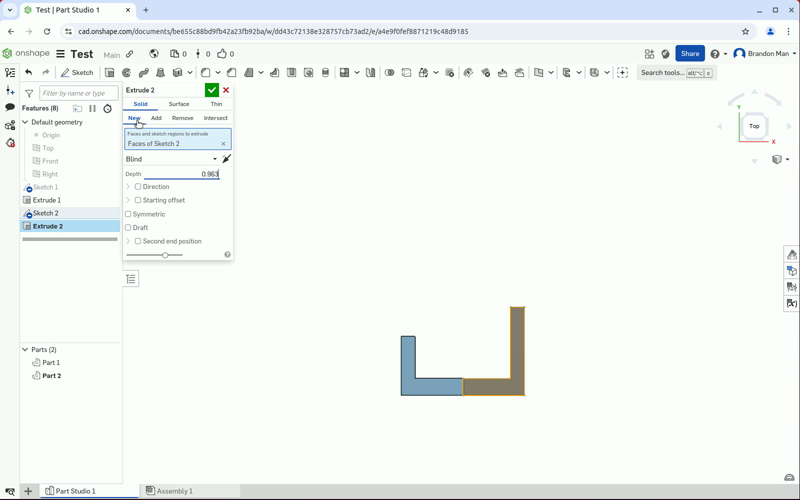
key(enter)
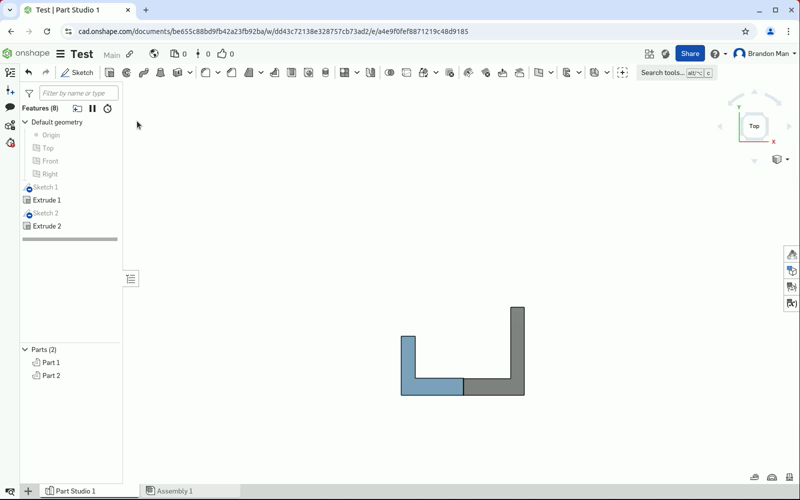
key(shift+h)
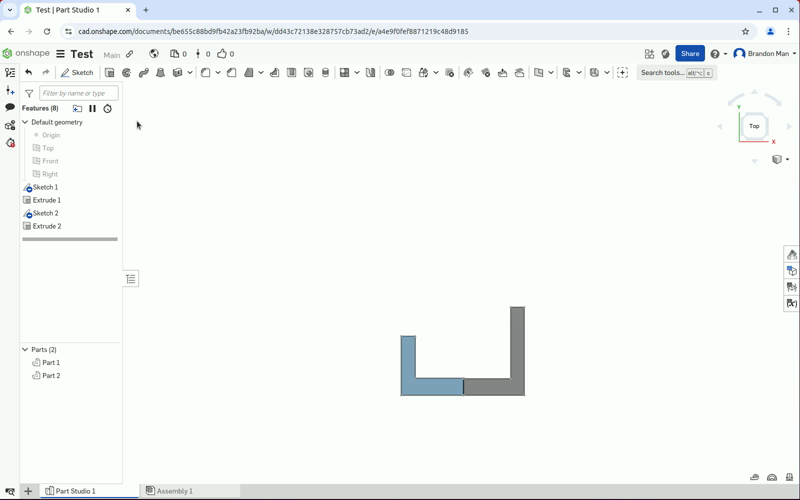
key(shift+h)
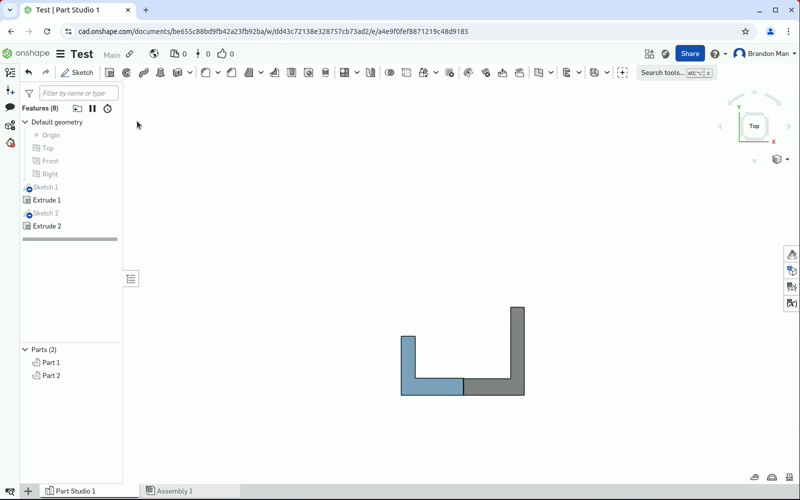
mouse_move(73, 189)
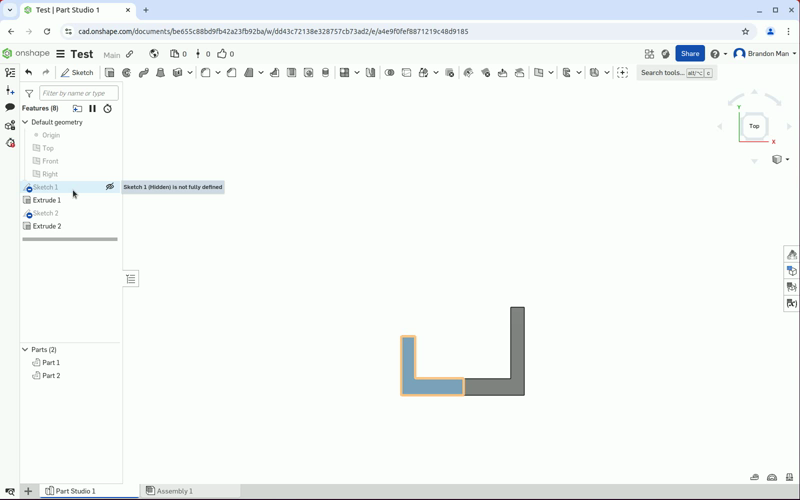
click(73, 189)
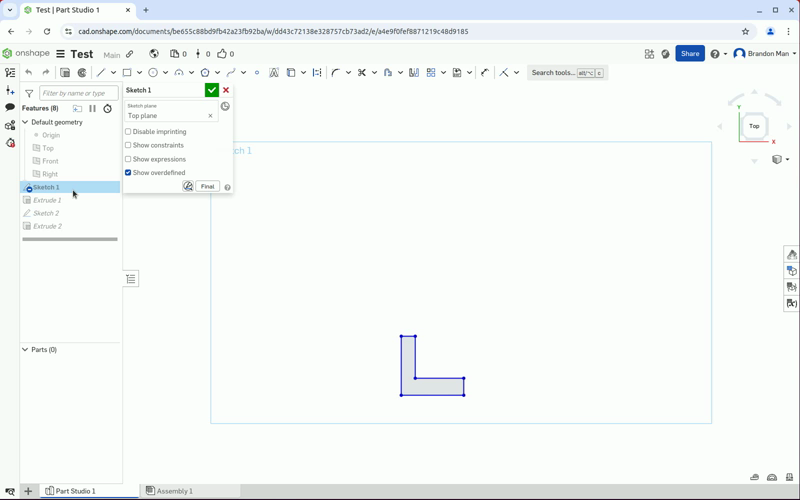
mouse_move(229, 92)
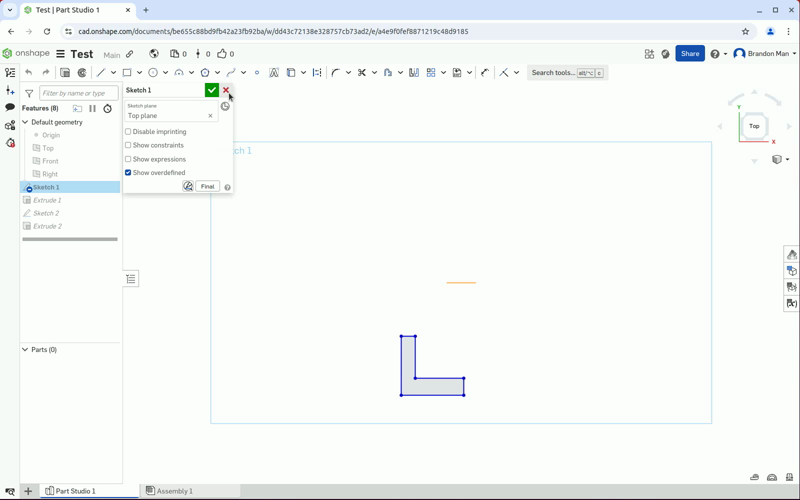
click(229, 92)
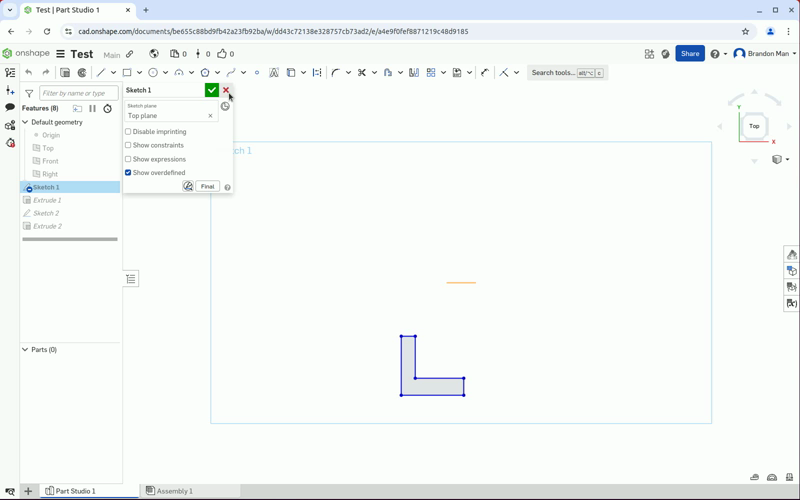
key(shift+s)
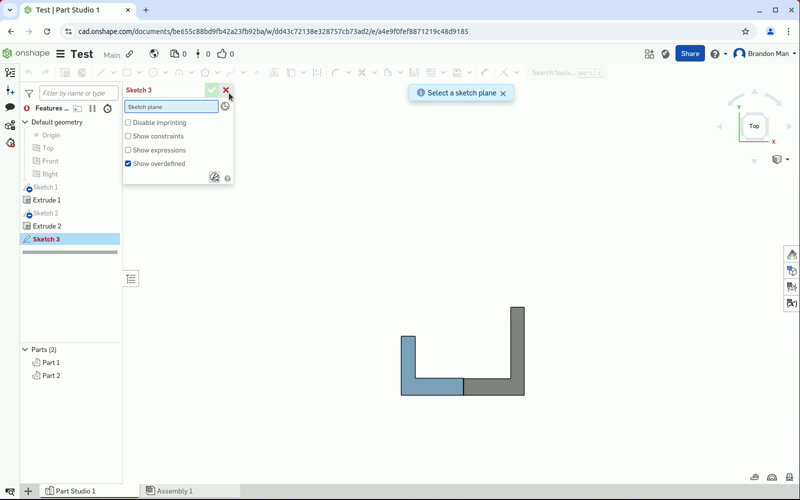
mouse_move(73, 150)
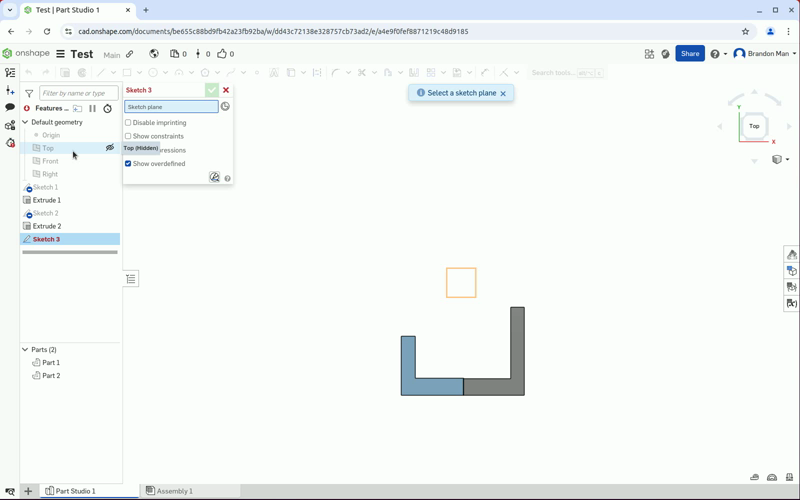
click(73, 150)
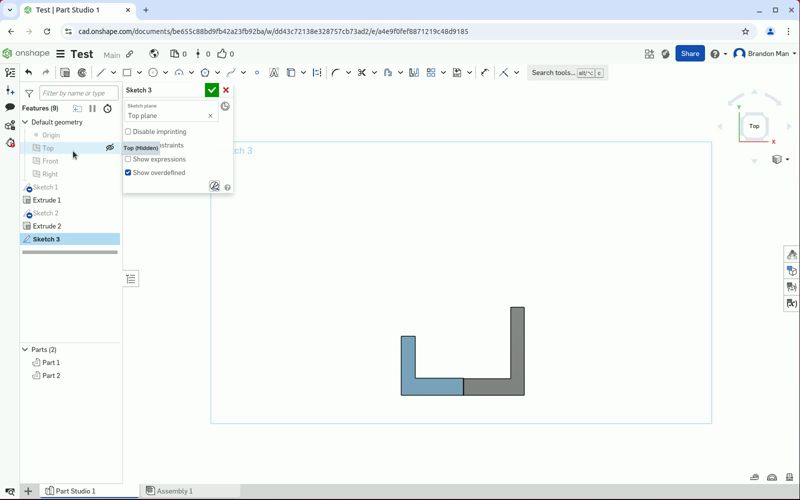
mouse_move(73, 352)
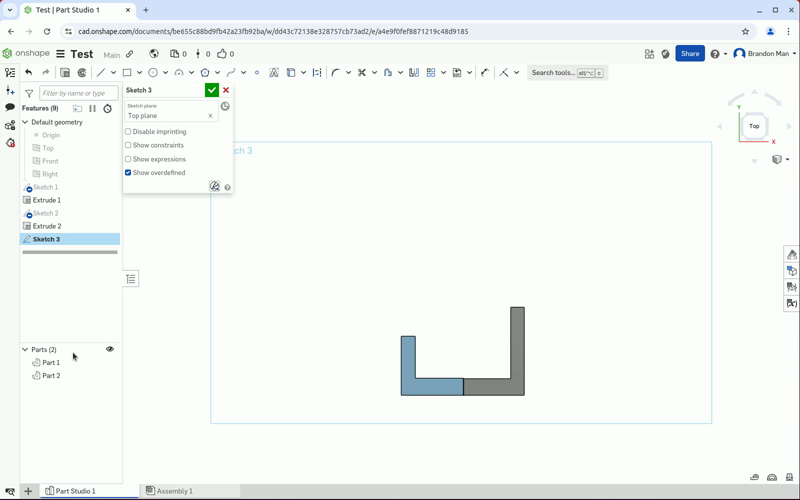
key(y)
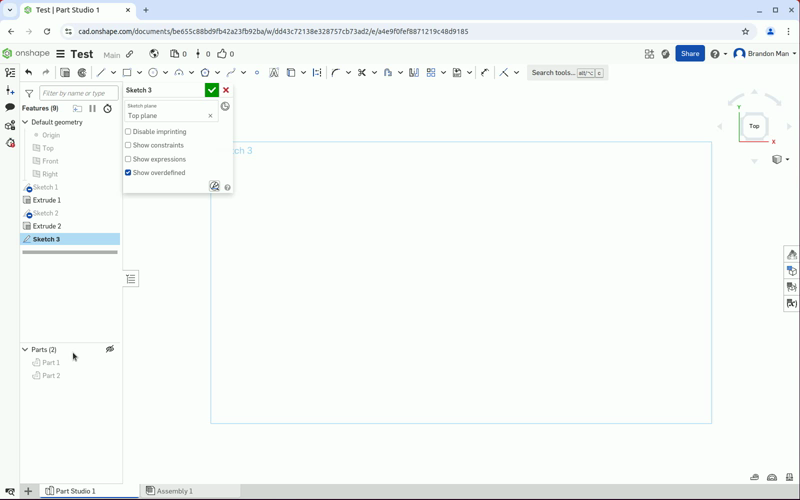
key(l)
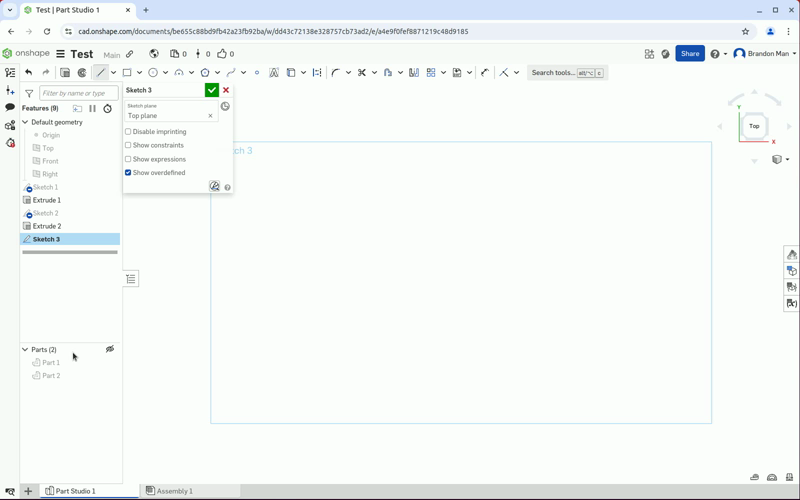
key_down(shift)
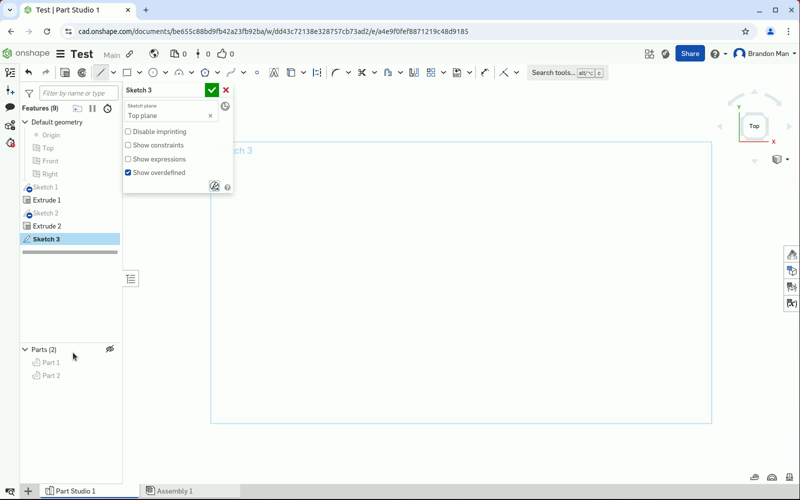
mouse_move(401, 335)
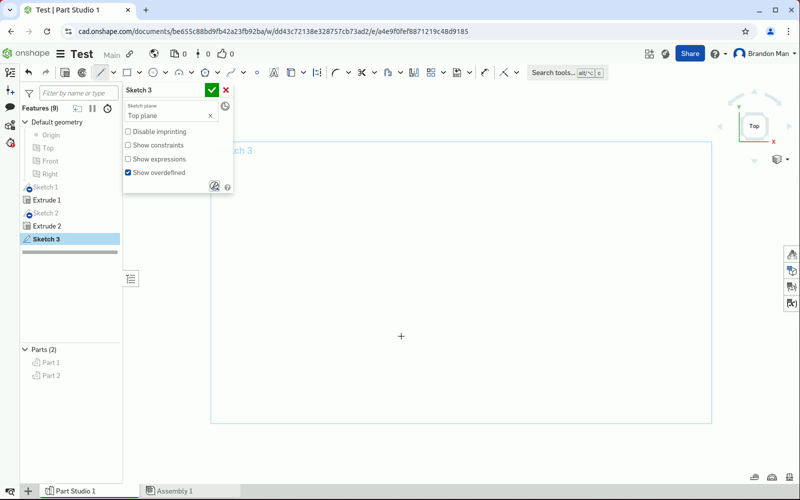
click(401, 335)
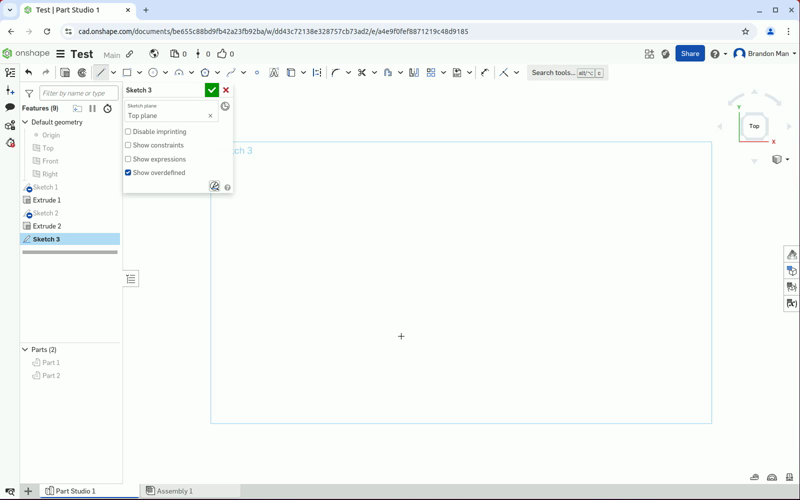
key_up(shift)
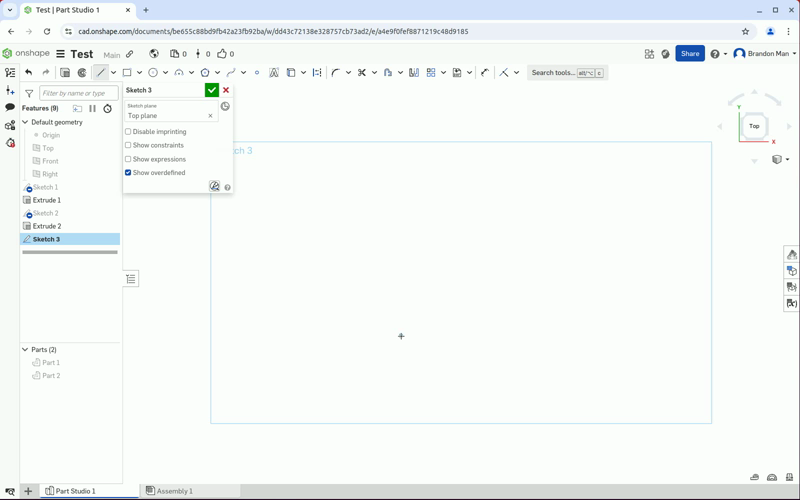
key_down(shift)
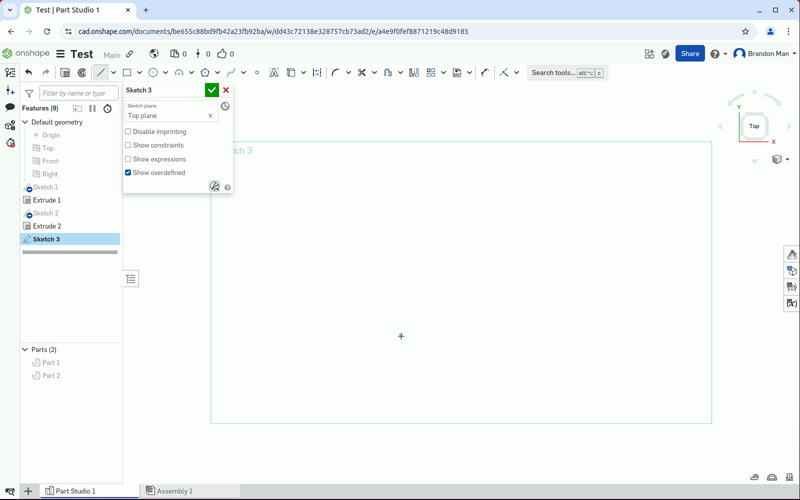
mouse_move(431, 335)
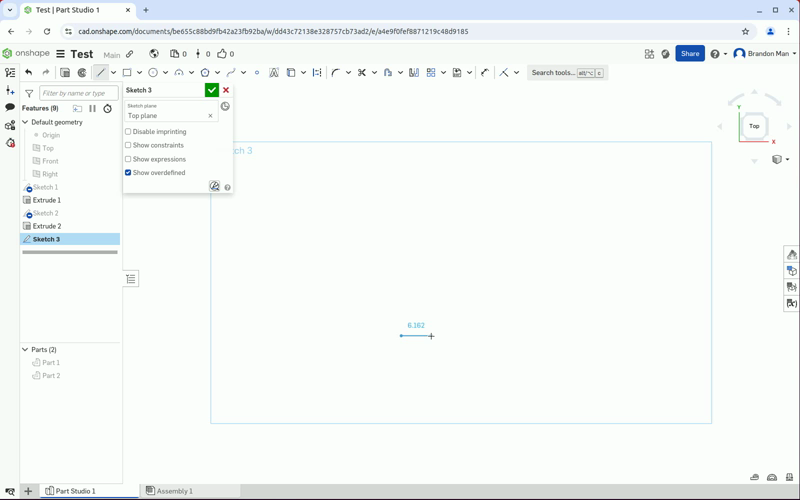
mouse_move(415, 335)
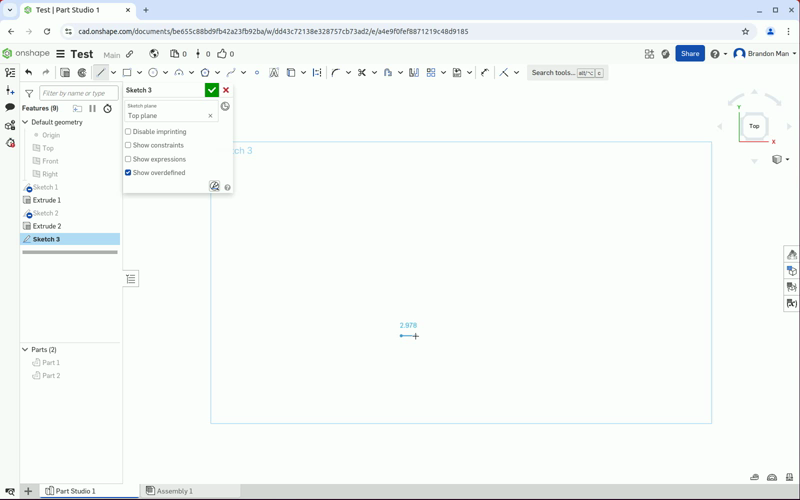
click(415, 335)
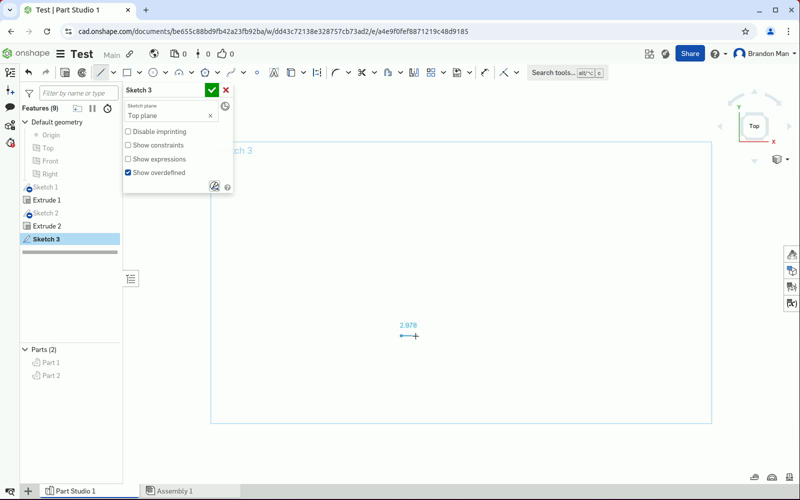
key_up(shift)
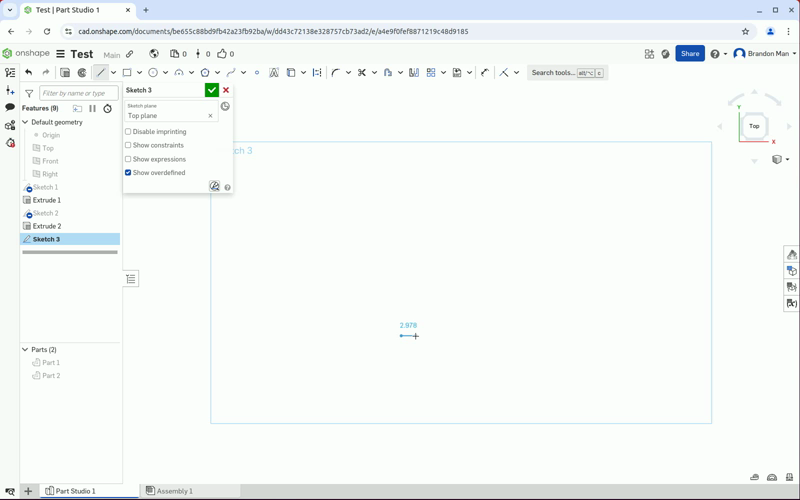
key_down(shift)
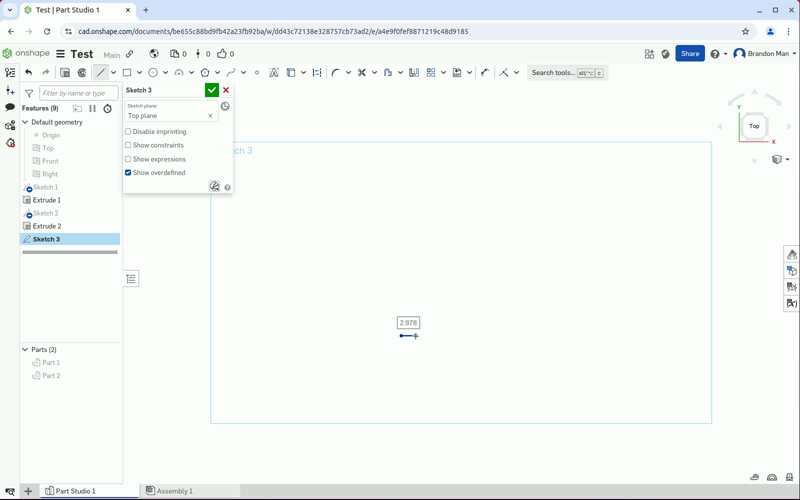
mouse_move(415, 235)
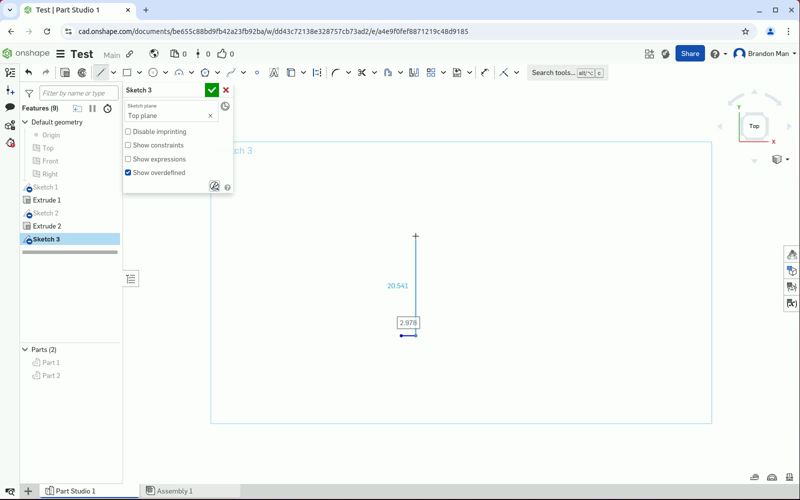
click(415, 235)
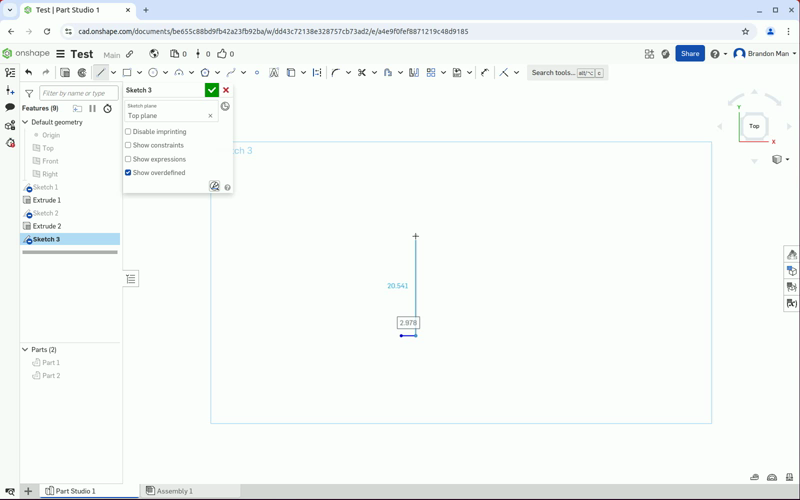
key_up(shift)
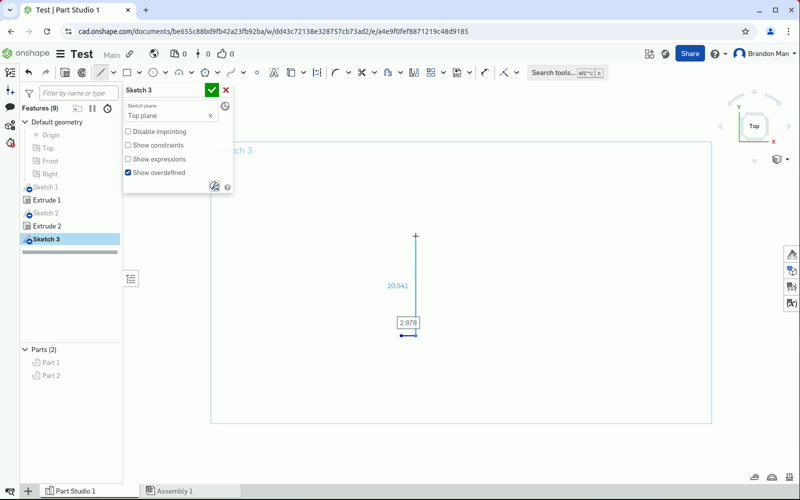
key_down(shift)
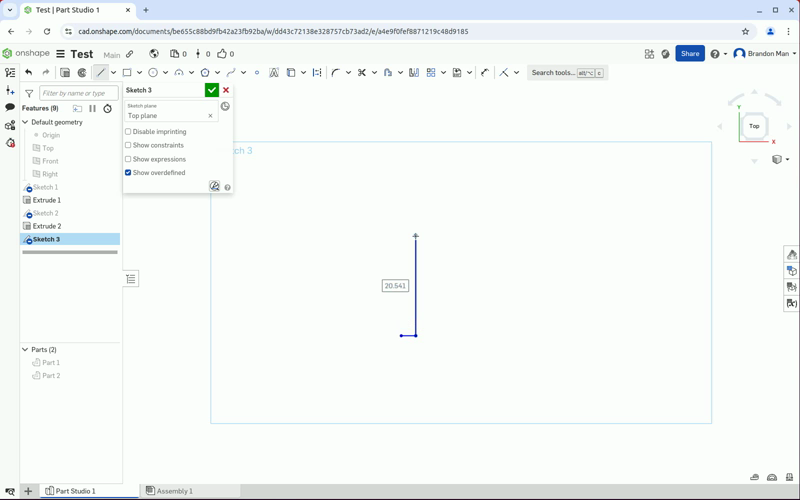
mouse_move(445, 235)
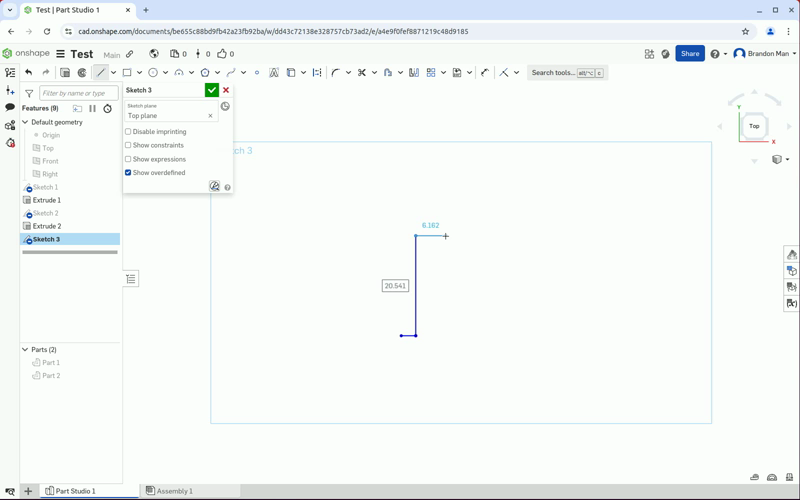
mouse_move(467, 235)
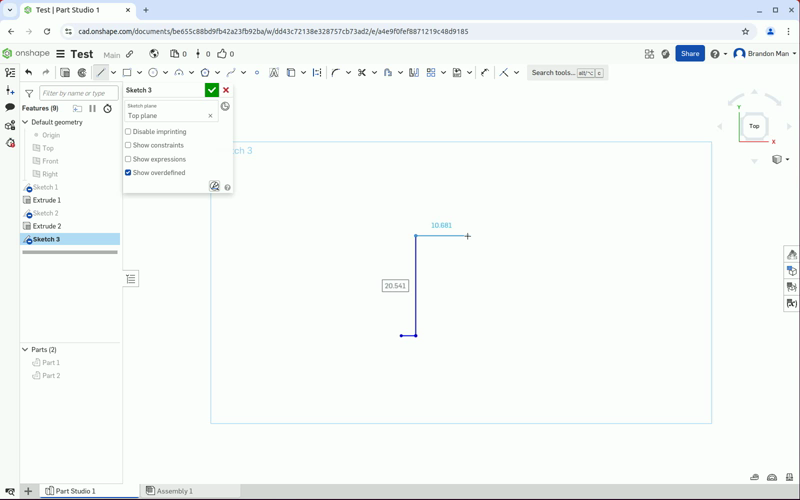
click(467, 235)
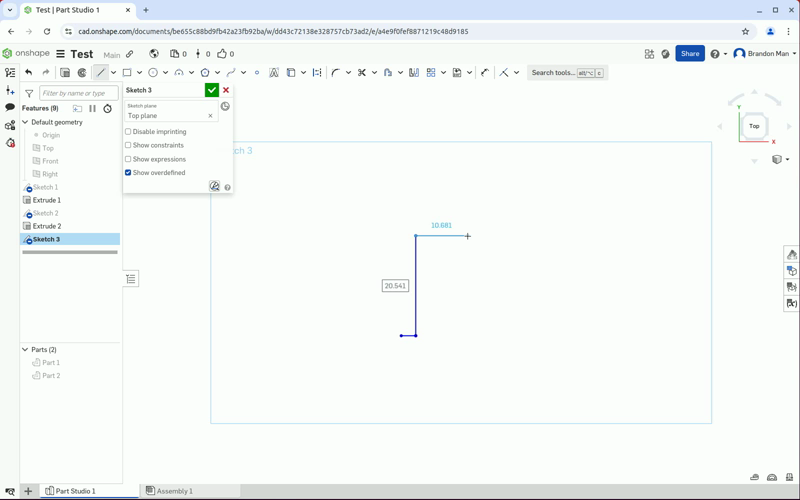
key_up(shift)
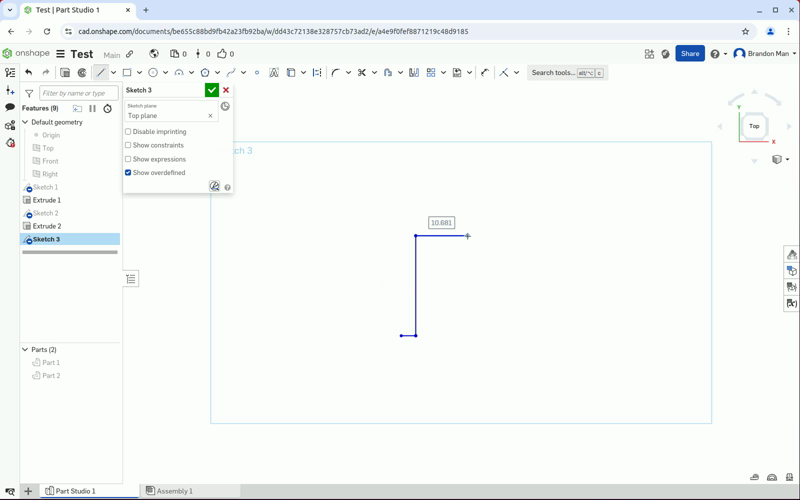
key_down(shift)
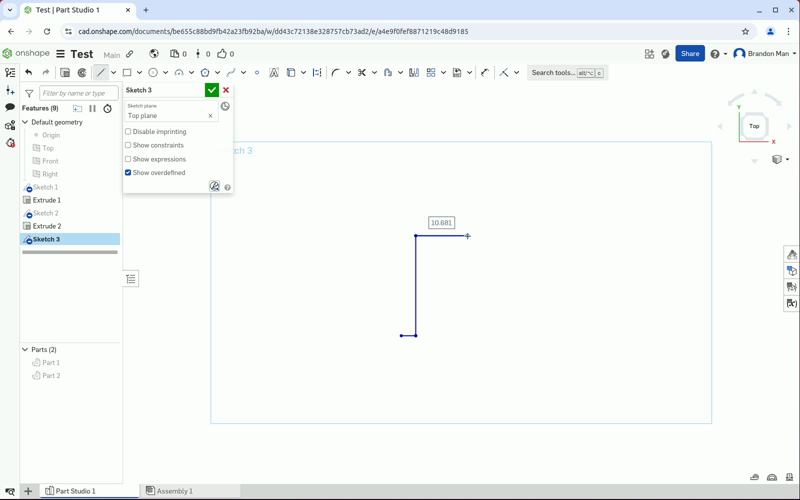
mouse_move(497, 235)
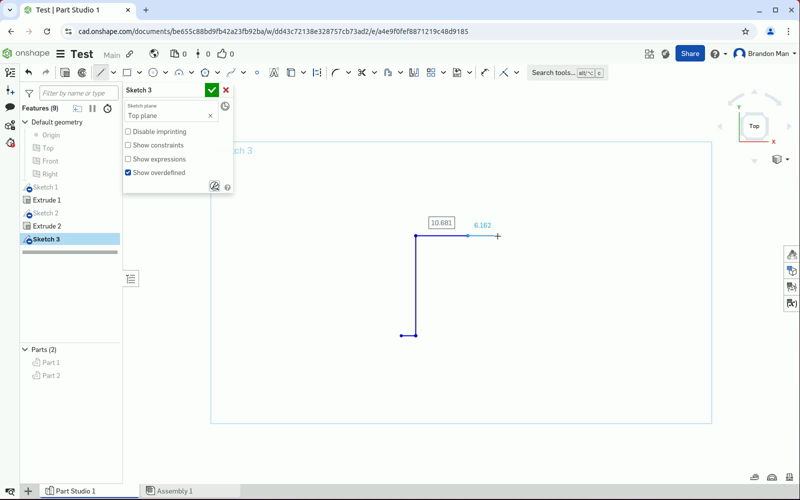
mouse_move(467, 218)
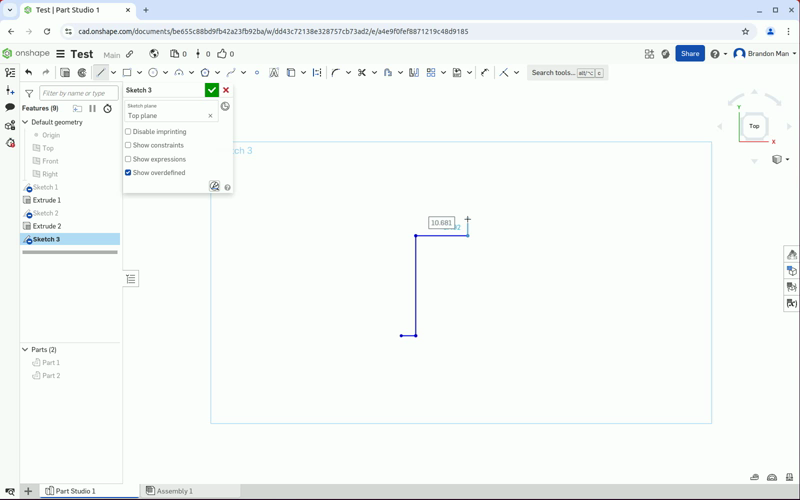
click(467, 218)
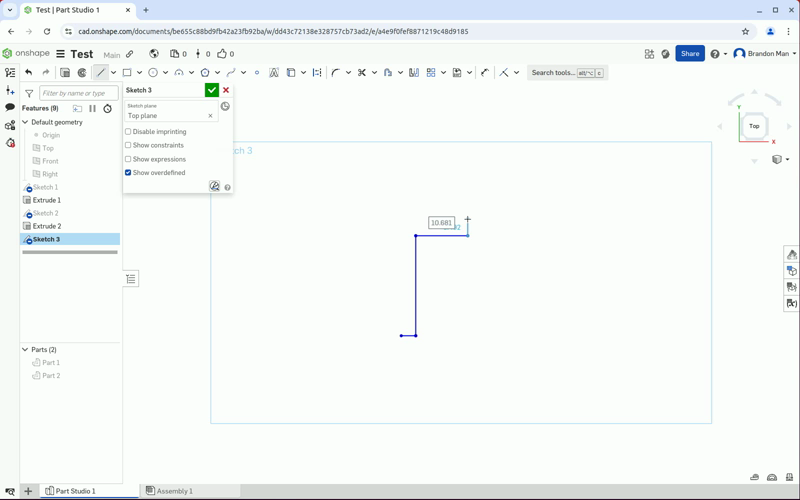
key_up(shift)
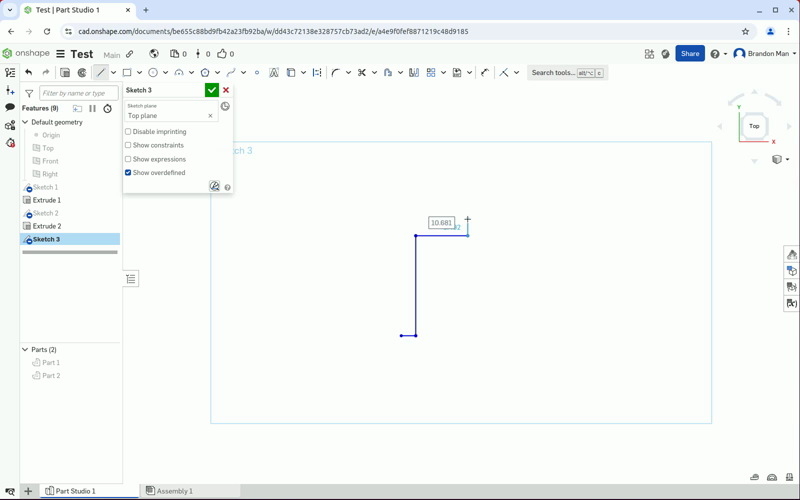
key_down(shift)
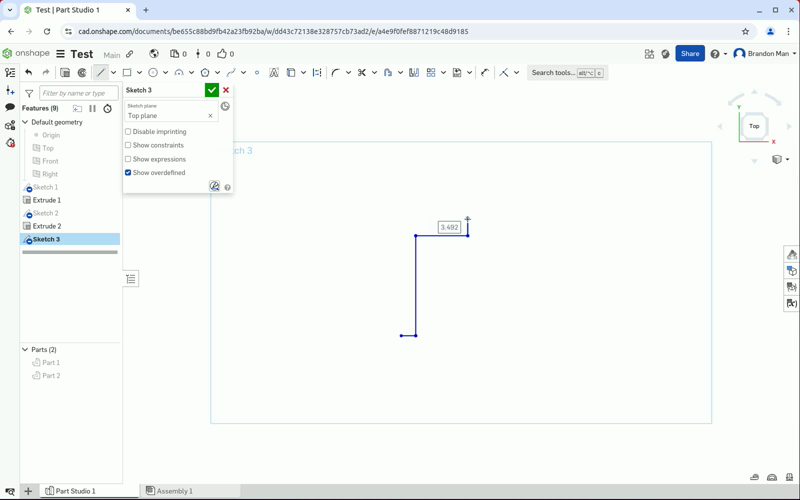
mouse_move(401, 218)
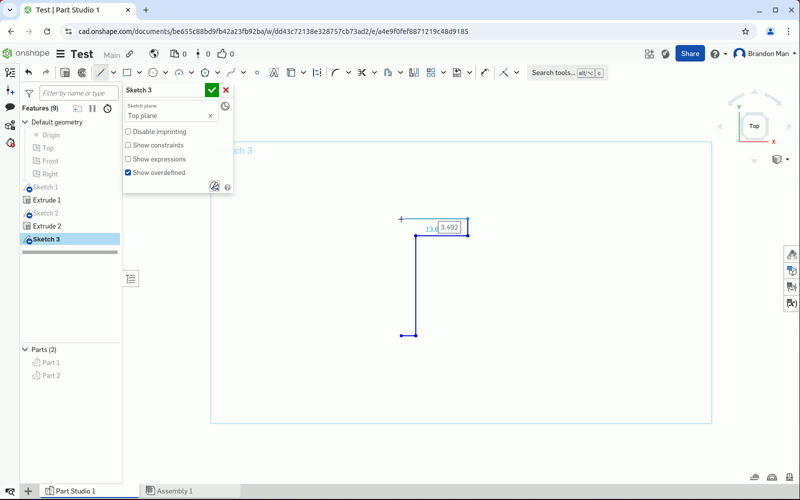
click(401, 218)
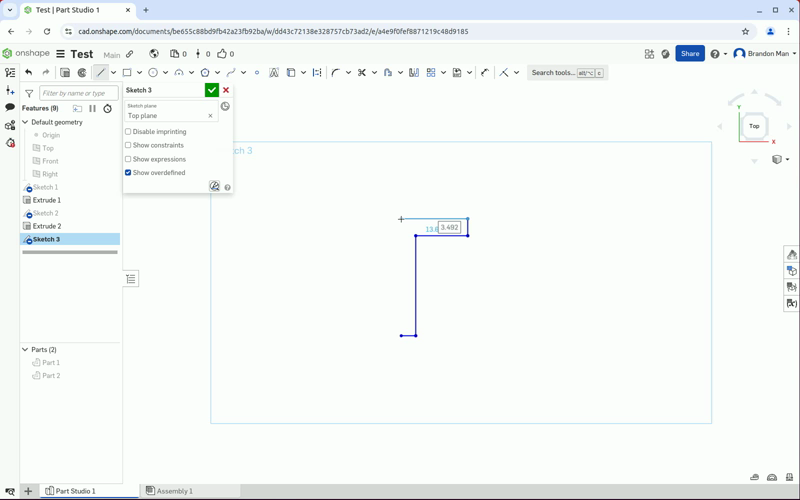
key_up(shift)
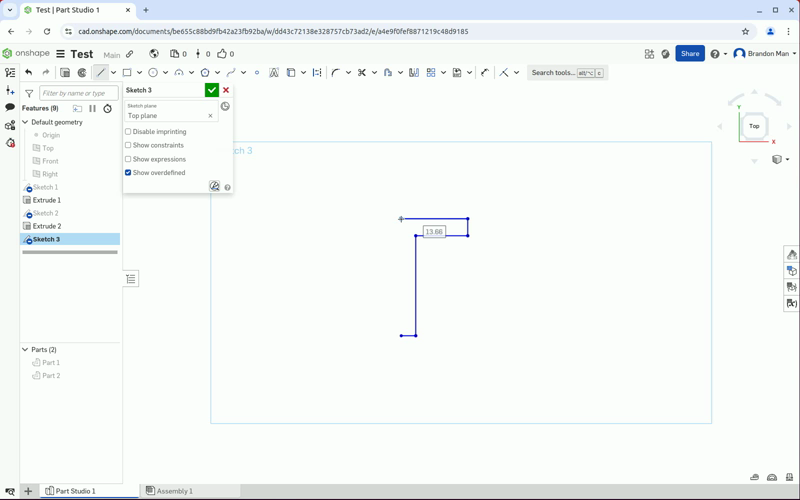
key_down(shift)
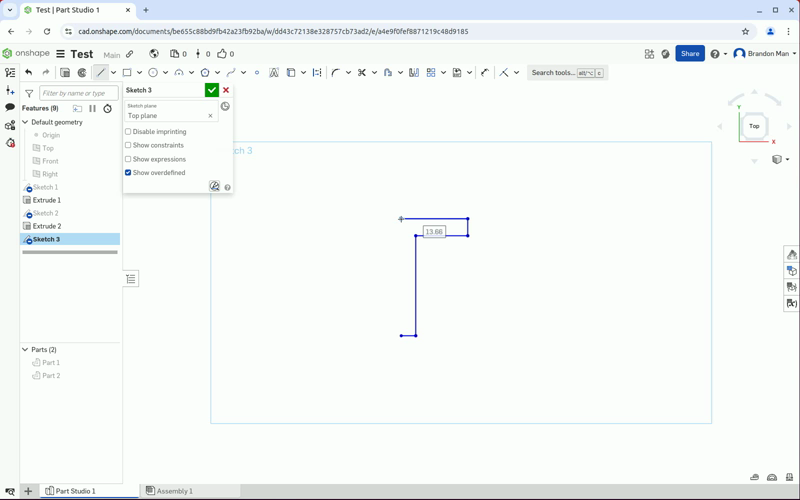
mouse_move(401, 335)
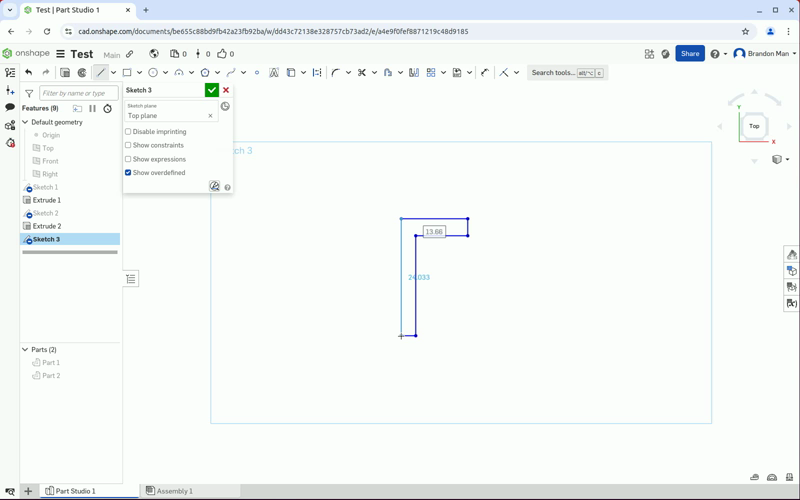
key_up(shift)
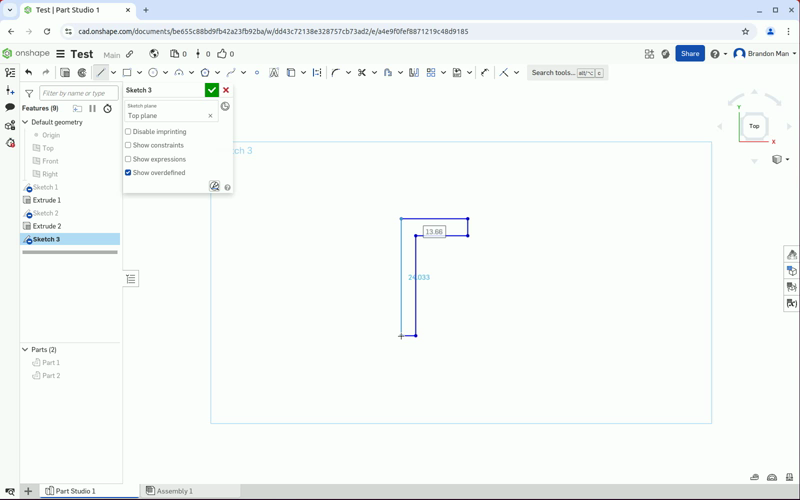
click(401, 335)
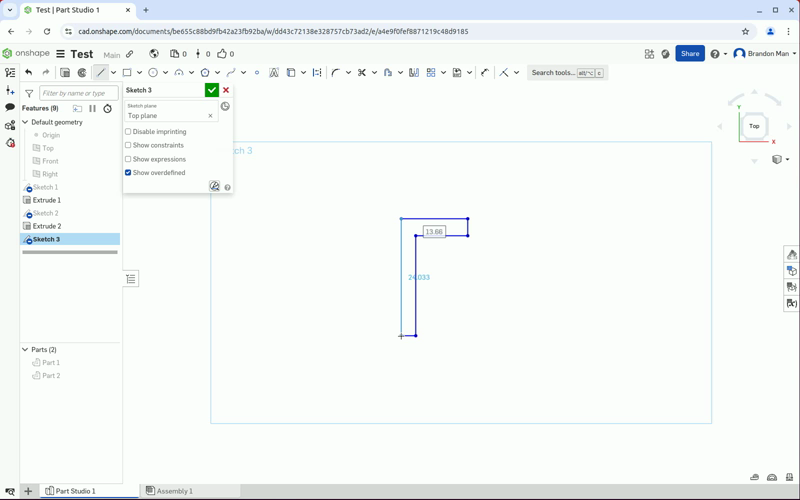
key(esc)
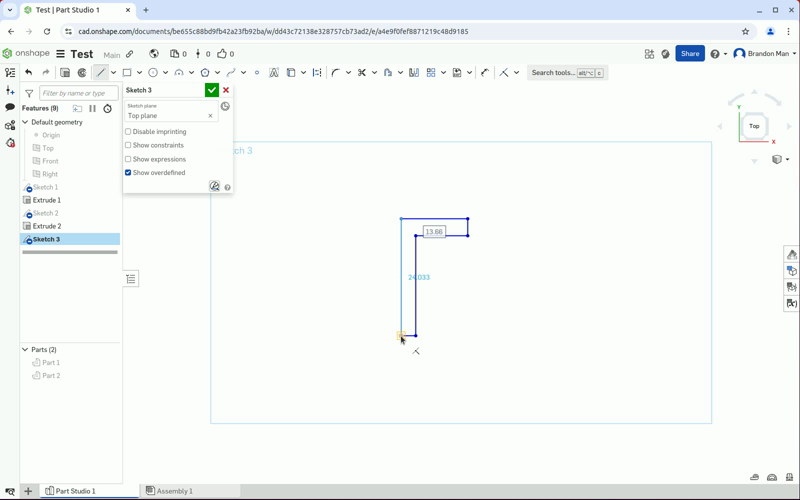
mouse_move(403, 270)
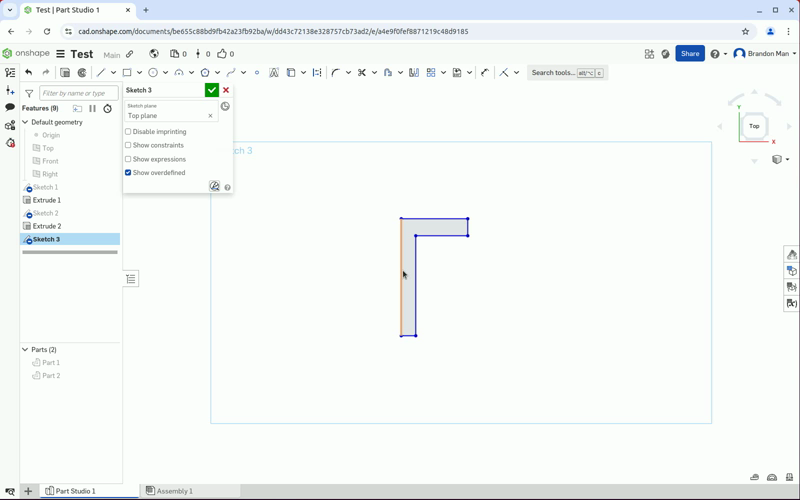
click(403, 270)
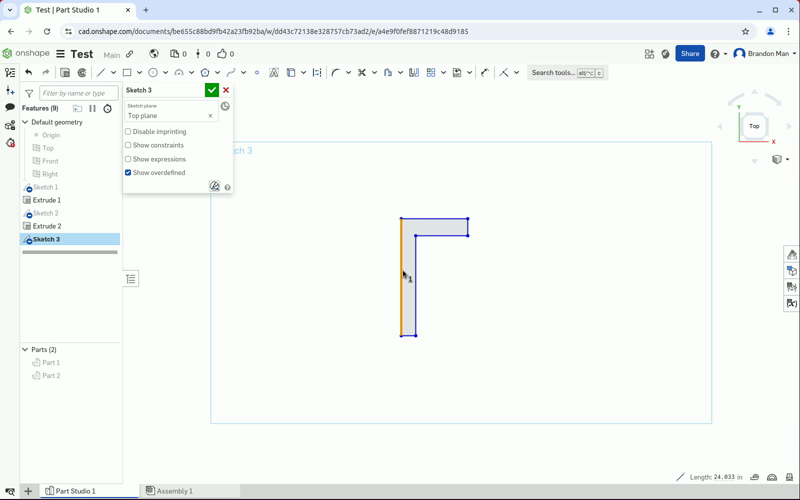
mouse_move(73, 352)
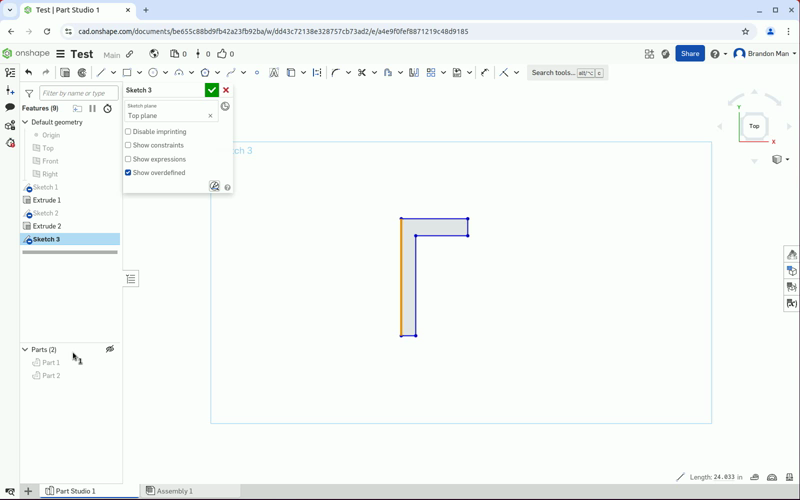
key(shift+y)
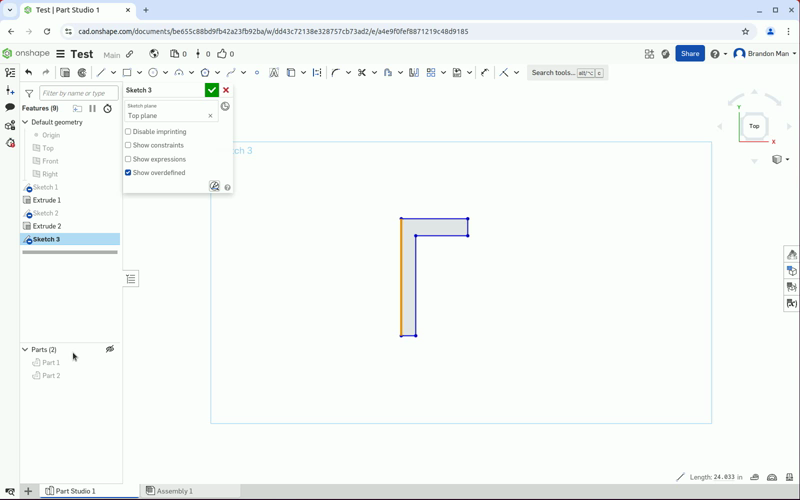
key(shift+e)
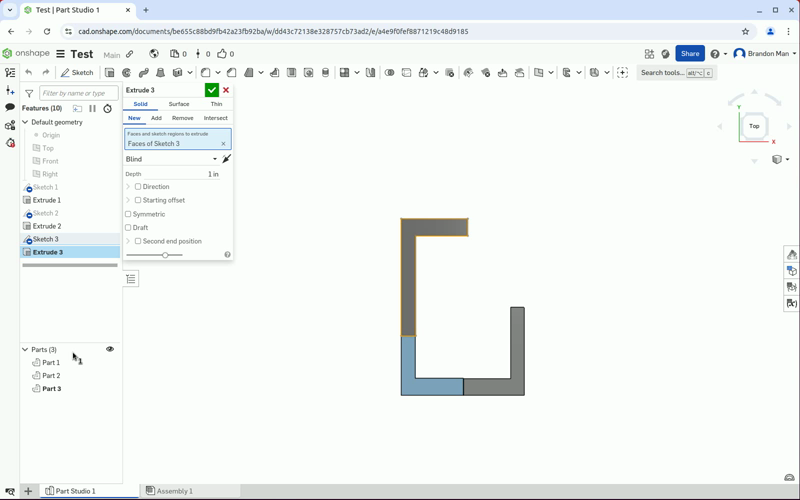
mouse_move(143, 106)
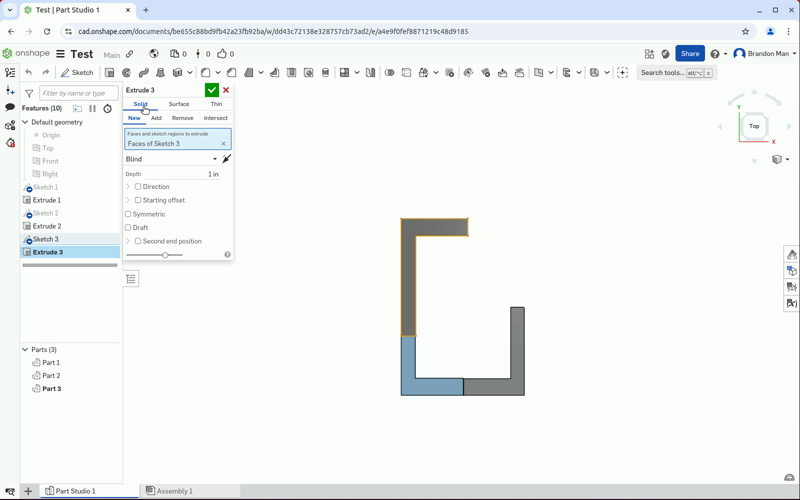
click(143, 106)
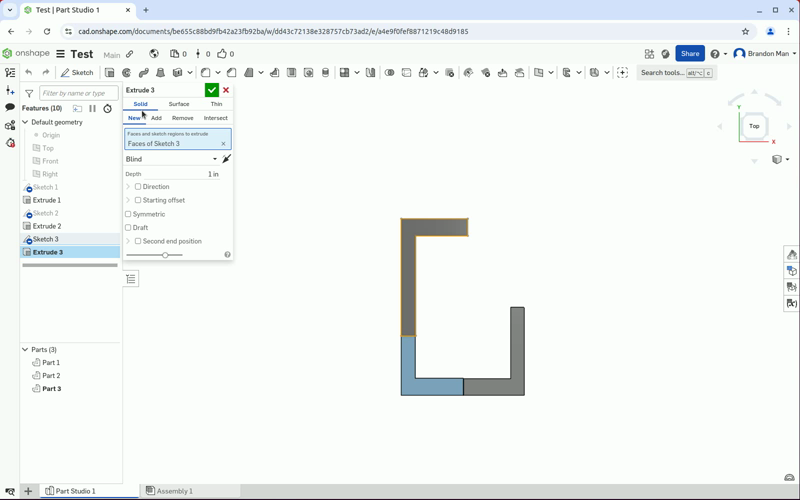
mouse_move(137, 120)
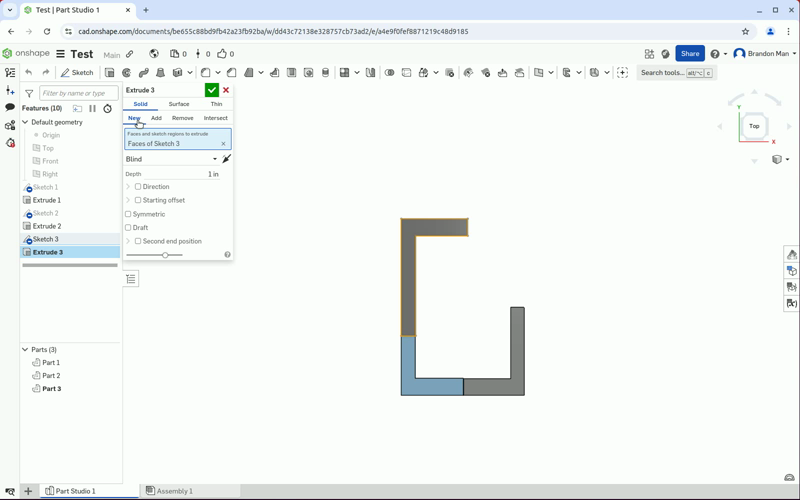
click(137, 120)
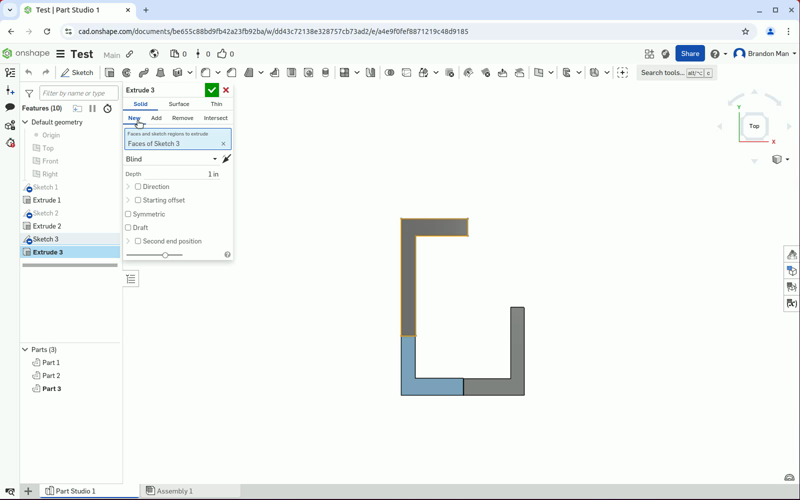
key(tab, 4)
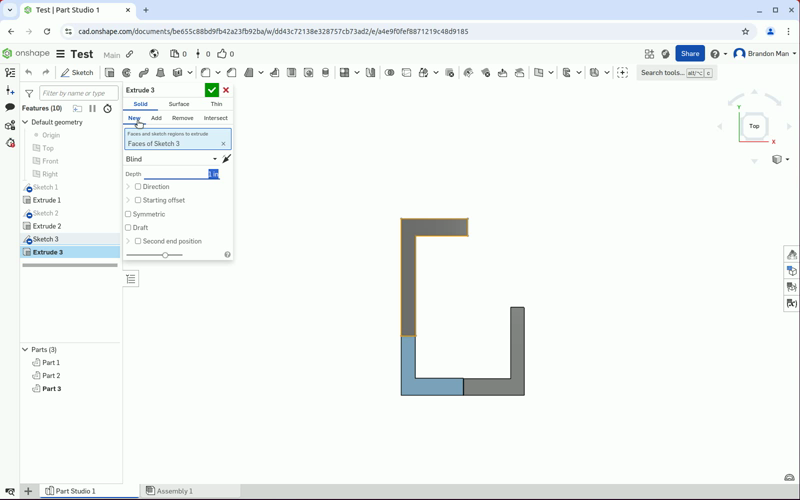
text(0.963)
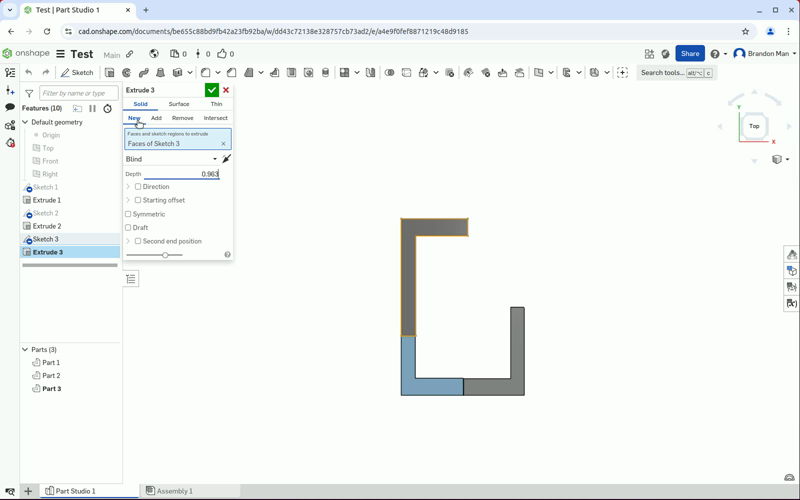
key(enter)
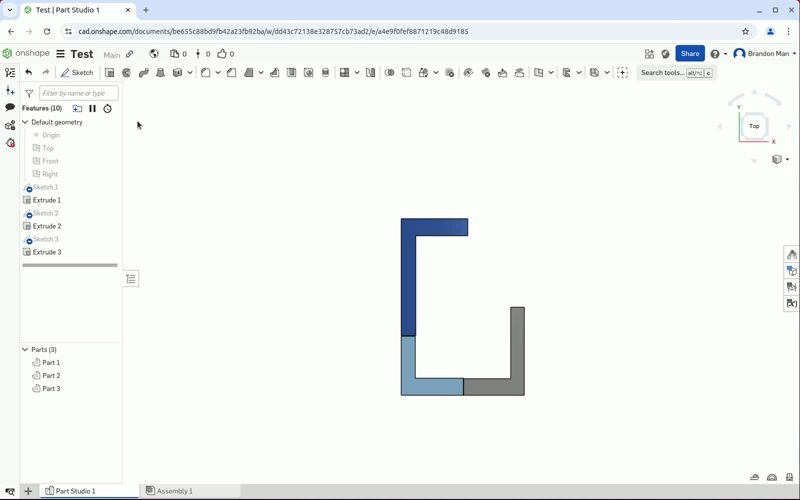
key(shift+h)
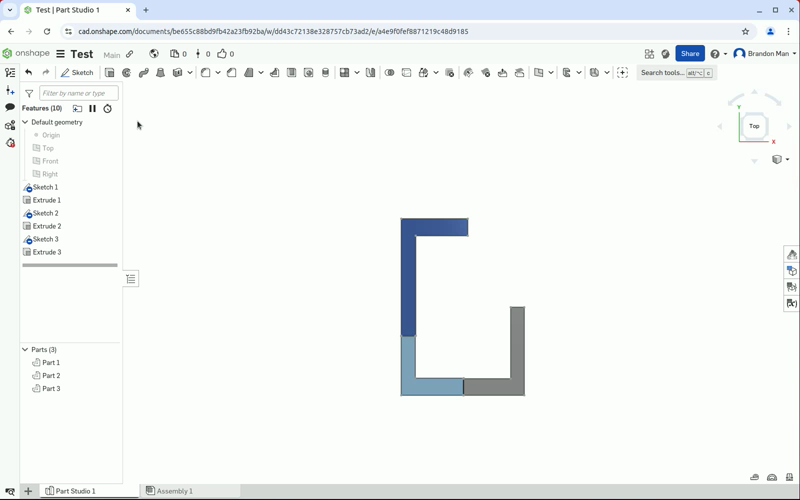
key(shift+h)
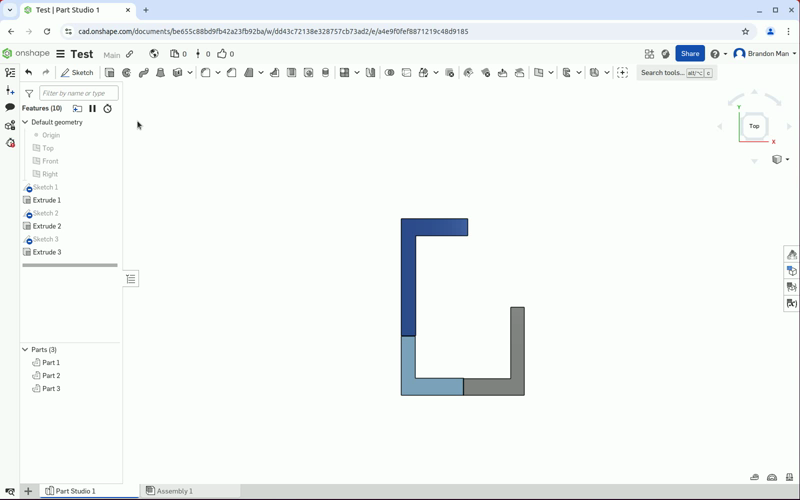
mouse_move(73, 189)
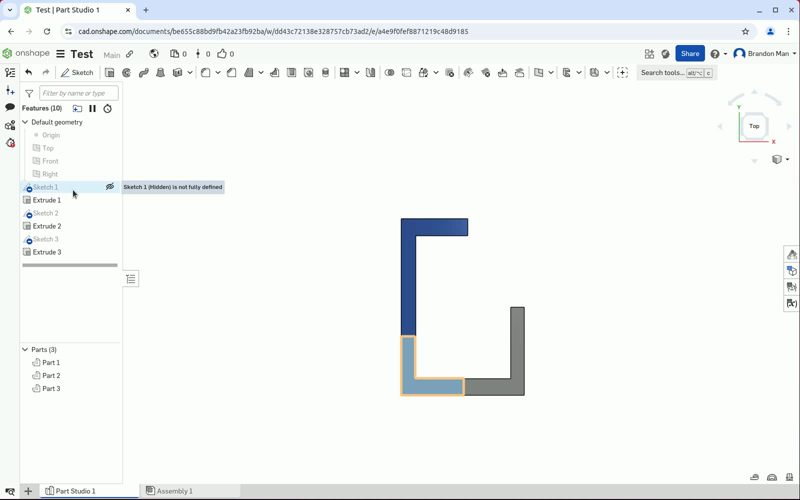
click(73, 189)
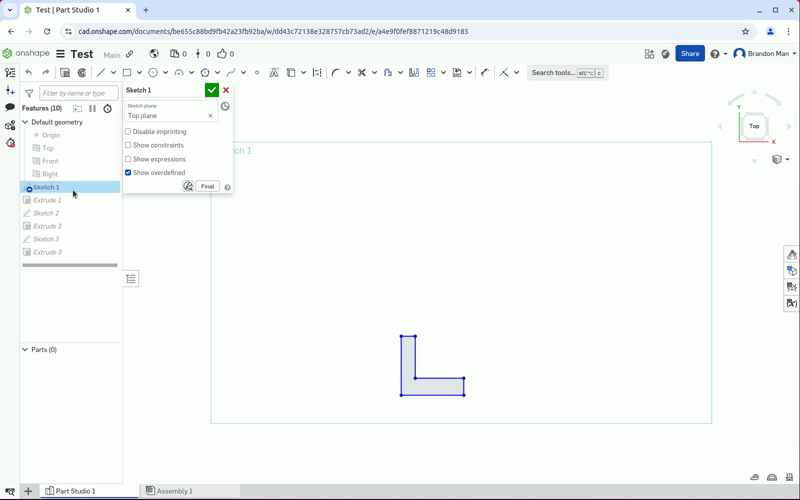
mouse_move(229, 92)
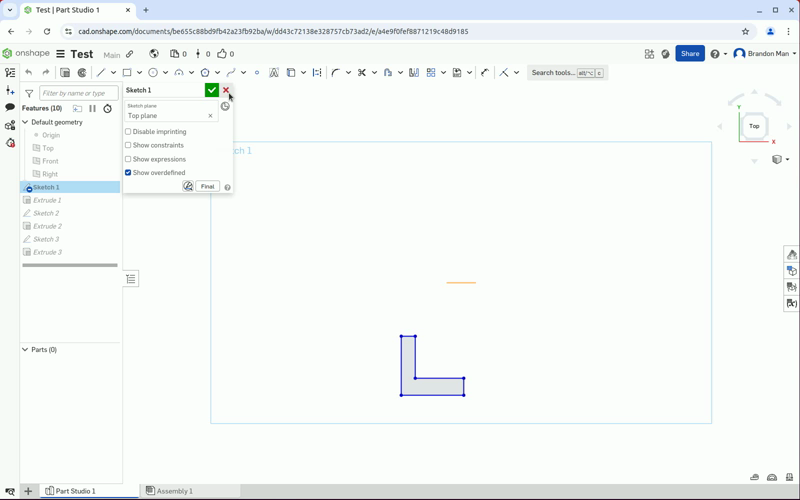
click(229, 92)
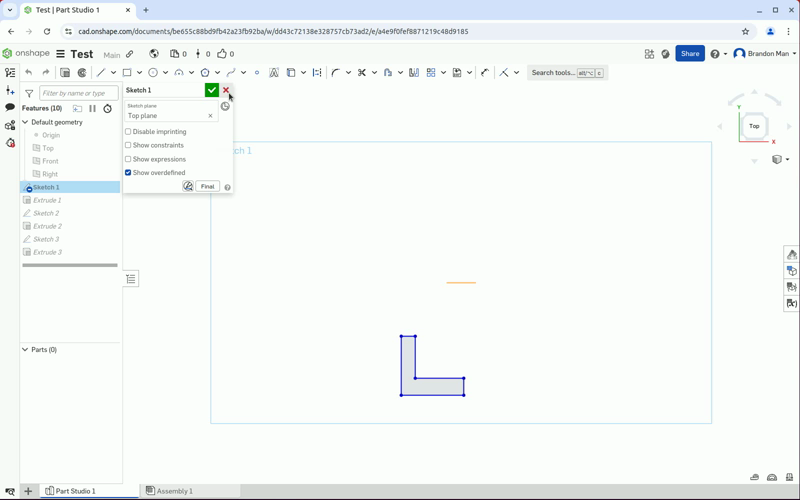
key(shift+s)
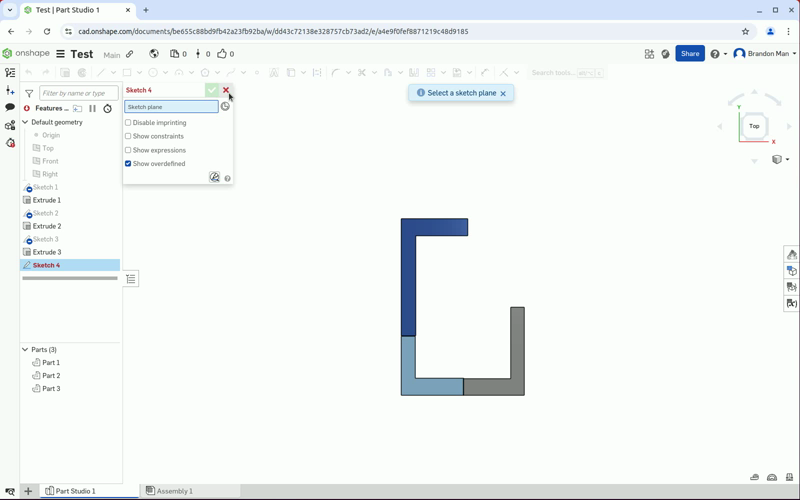
mouse_move(73, 150)
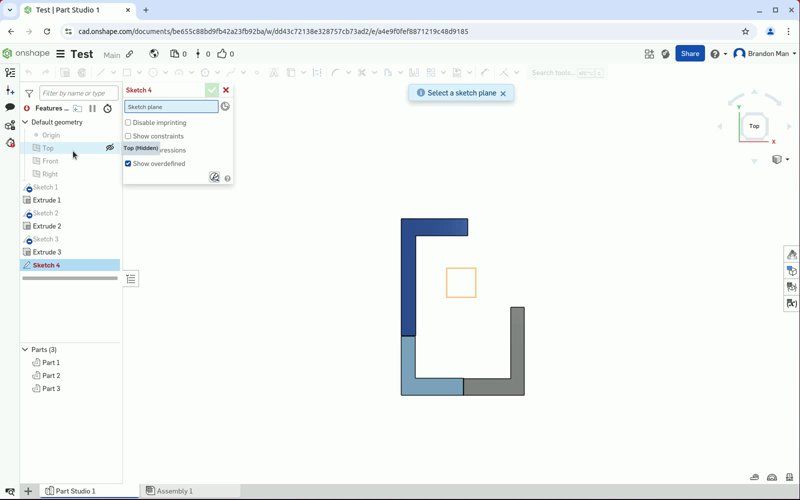
click(73, 150)
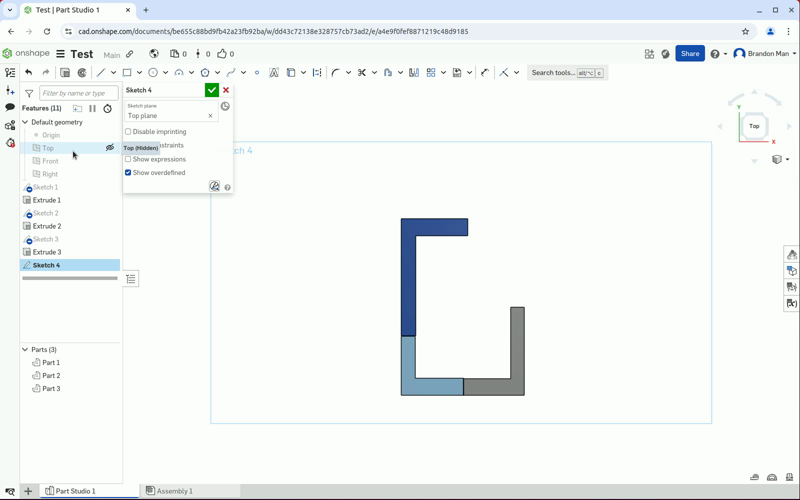
mouse_move(73, 352)
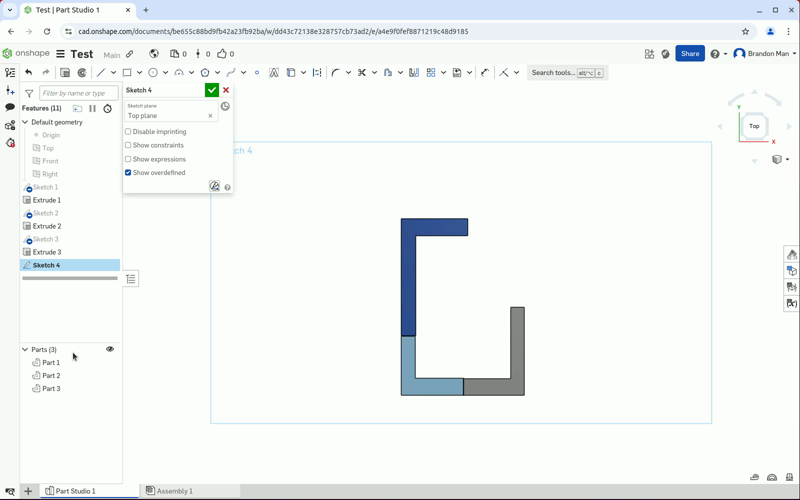
key(y)
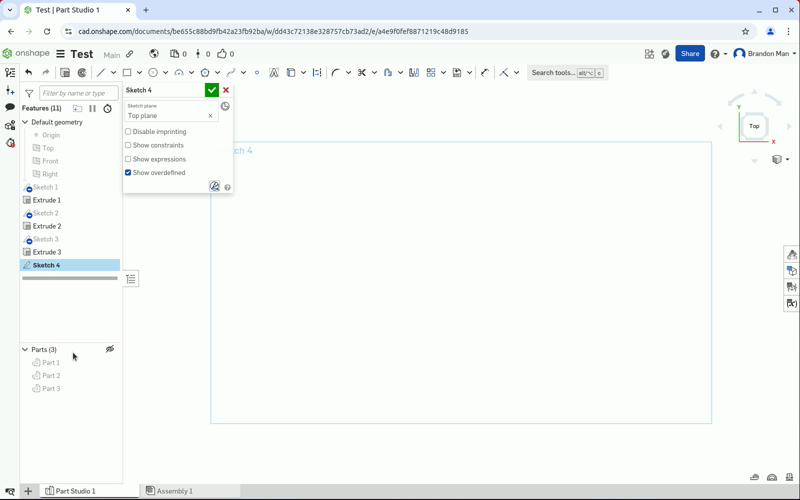
key(l)
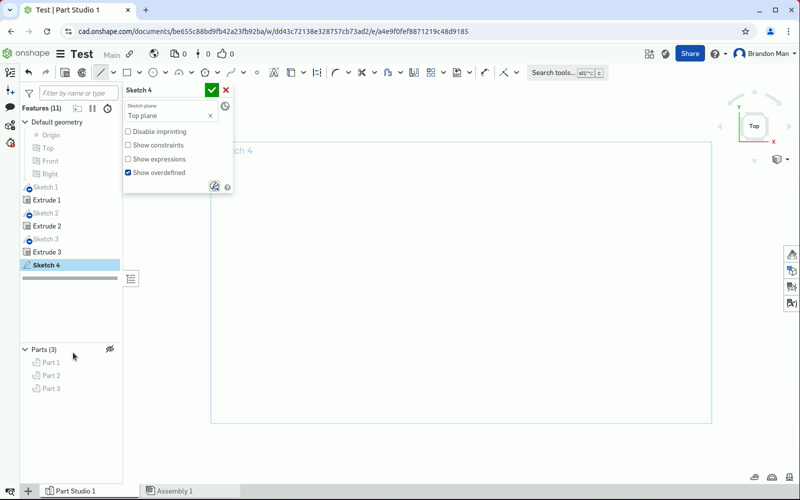
key_down(shift)
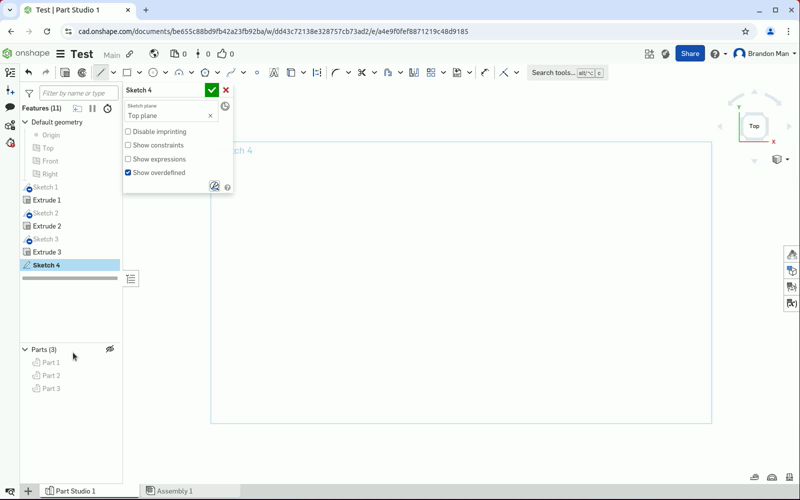
mouse_move(467, 236)
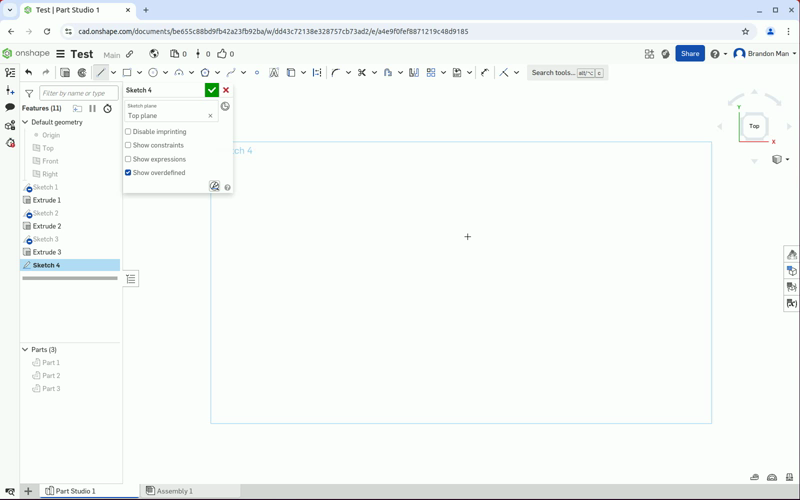
click(467, 236)
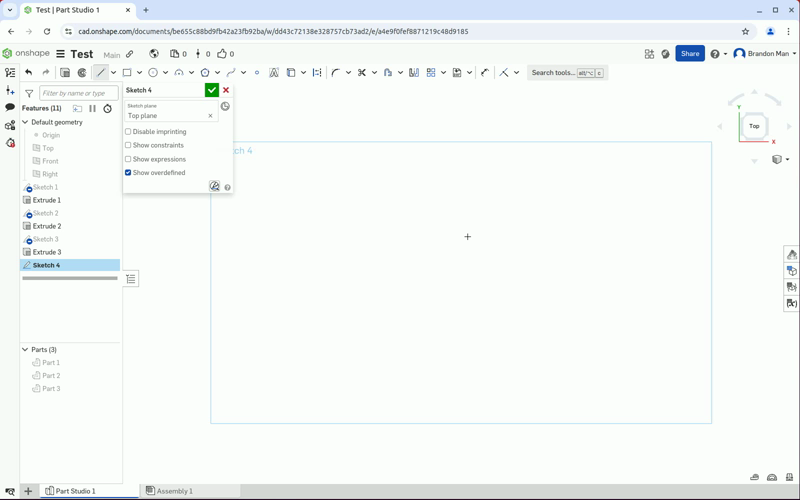
key_up(shift)
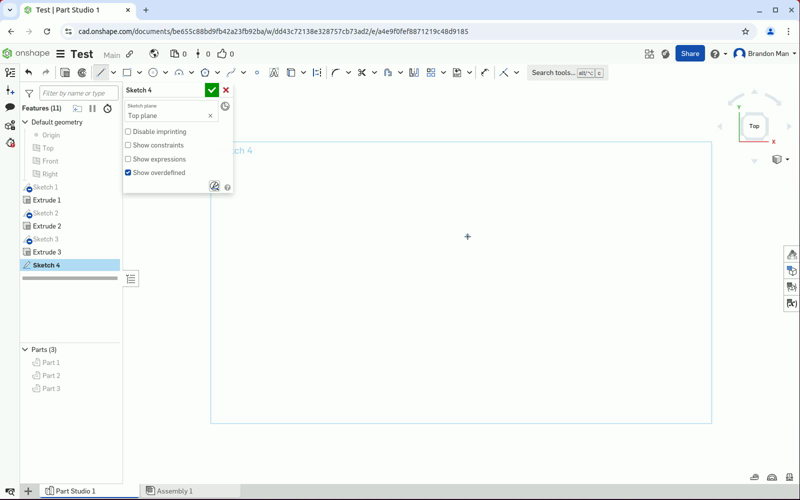
key_down(shift)
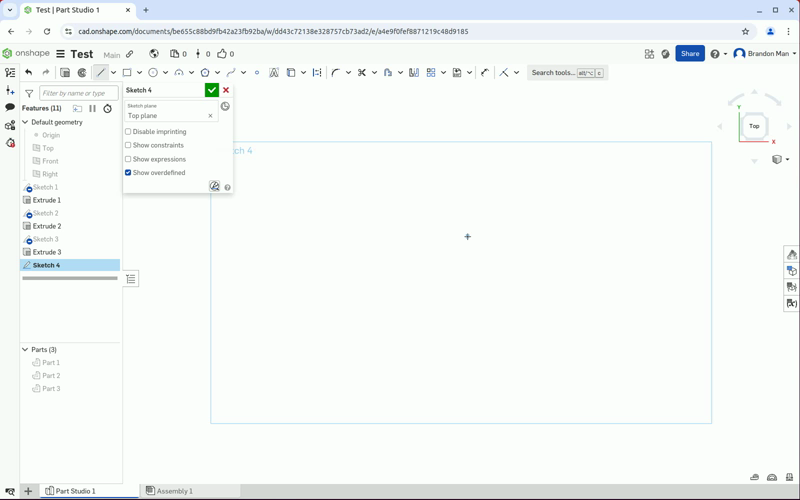
mouse_move(497, 236)
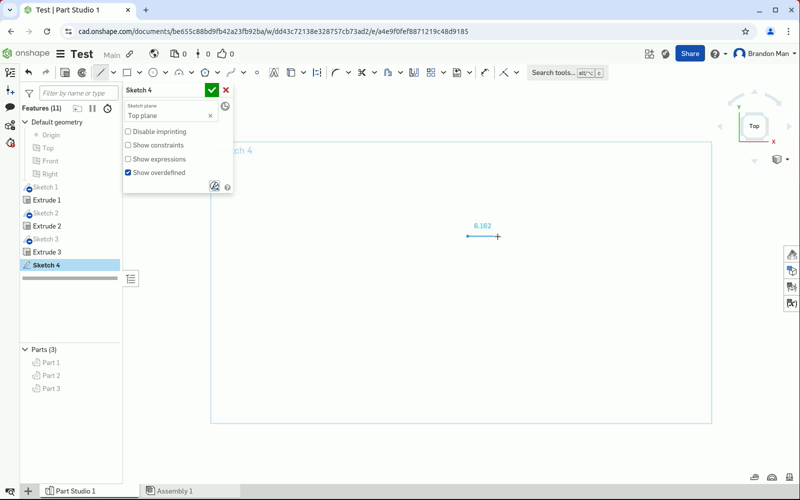
mouse_move(510, 236)
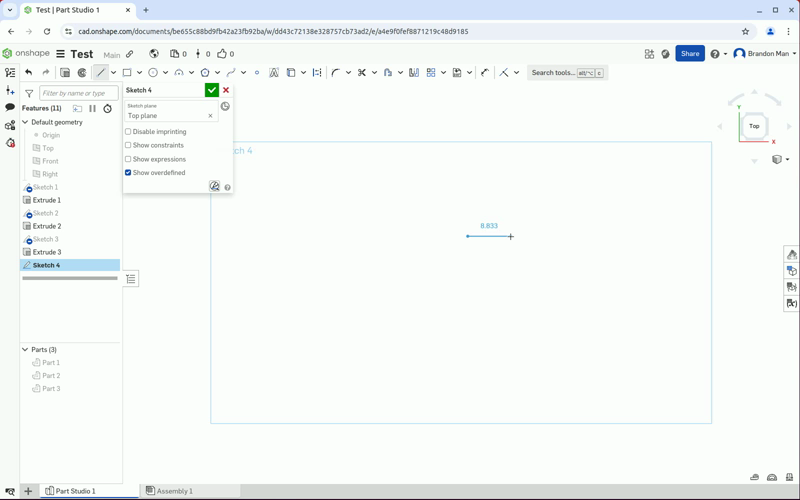
click(510, 236)
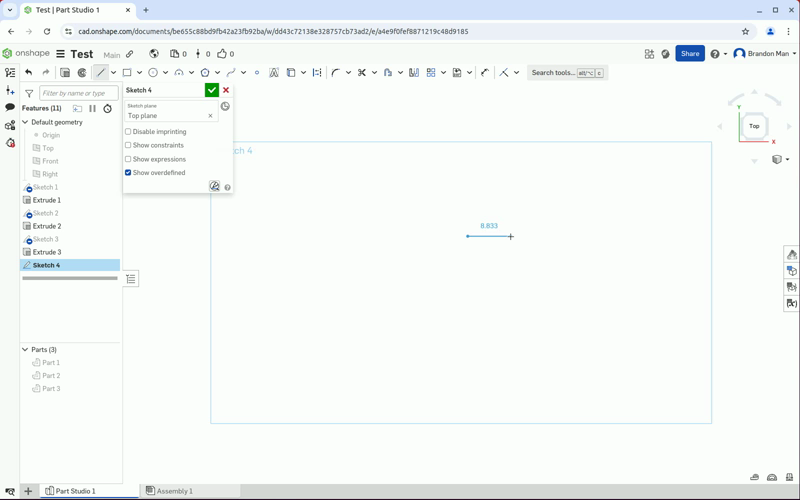
key_up(shift)
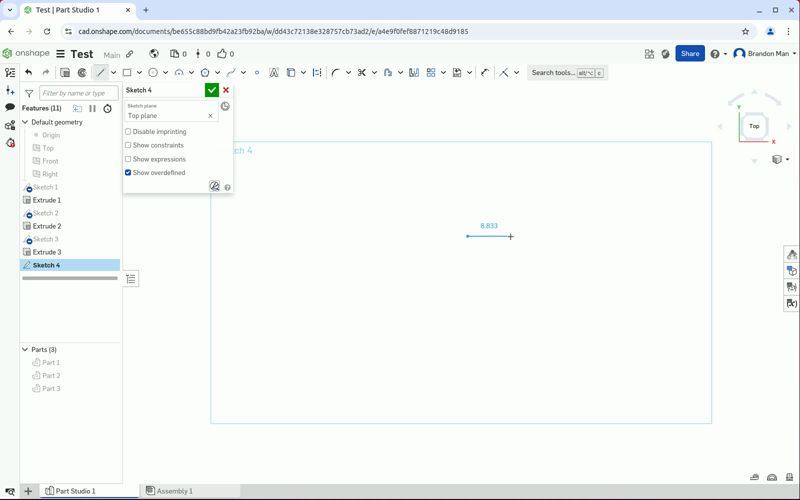
key_down(shift)
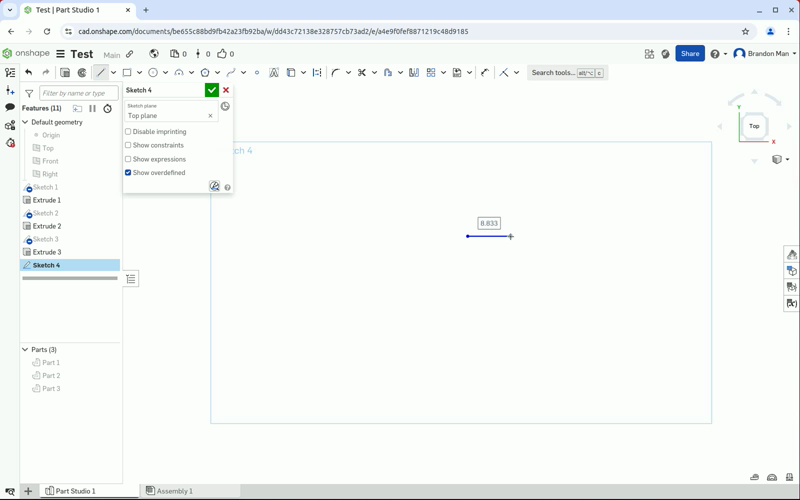
mouse_move(510, 308)
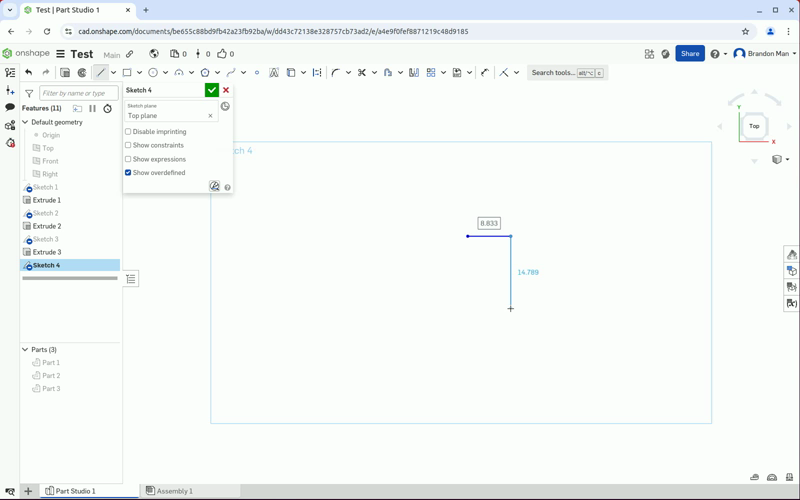
click(510, 308)
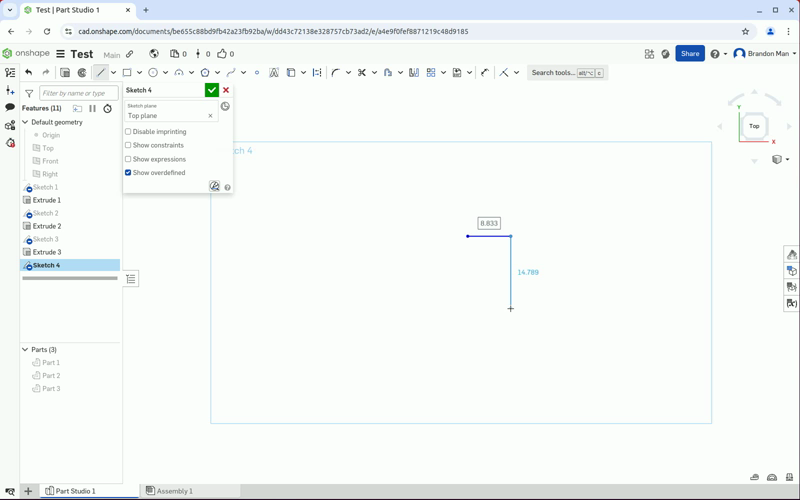
key_up(shift)
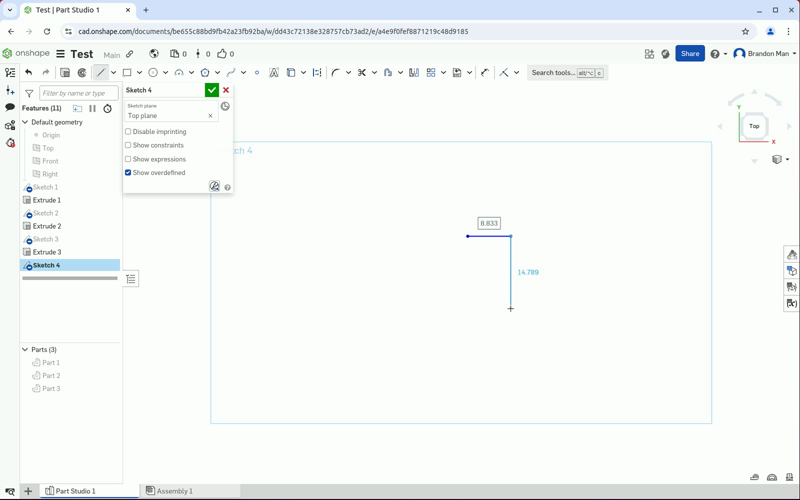
key_down(shift)
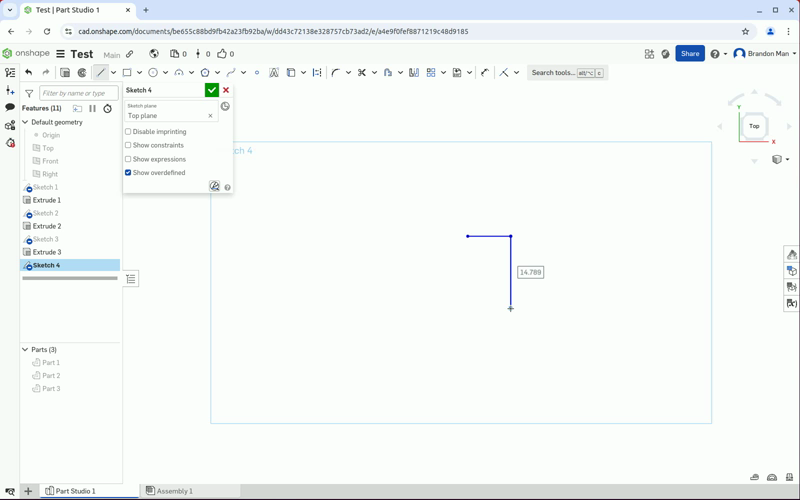
mouse_move(540, 308)
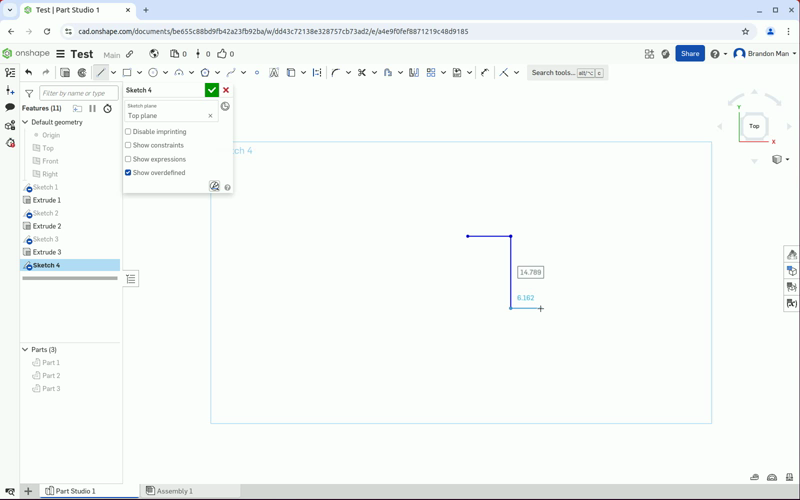
mouse_move(525, 308)
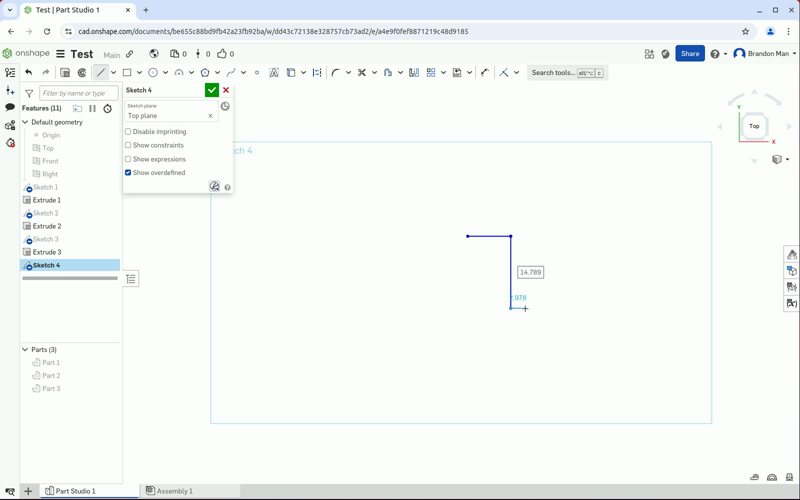
click(525, 308)
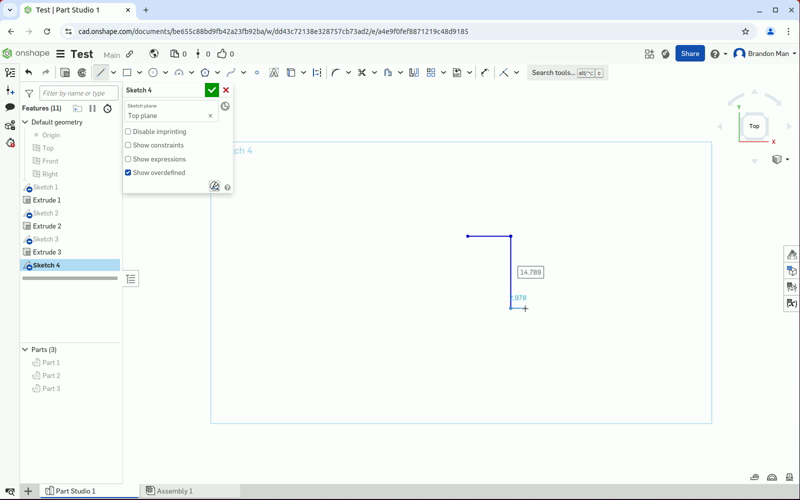
key_up(shift)
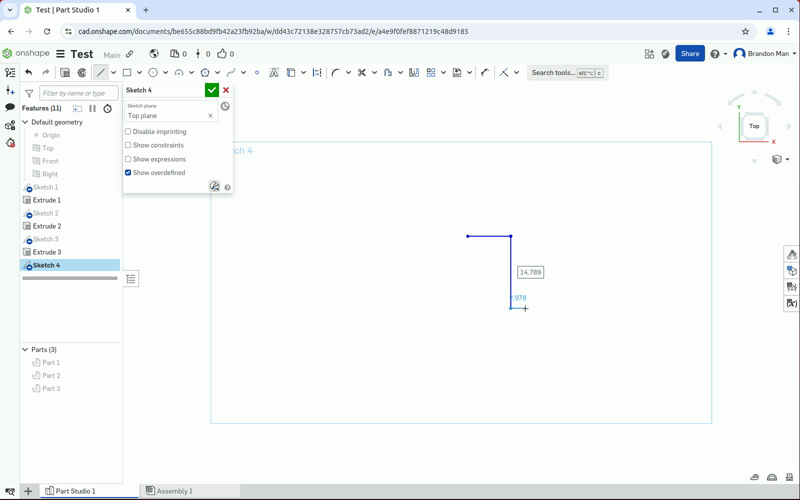
key_down(shift)
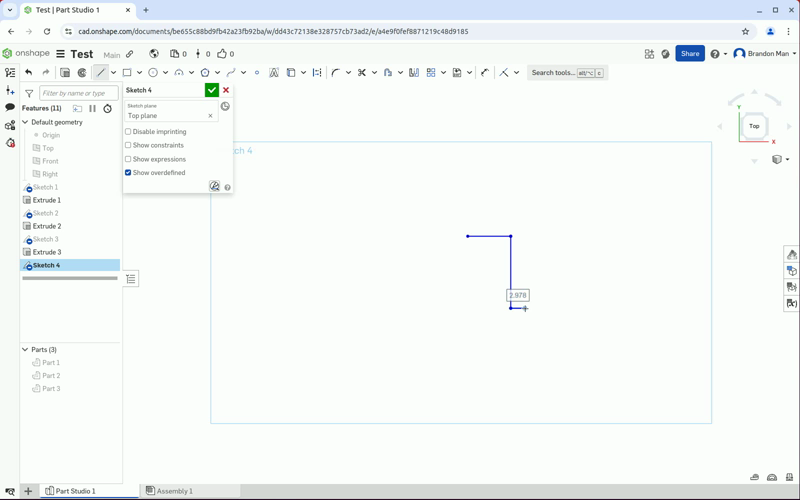
mouse_move(525, 219)
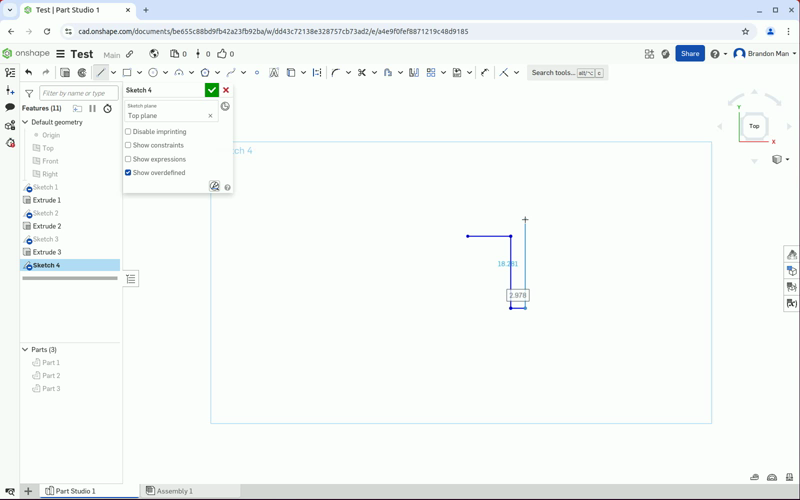
click(525, 219)
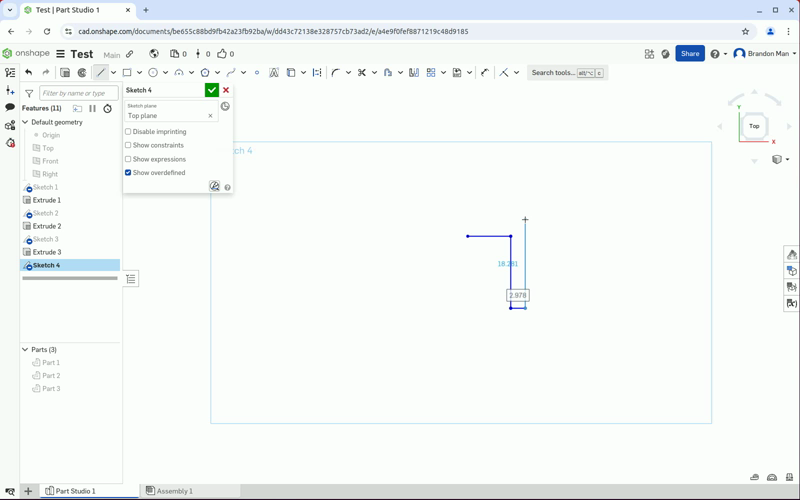
key_up(shift)
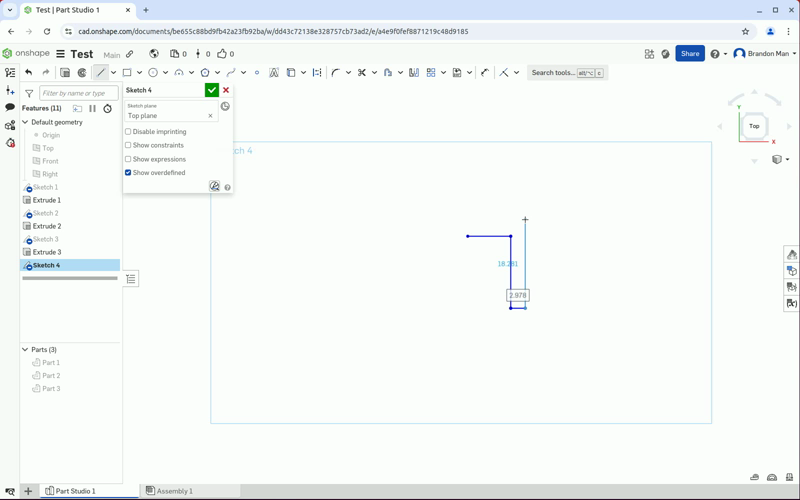
key_down(shift)
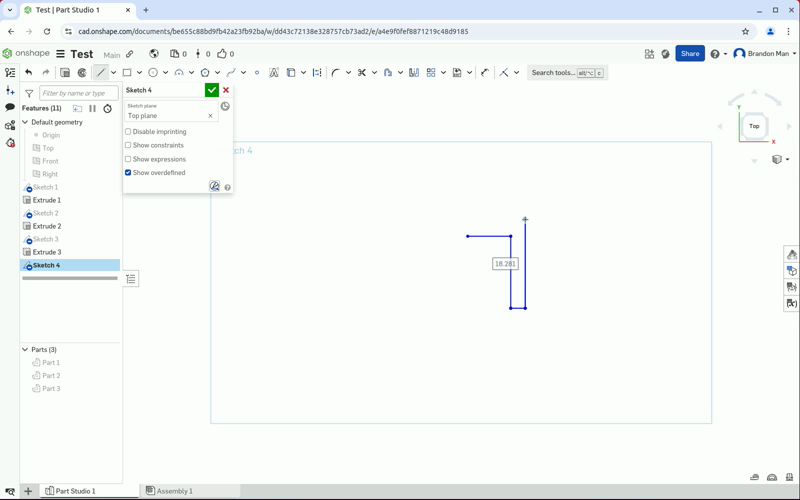
mouse_move(555, 219)
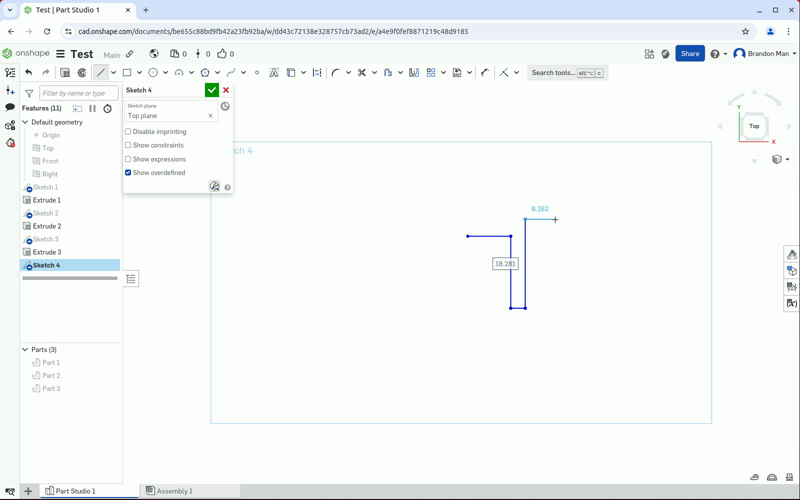
mouse_move(467, 219)
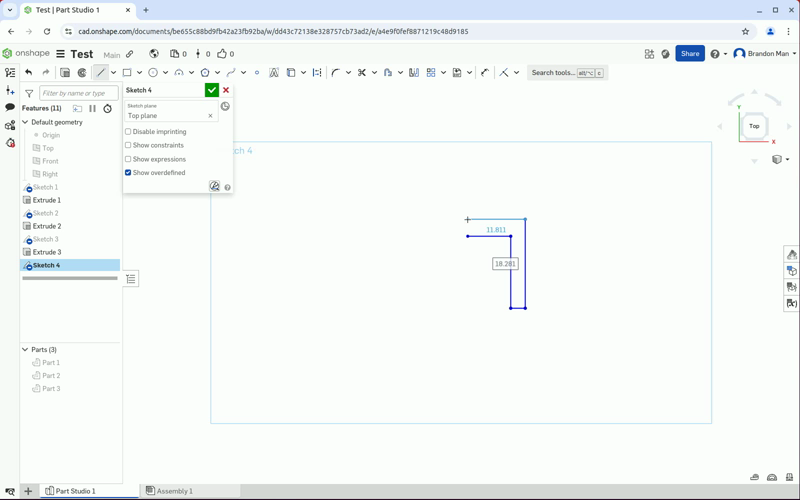
click(467, 219)
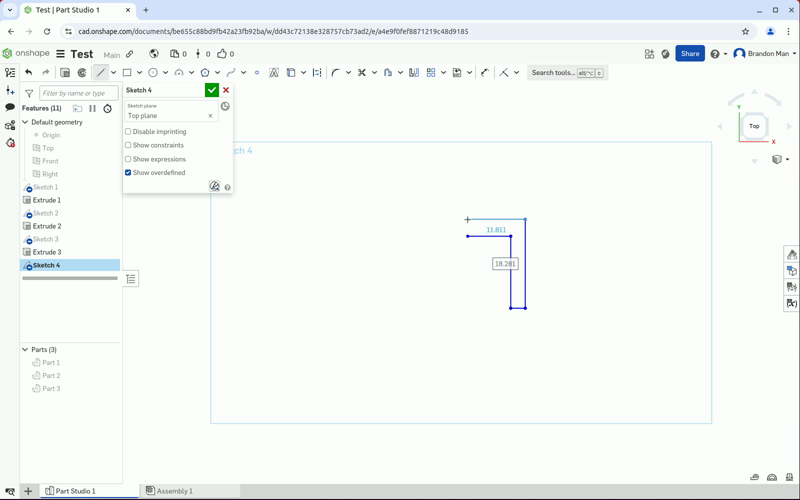
key_up(shift)
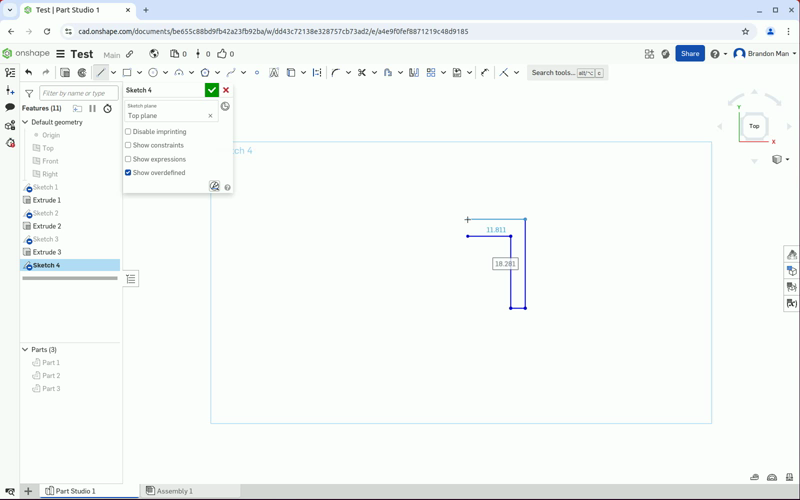
mouse_move(497, 219)
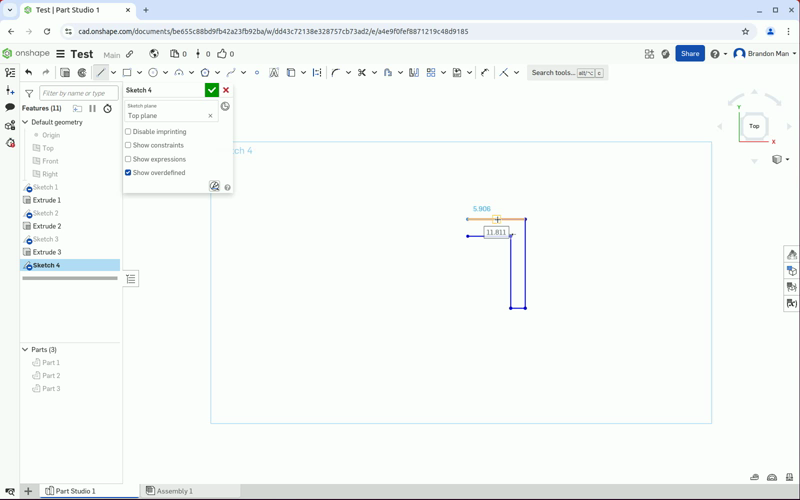
key_down(shift)
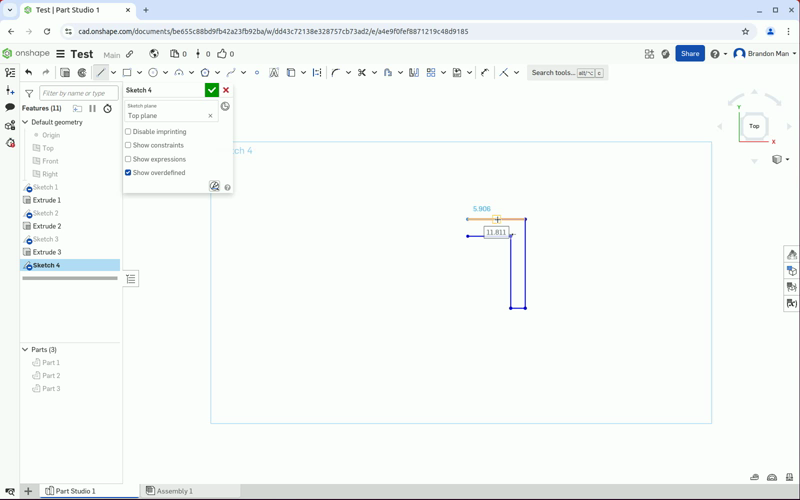
mouse_move(467, 236)
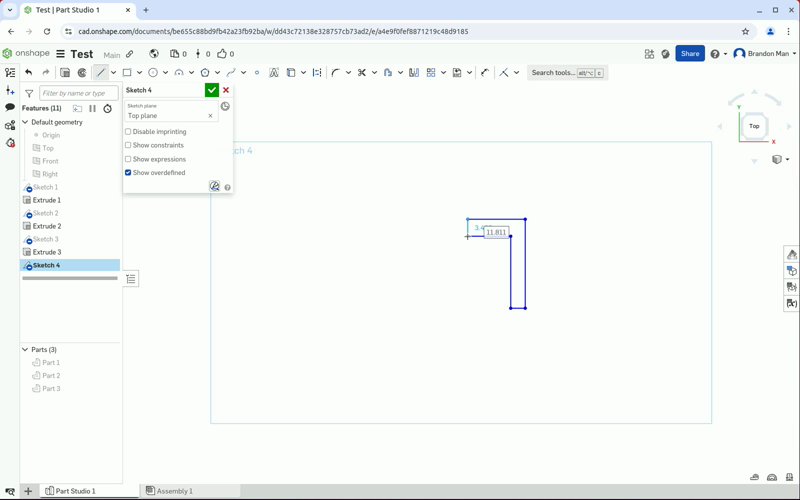
key_up(shift)
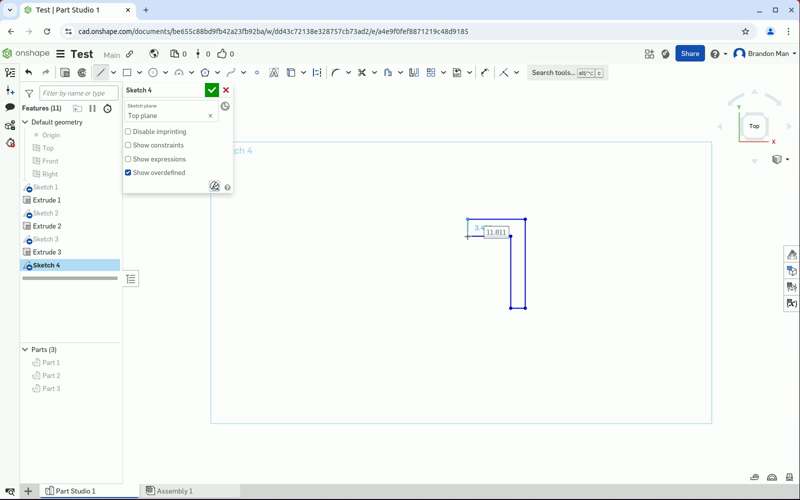
click(467, 236)
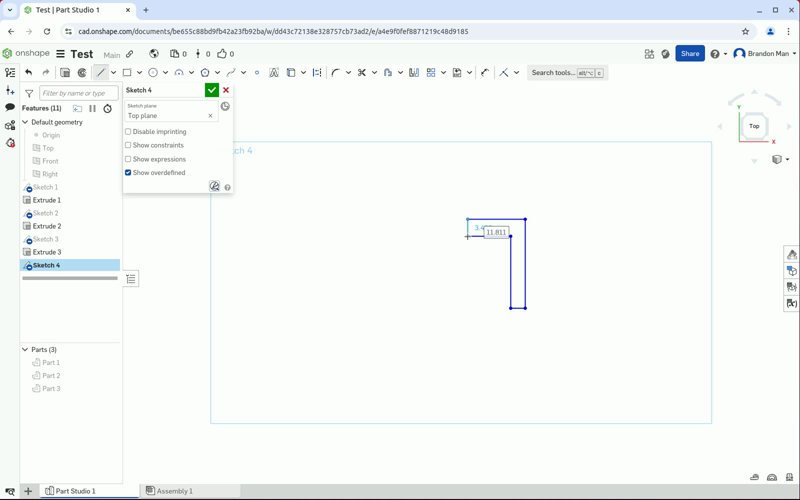
key(esc)
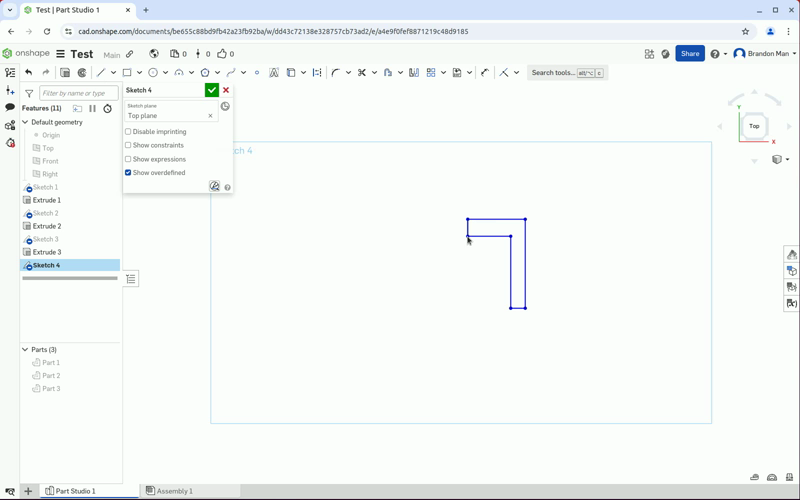
mouse_move(498, 229)
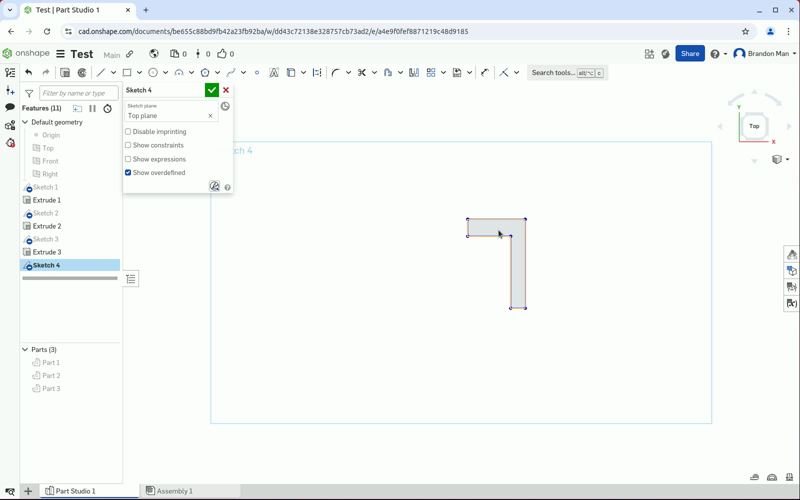
click(498, 229)
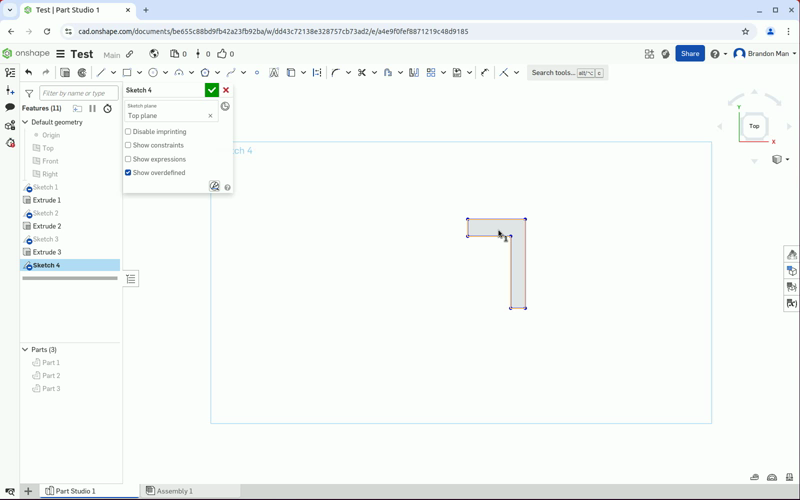
mouse_move(73, 352)
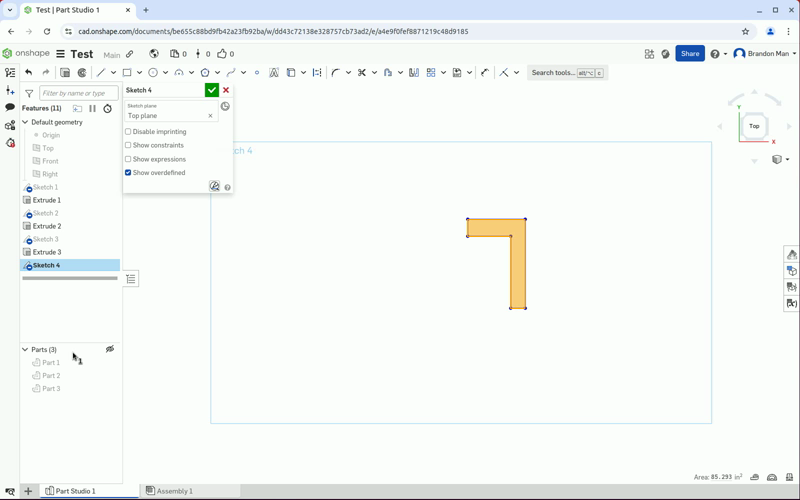
key(shift+y)
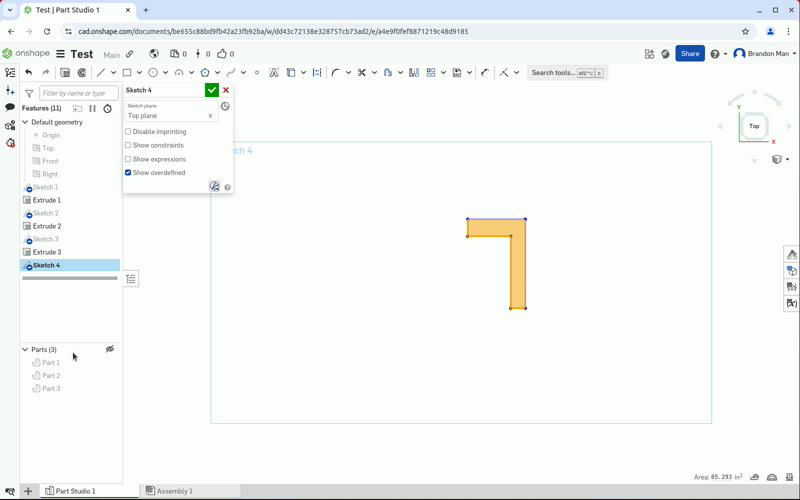
key(shift+e)
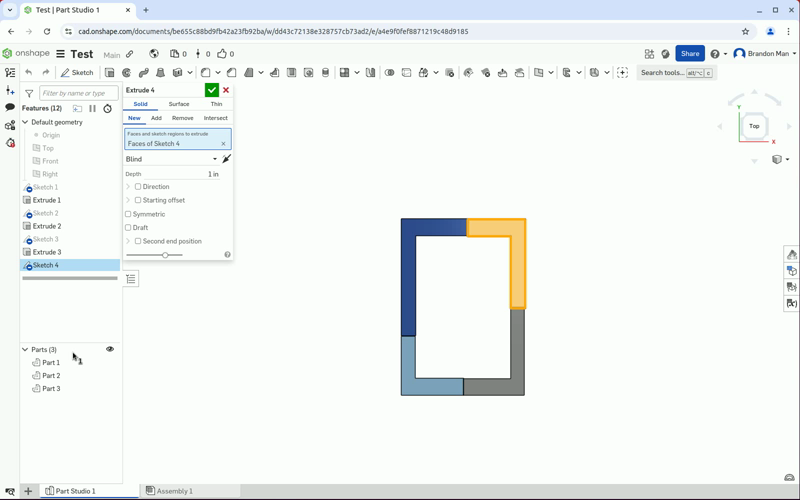
mouse_move(143, 106)
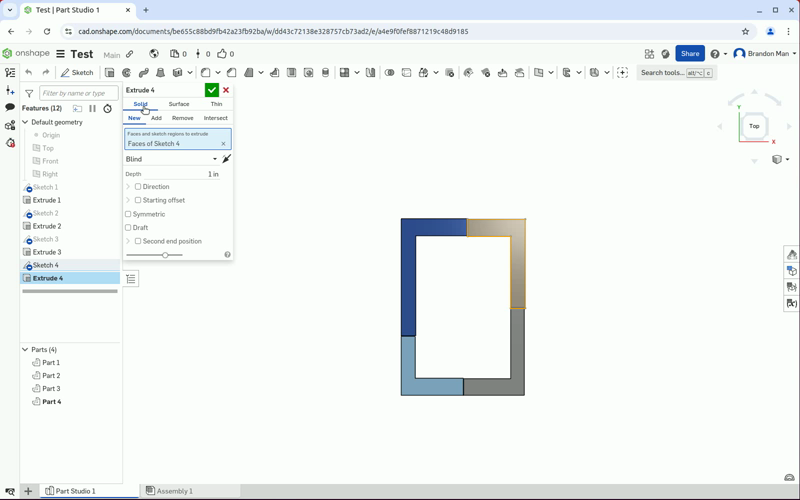
click(143, 106)
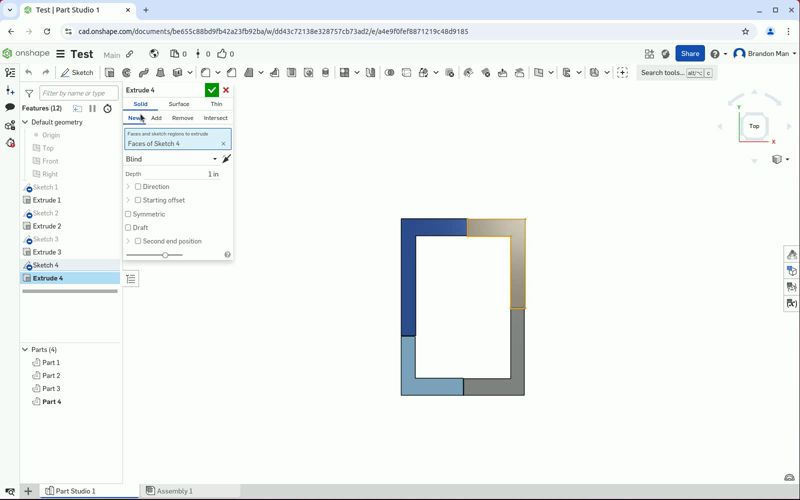
mouse_move(137, 120)
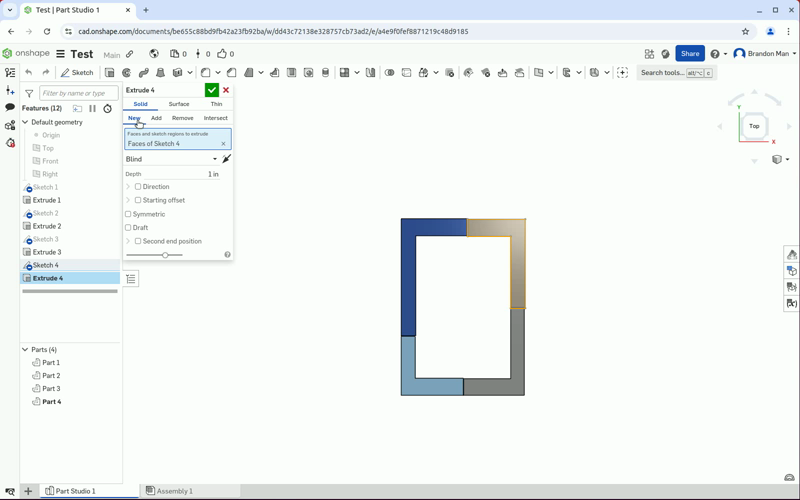
click(137, 120)
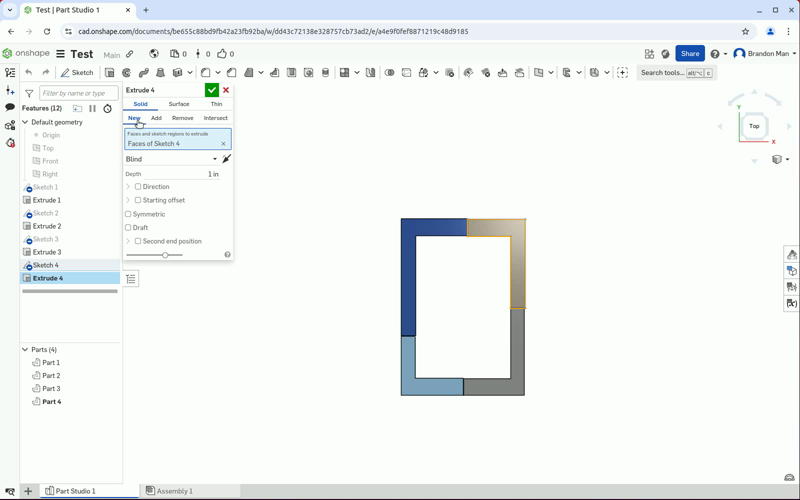
key(tab, 4)
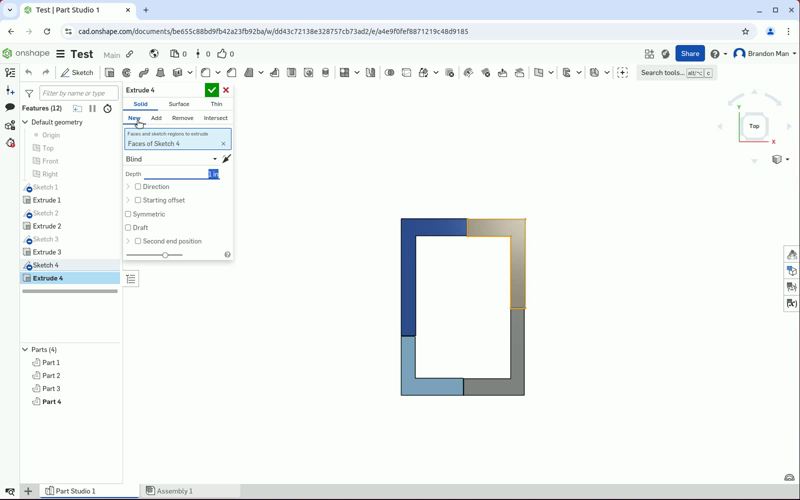
text(0.963)
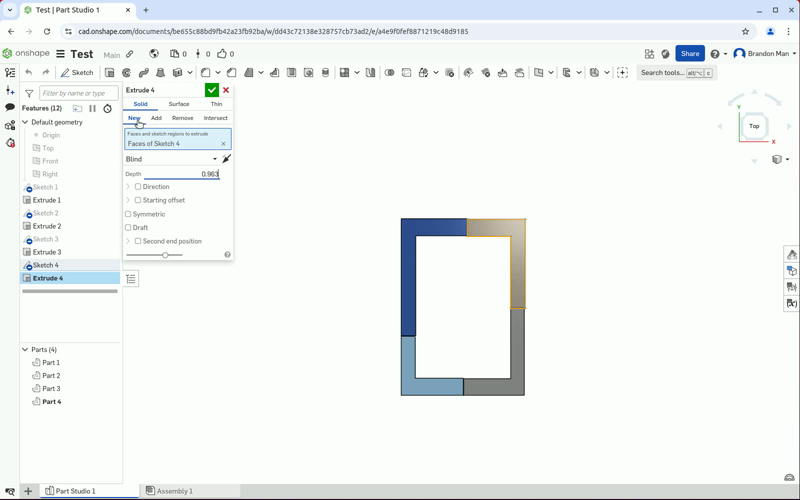
key(enter)
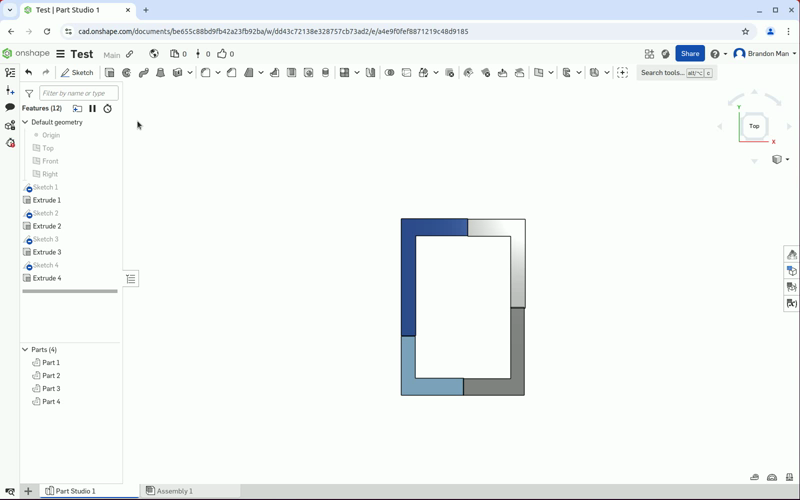
key(shift+h)
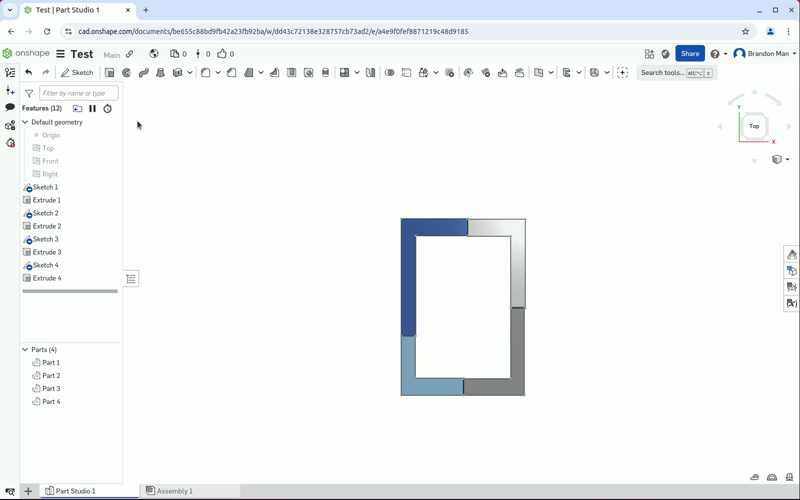
key(shift+h)
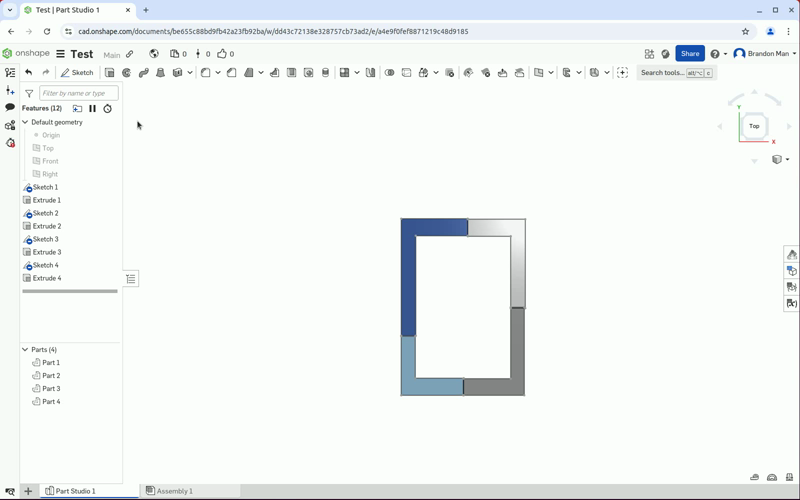
key(shift+7)
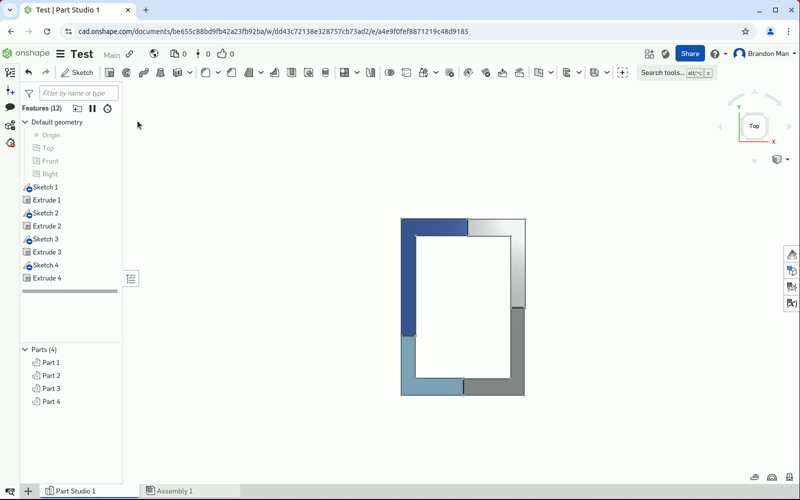
key(up, 3)
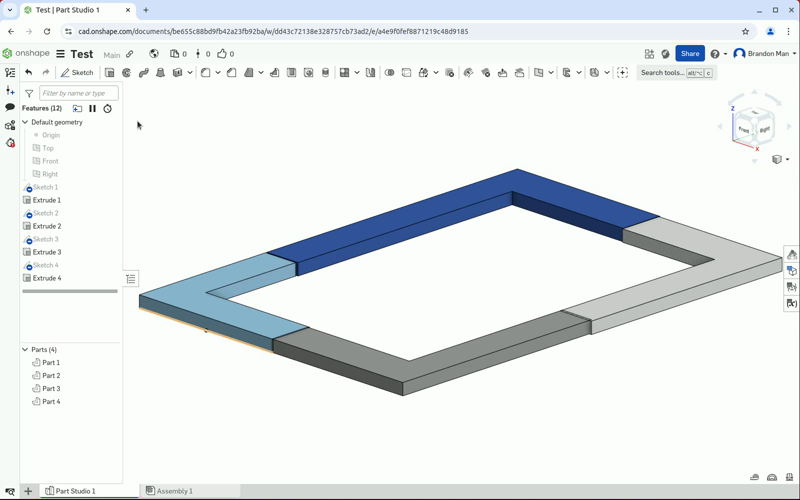
key(left, 3)
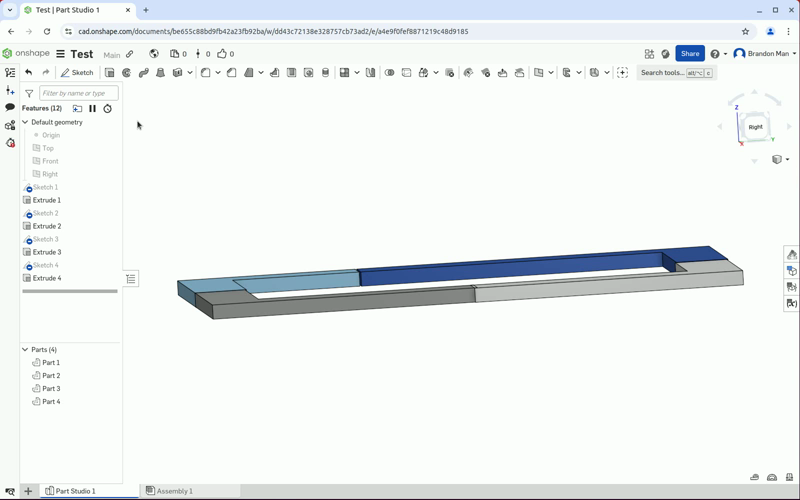
key(right, 3)
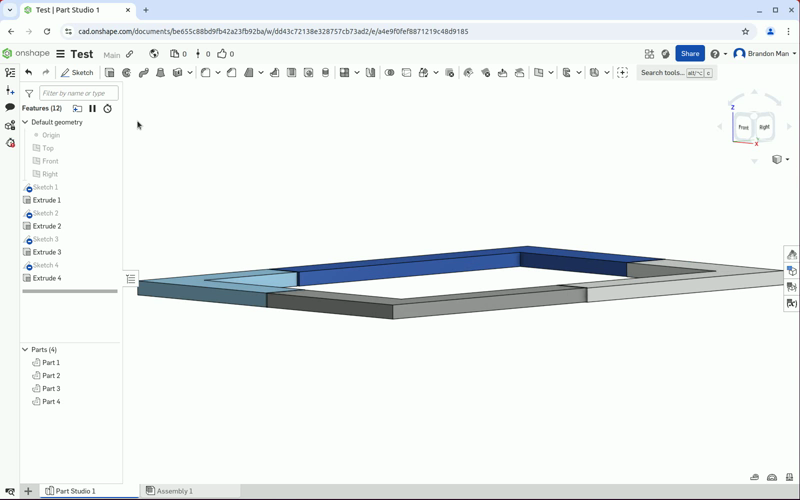
key(down, 3)
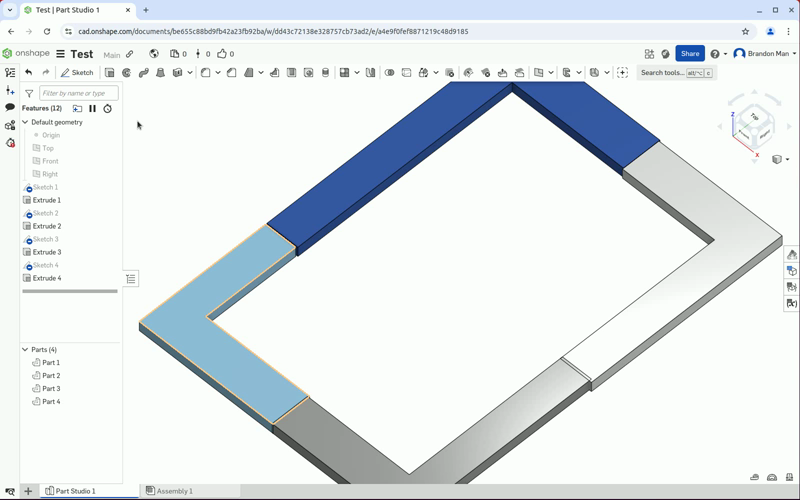
mouse_move(73, 189)
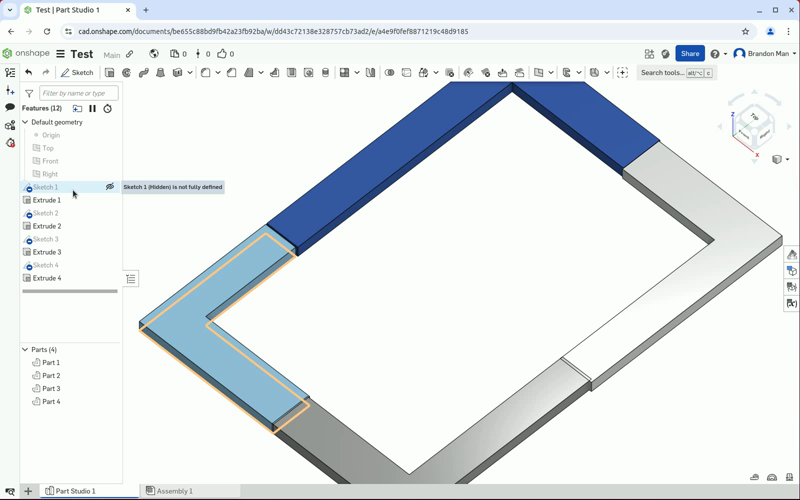
click(73, 189)